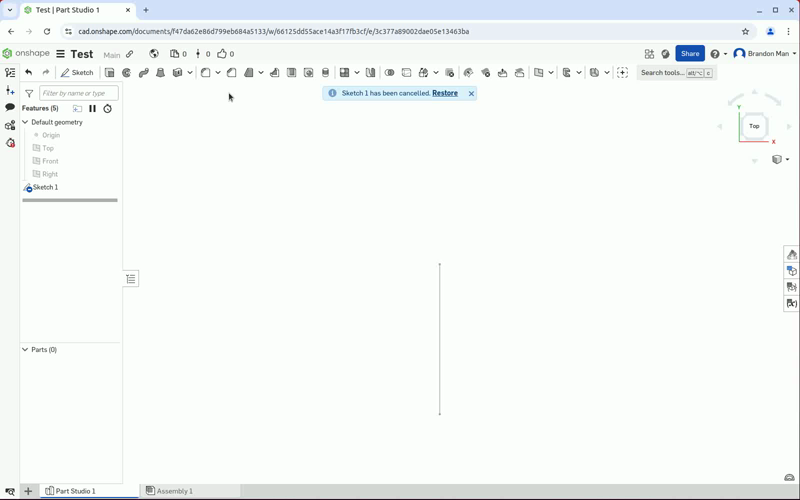
key(shift+h)
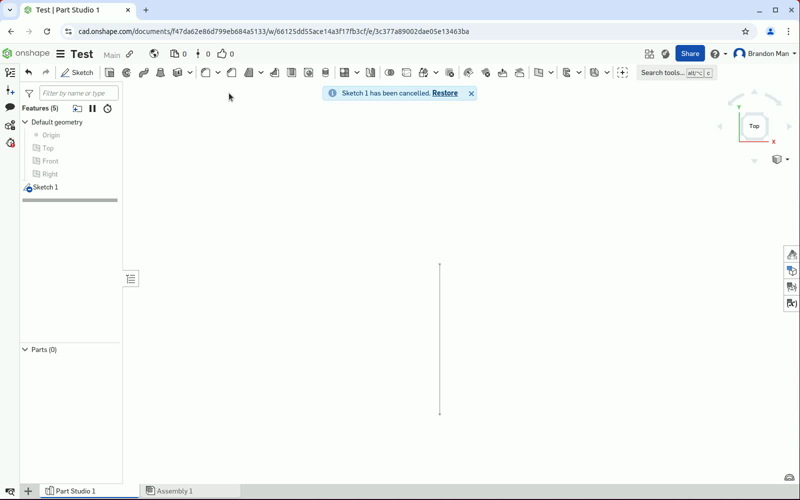
key(shift+s)
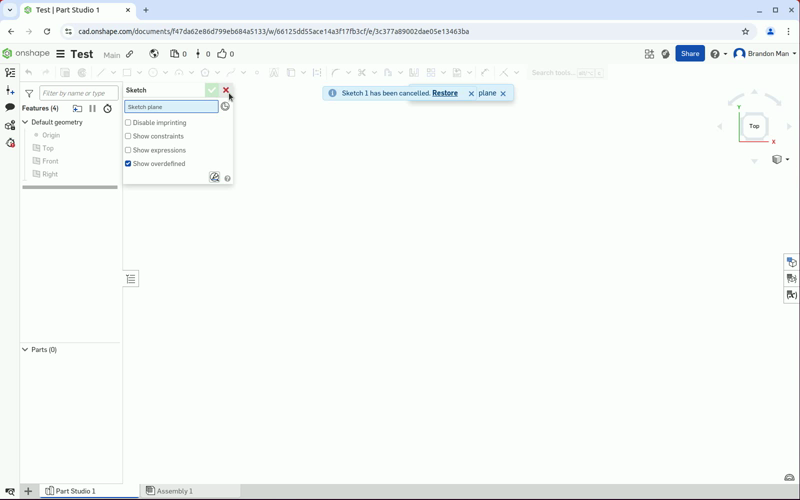
mouse_move(73, 150)
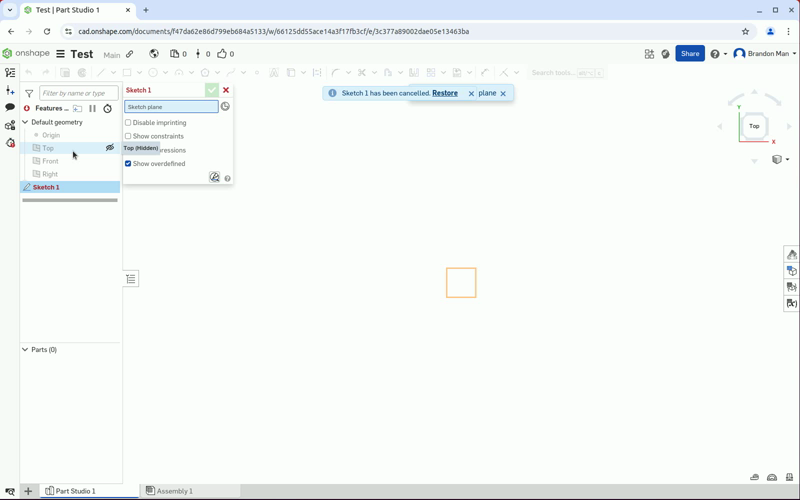
click(73, 150)
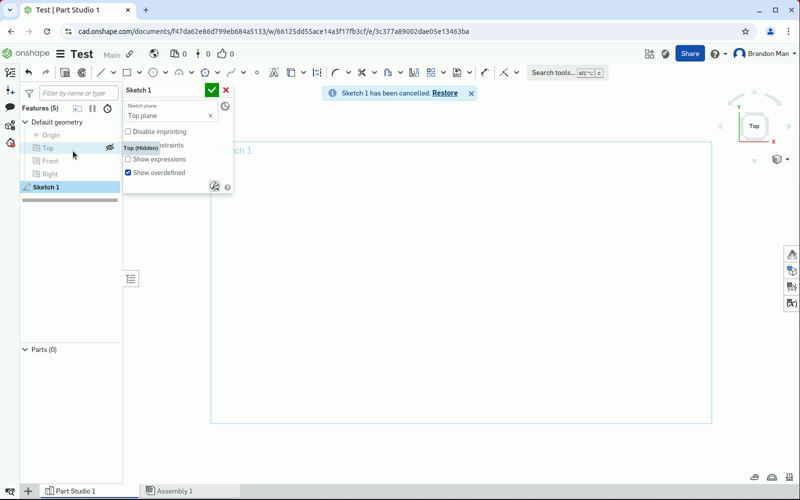
mouse_move(73, 352)
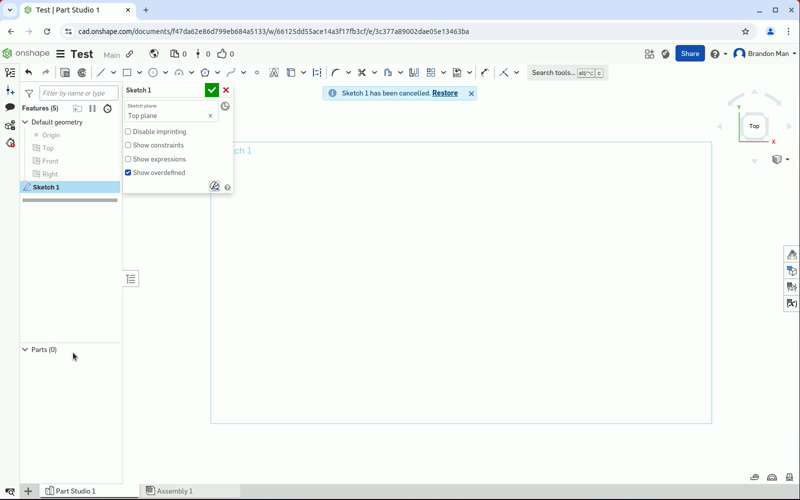
key(y)
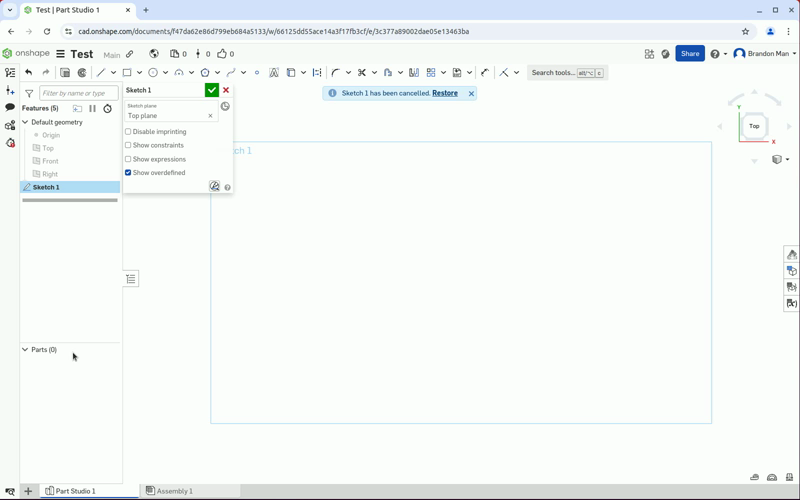
key(l)
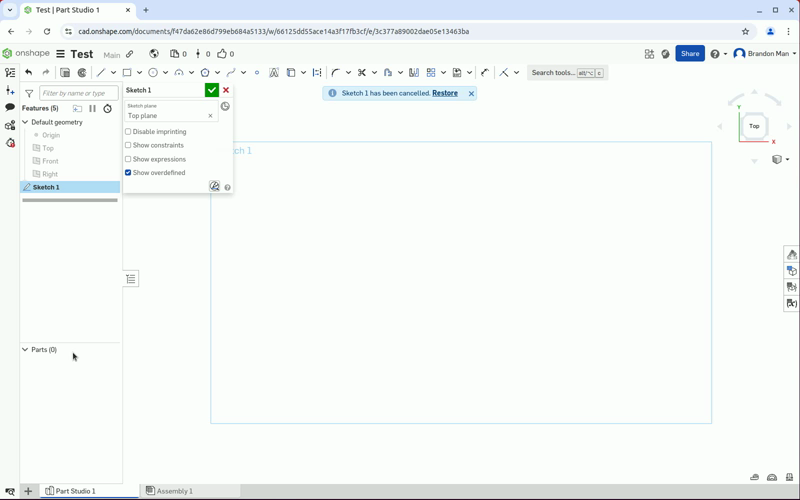
key_down(shift)
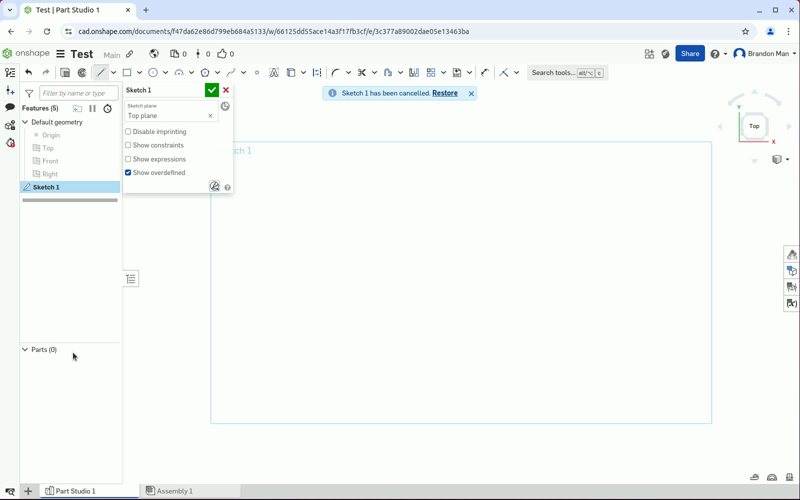
mouse_move(434, 247)
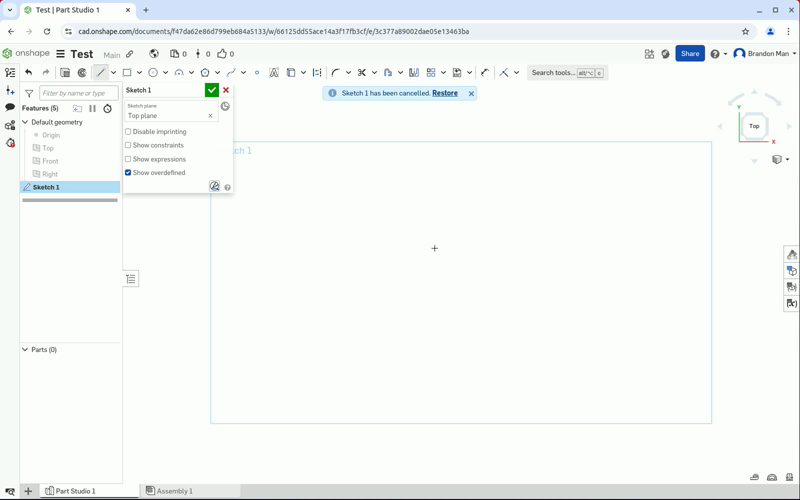
click(434, 247)
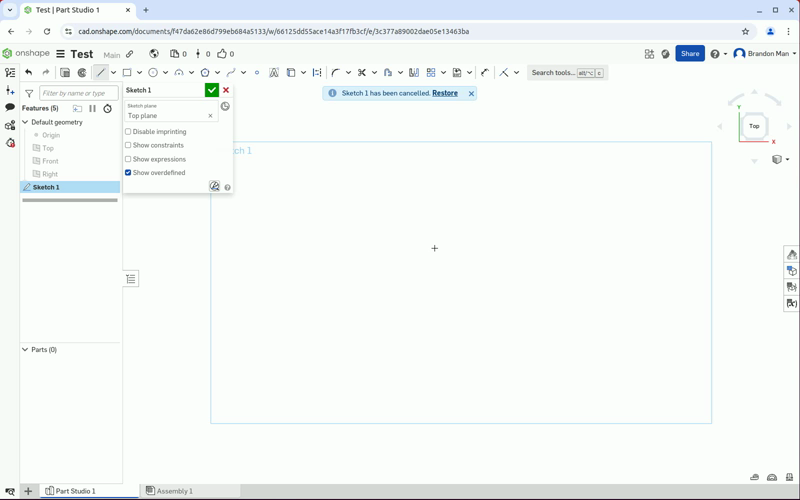
key_up(shift)
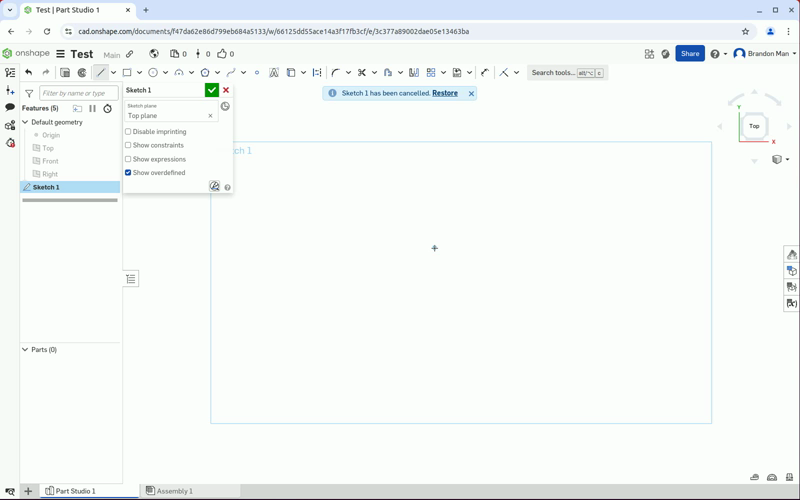
key_down(shift)
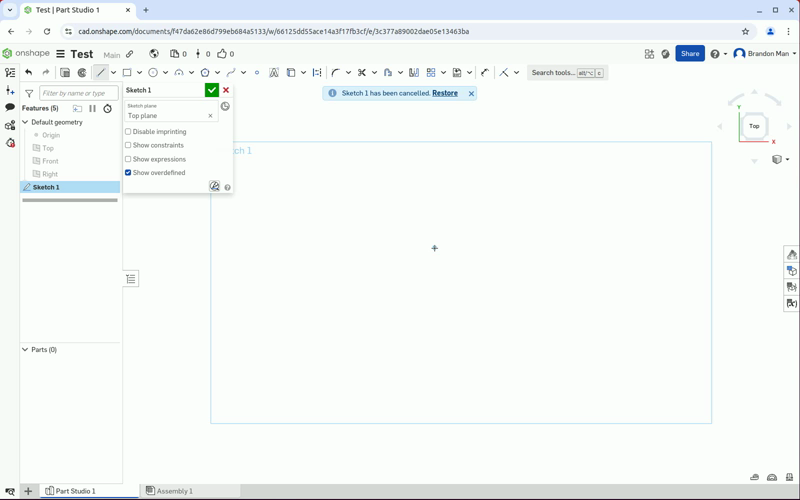
mouse_move(464, 247)
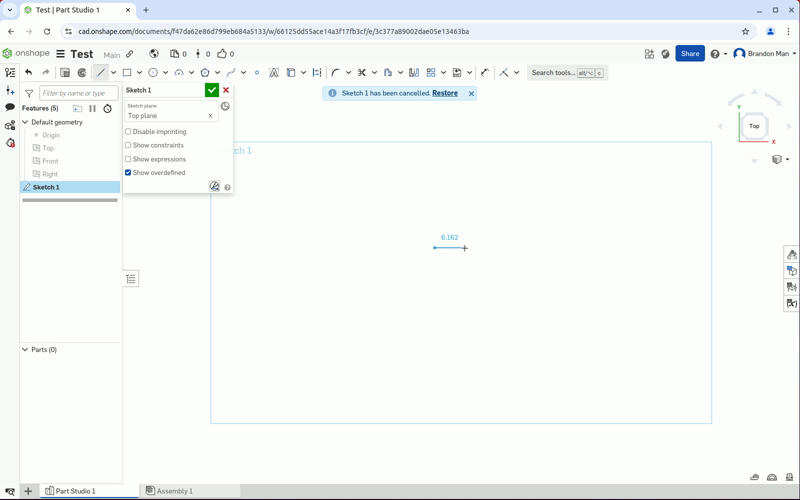
mouse_move(485, 247)
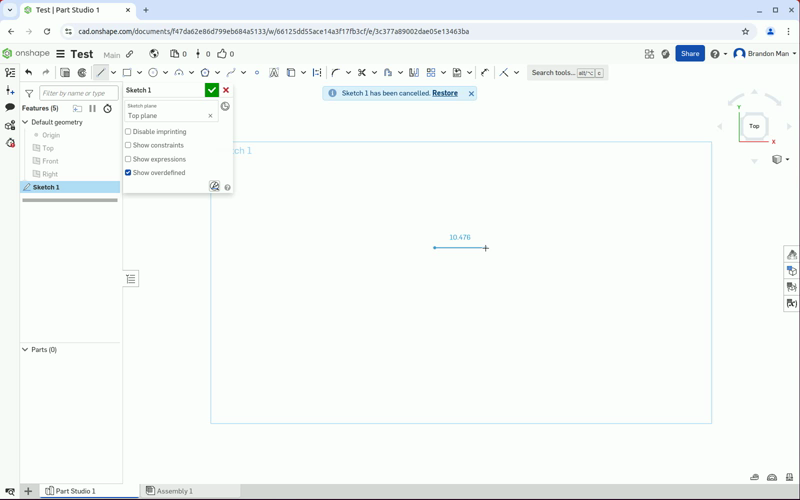
click(485, 247)
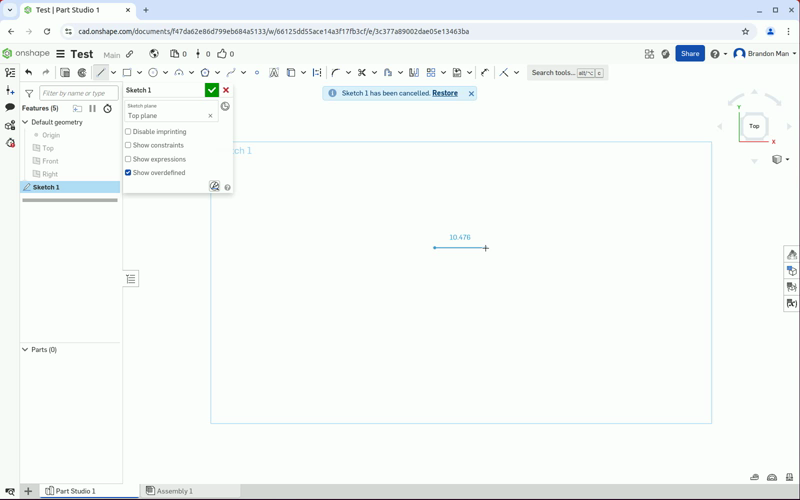
key_up(shift)
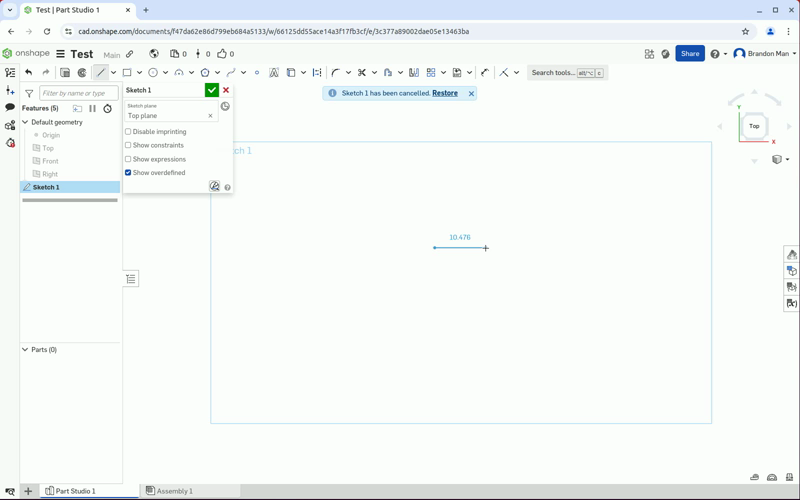
key_down(shift)
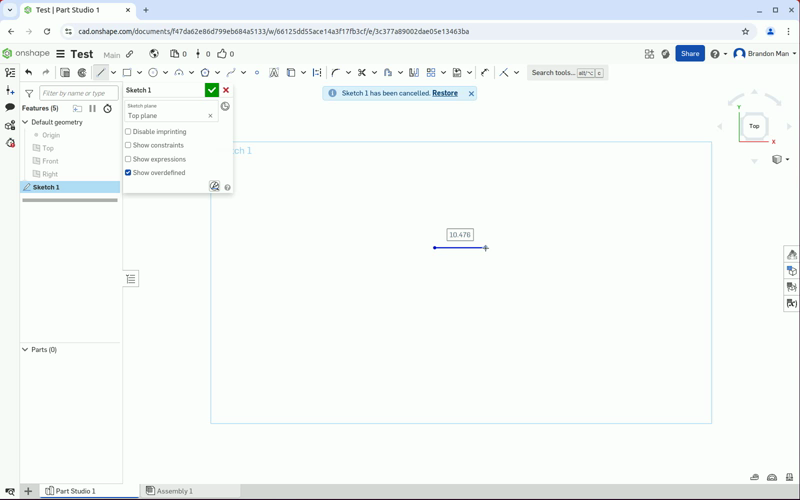
mouse_move(460, 170)
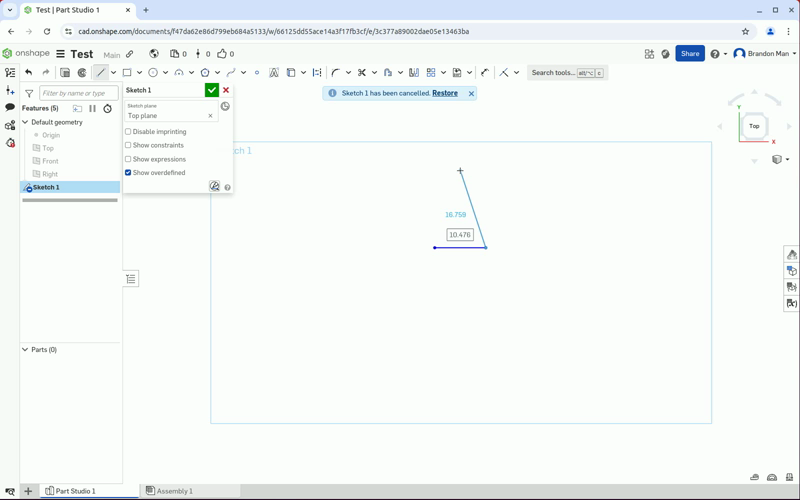
click(460, 170)
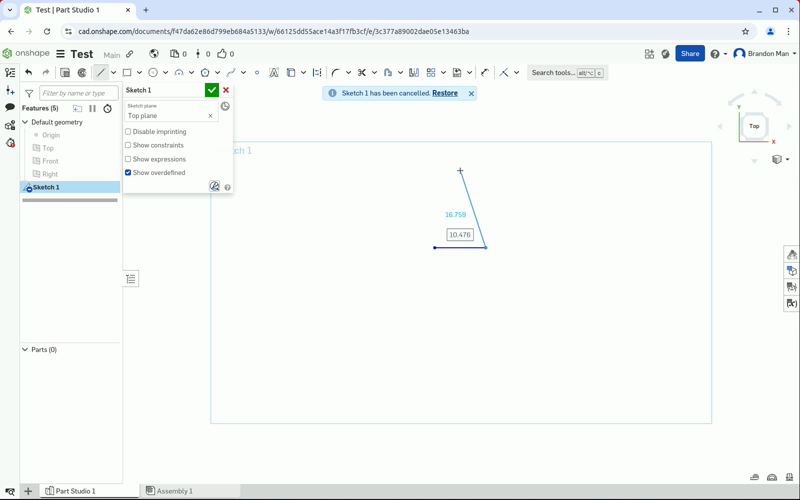
key_up(shift)
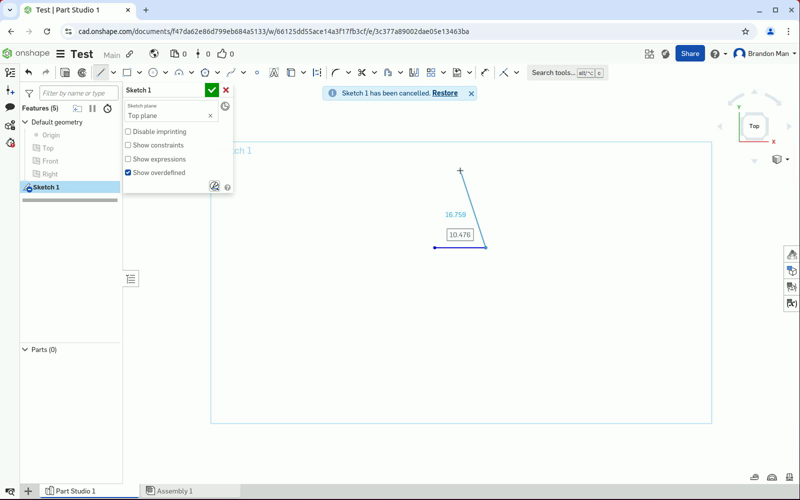
key_down(shift)
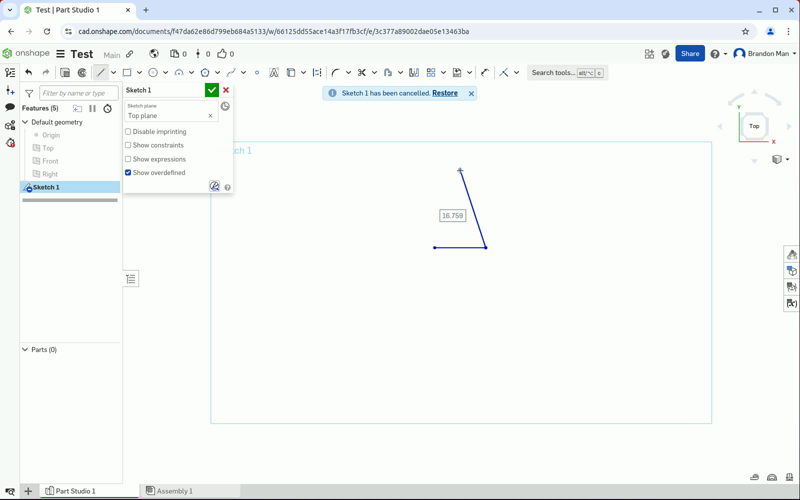
mouse_move(434, 247)
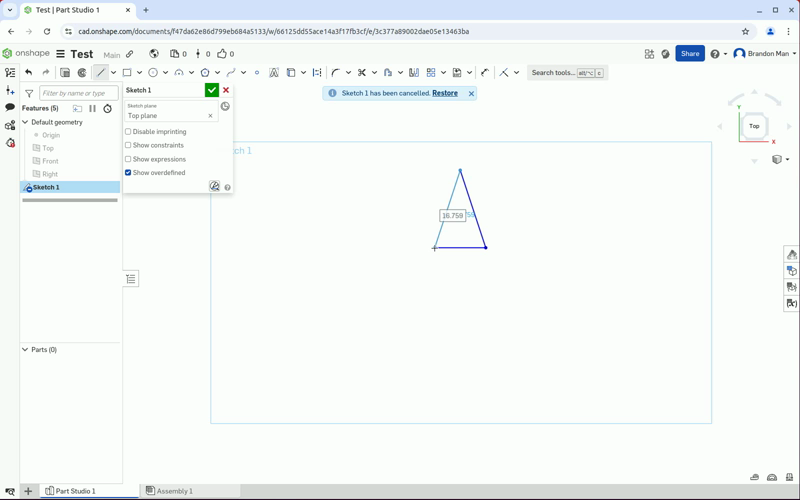
key_up(shift)
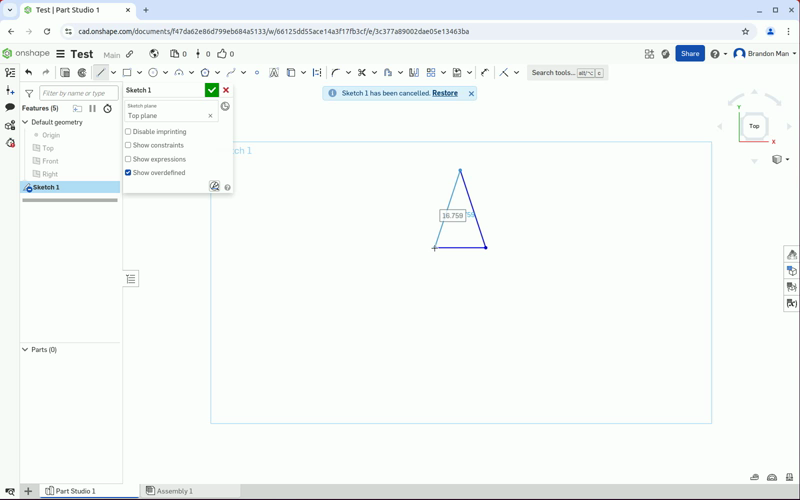
click(434, 247)
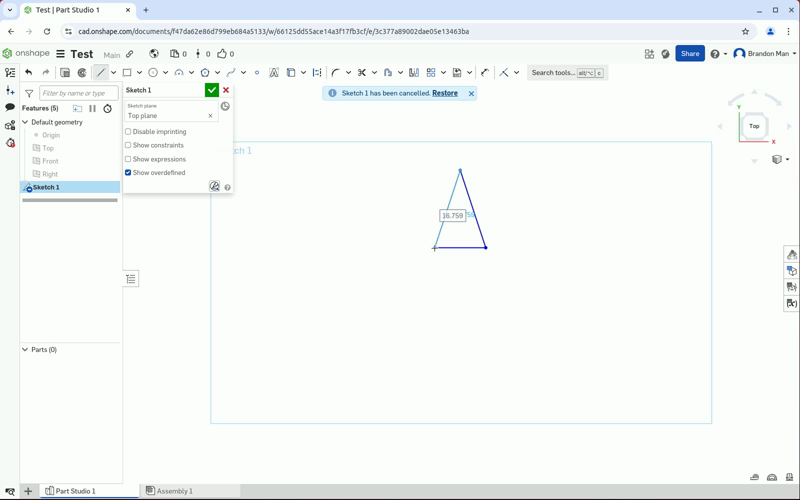
key(esc)
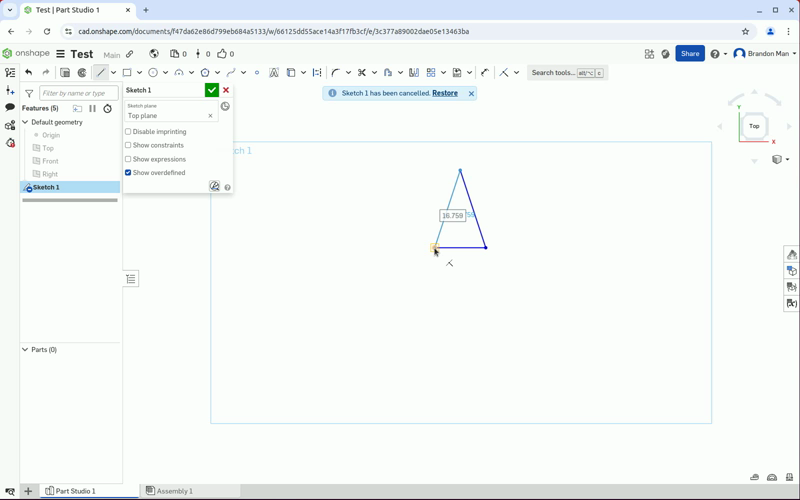
mouse_move(470, 238)
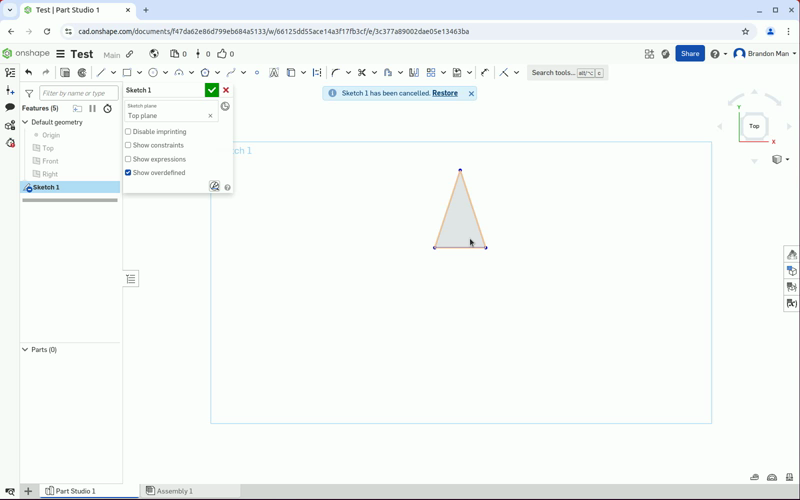
click(470, 238)
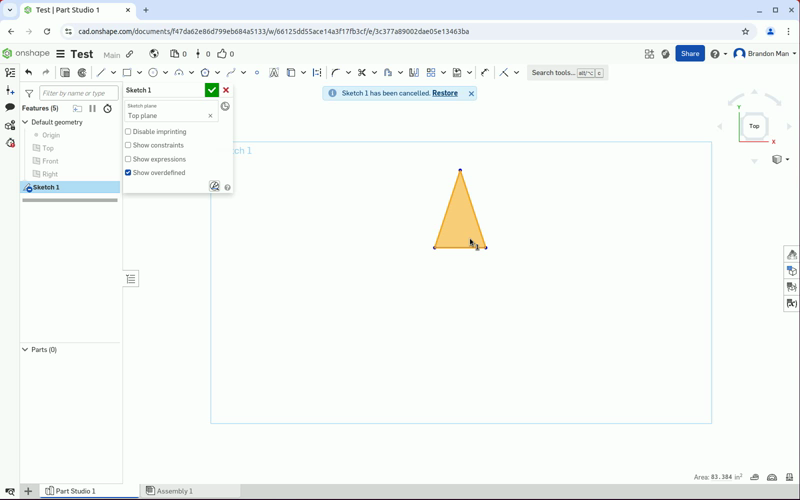
mouse_move(73, 352)
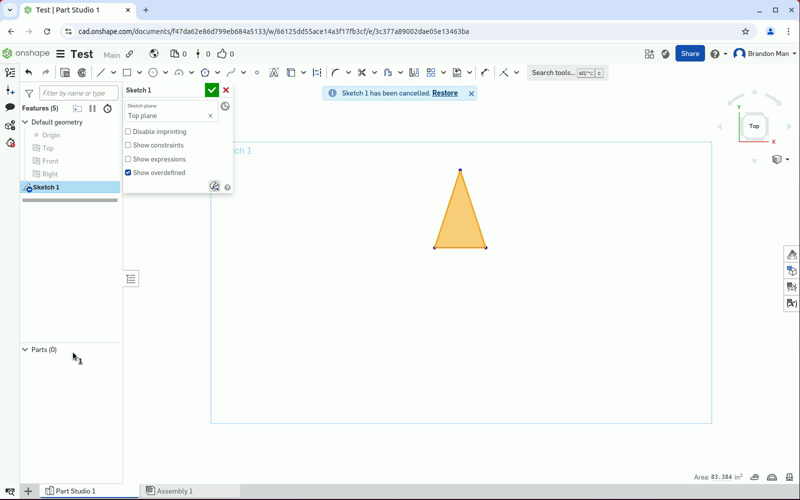
key(shift+y)
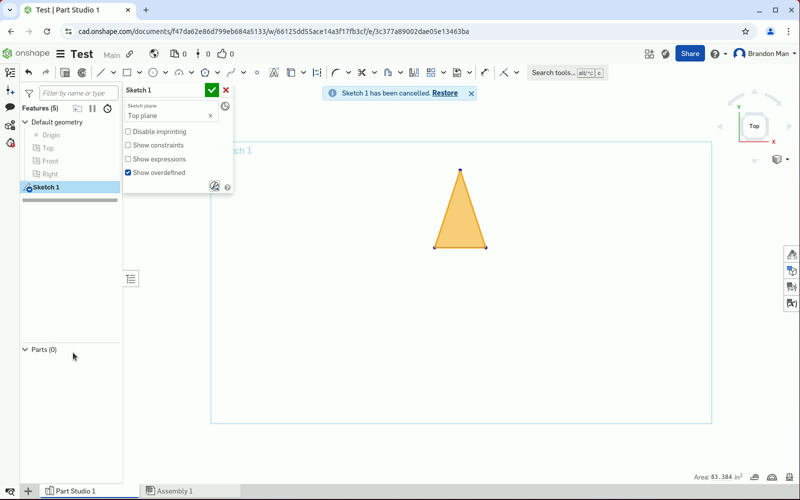
key(shift+e)
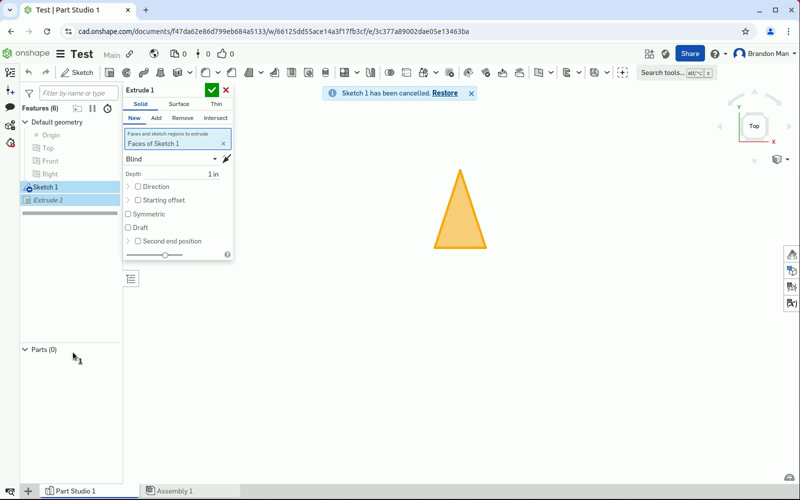
mouse_move(143, 106)
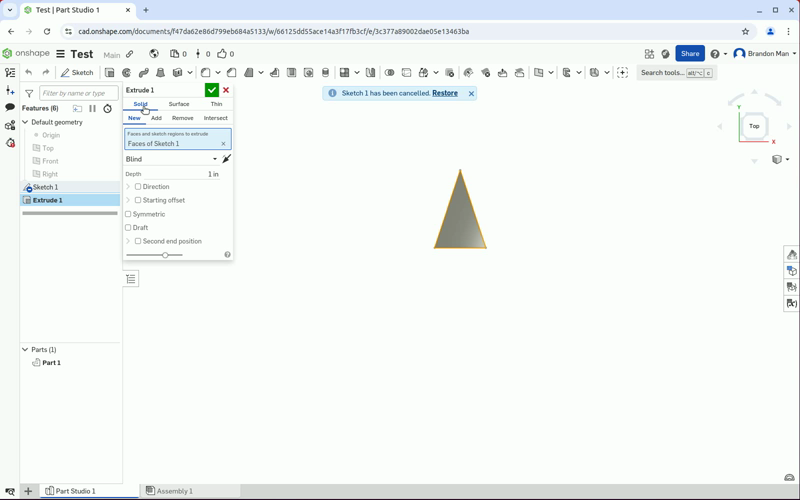
click(143, 106)
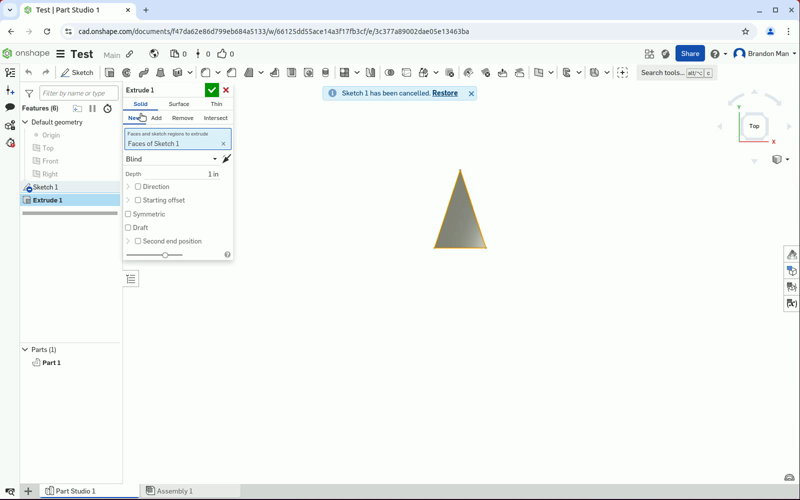
mouse_move(137, 120)
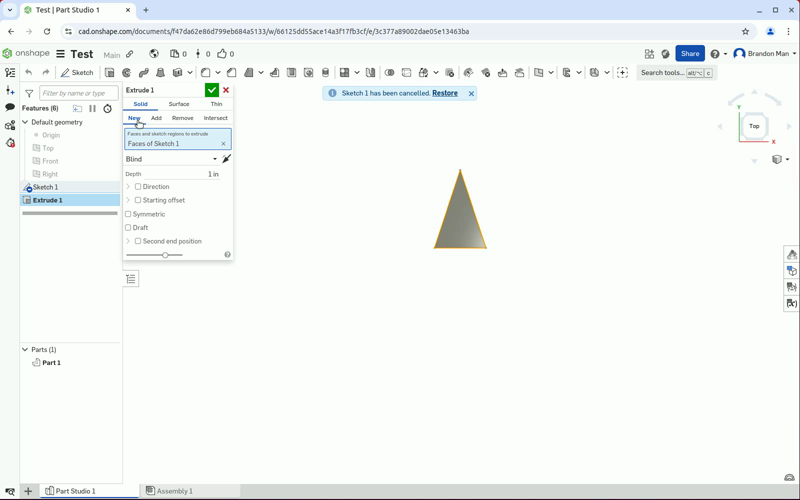
click(137, 120)
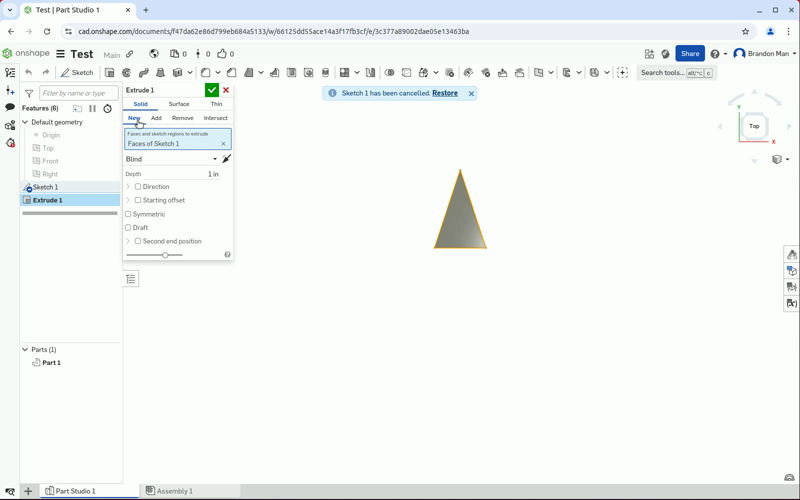
key(tab, 4)
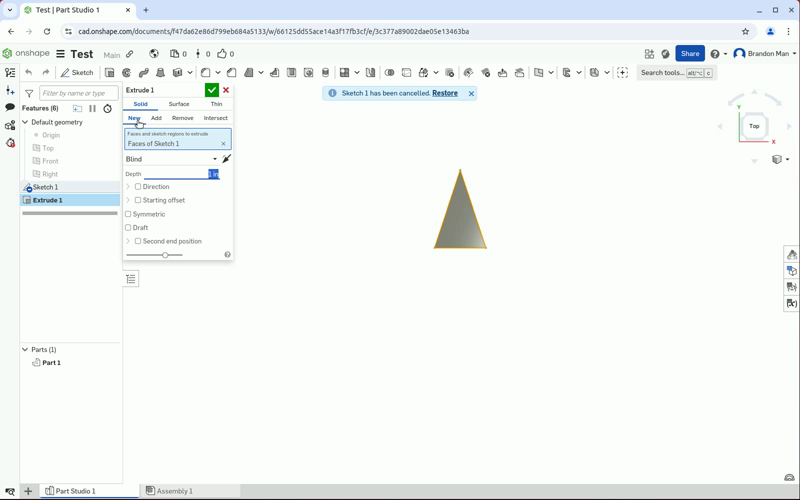
text(3.129)
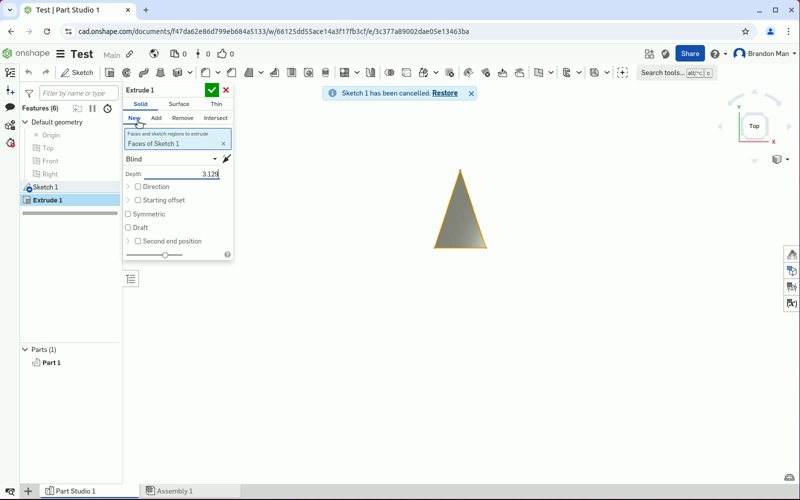
key(enter)
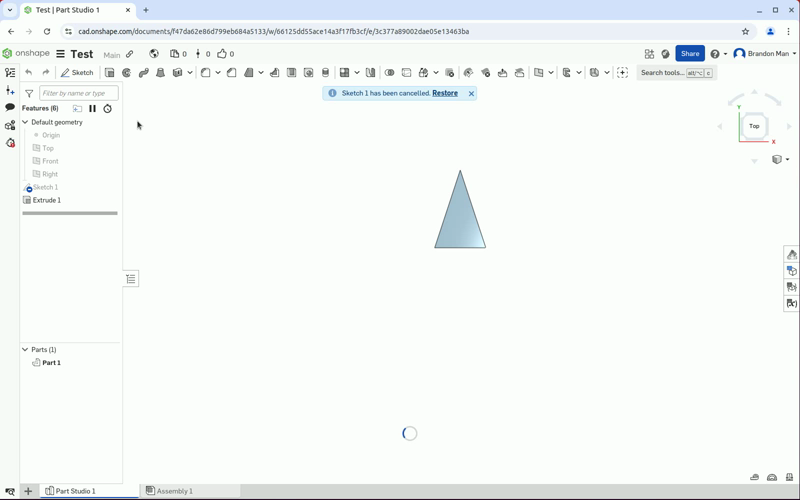
key(shift+h)
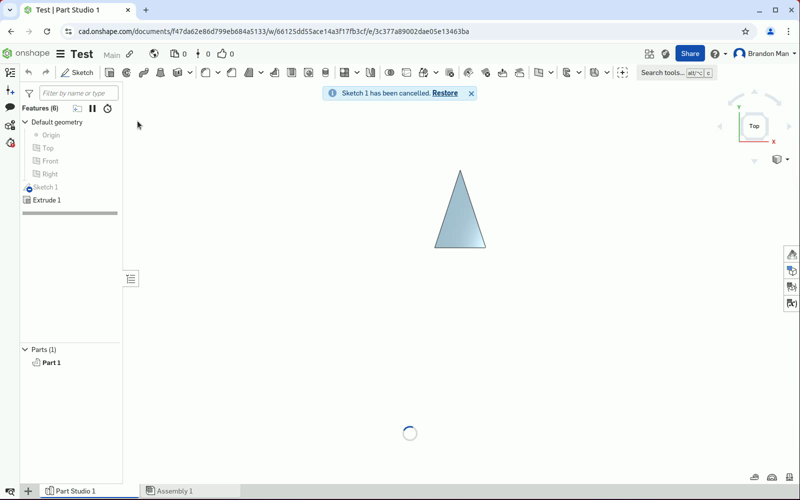
key(shift+h)
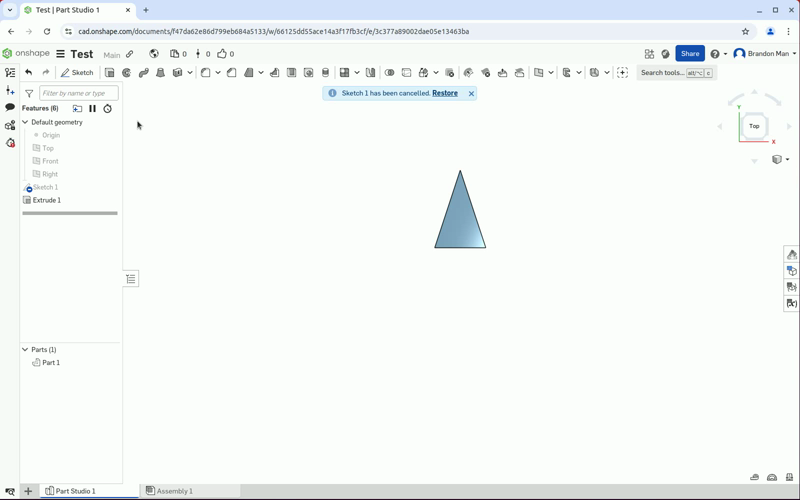
mouse_move(73, 189)
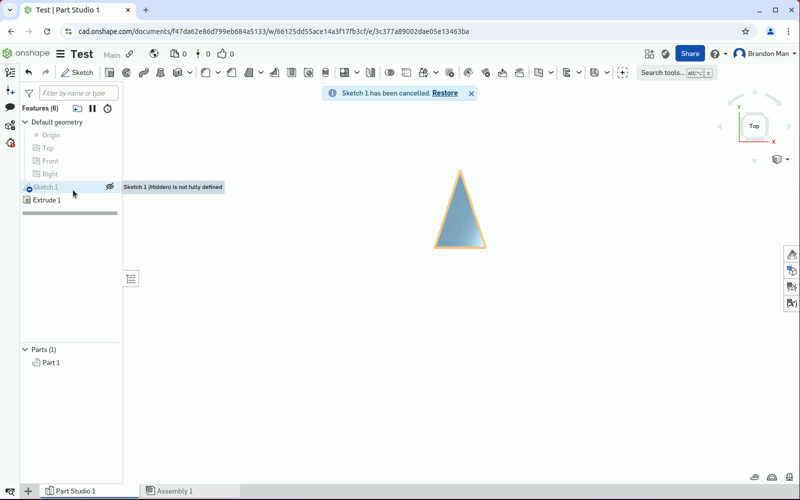
click(73, 189)
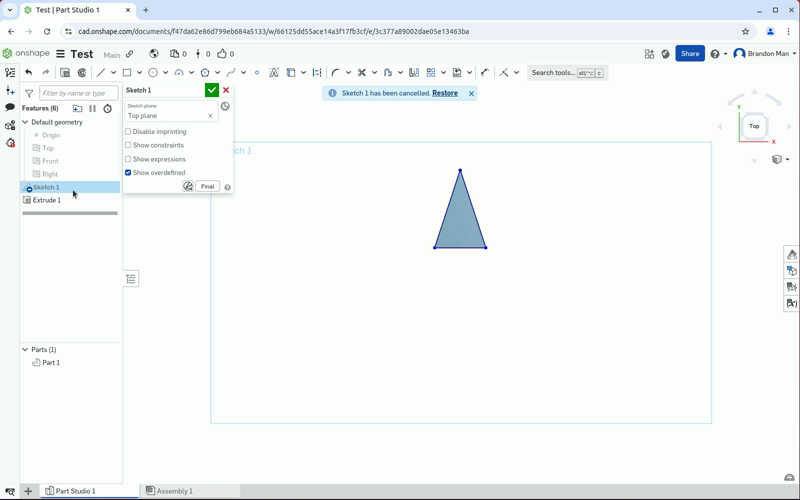
mouse_move(229, 92)
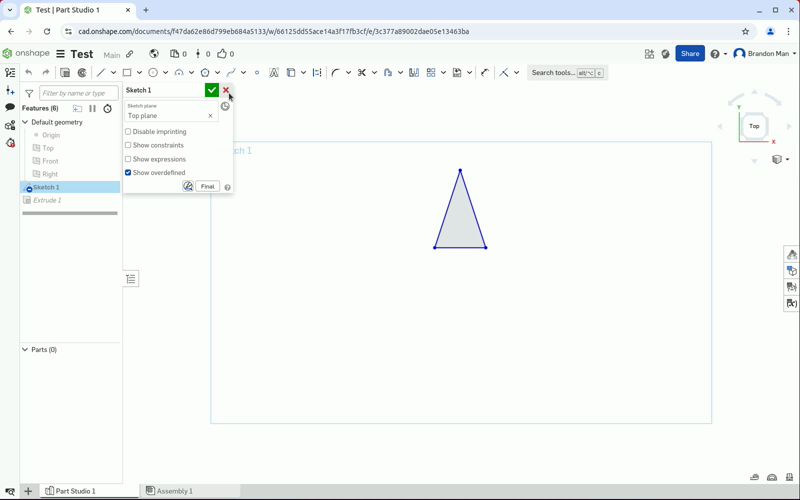
click(229, 92)
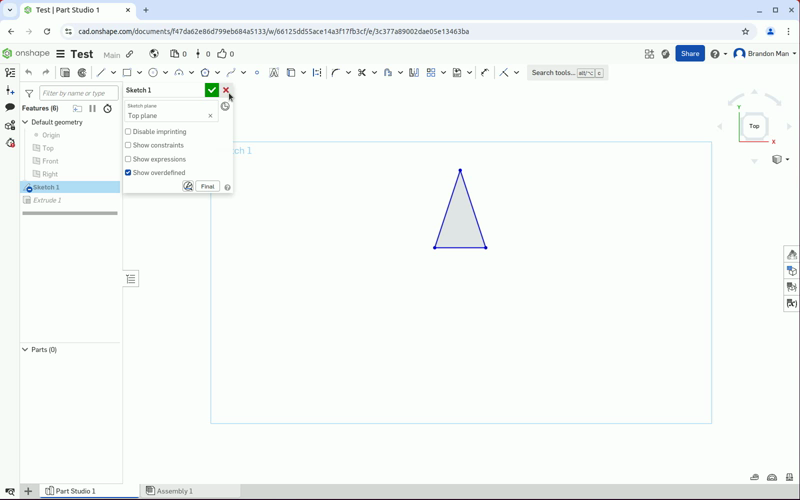
key(shift+s)
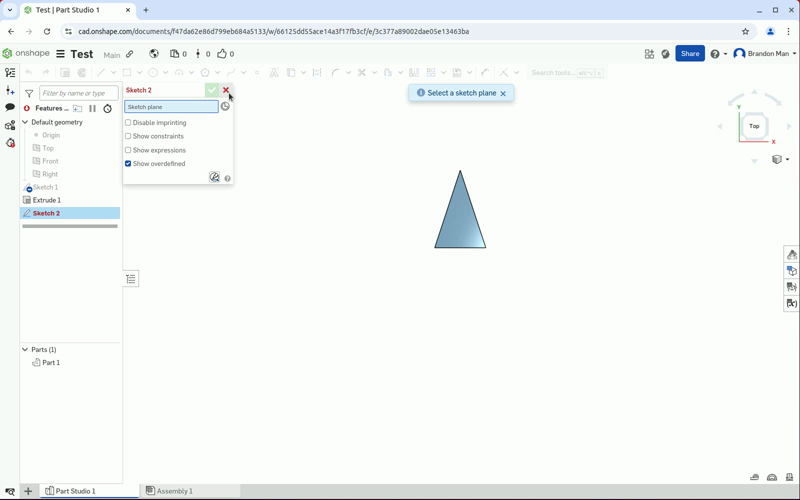
mouse_move(73, 150)
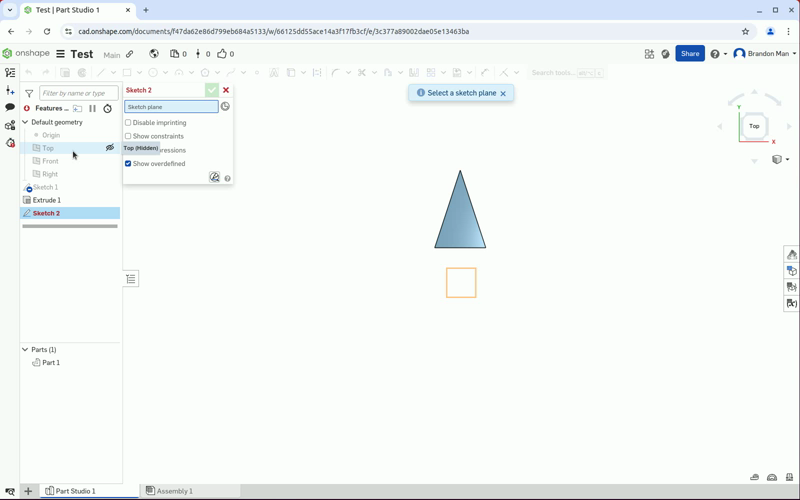
click(73, 150)
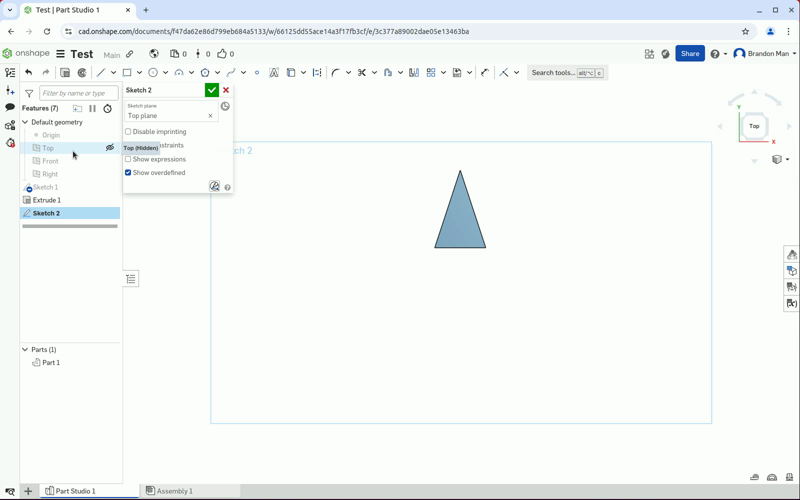
mouse_move(73, 352)
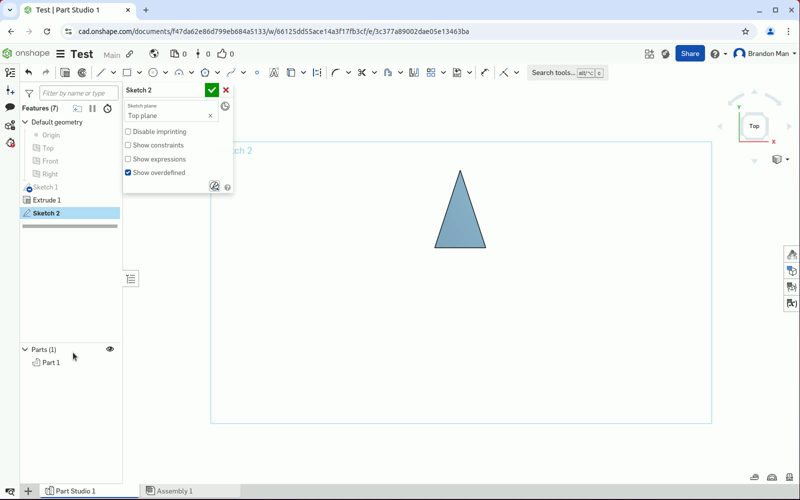
key(y)
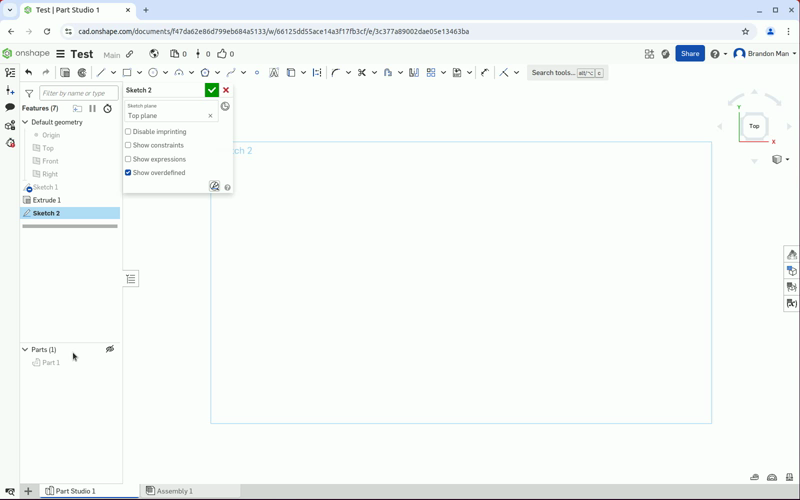
key(l)
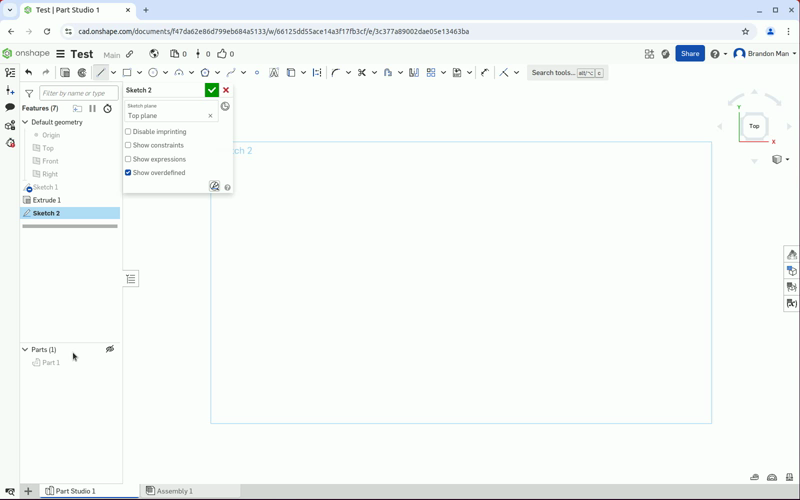
key_down(shift)
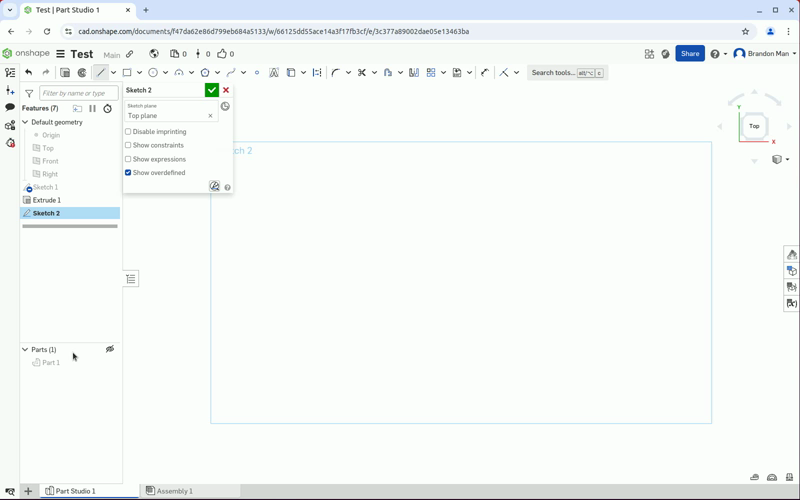
mouse_move(486, 247)
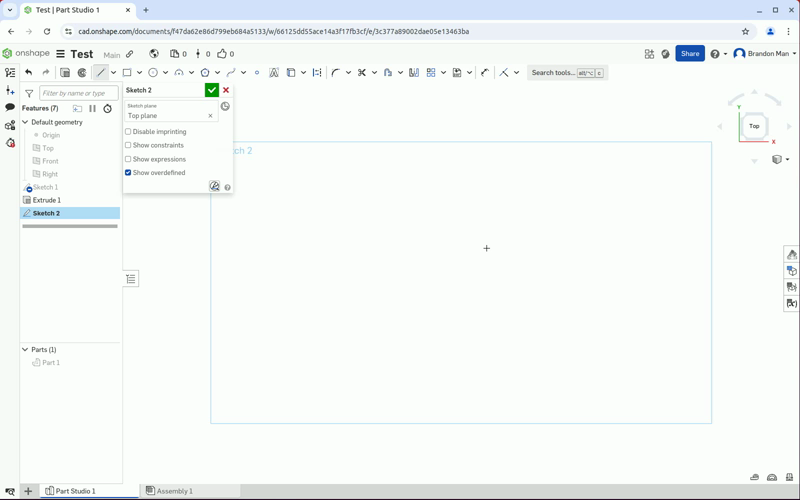
click(486, 247)
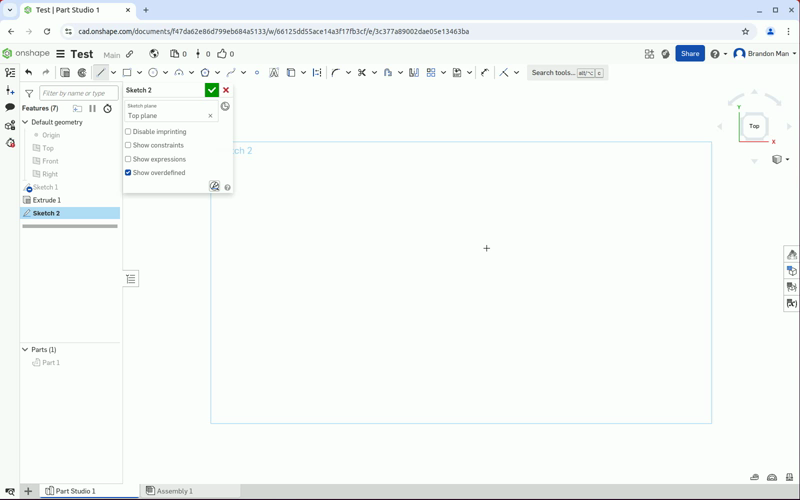
key_up(shift)
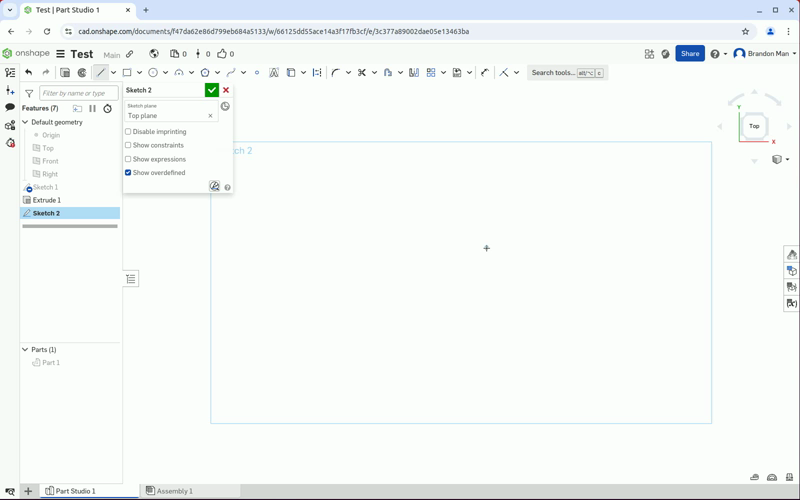
key_down(shift)
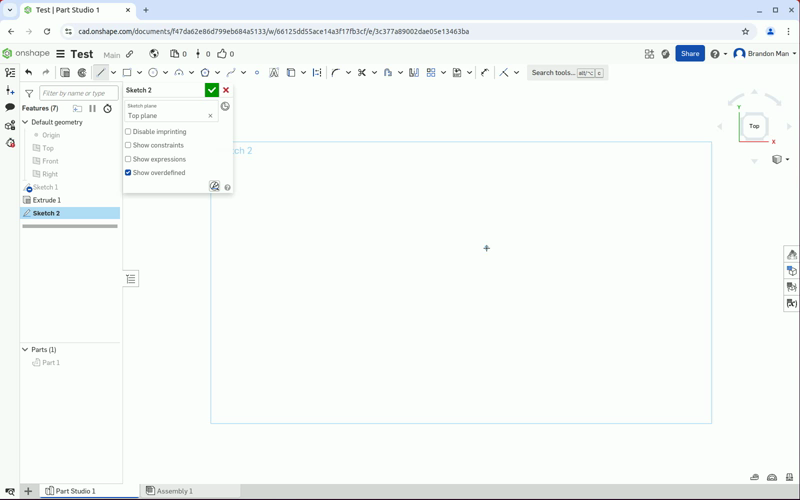
mouse_move(516, 247)
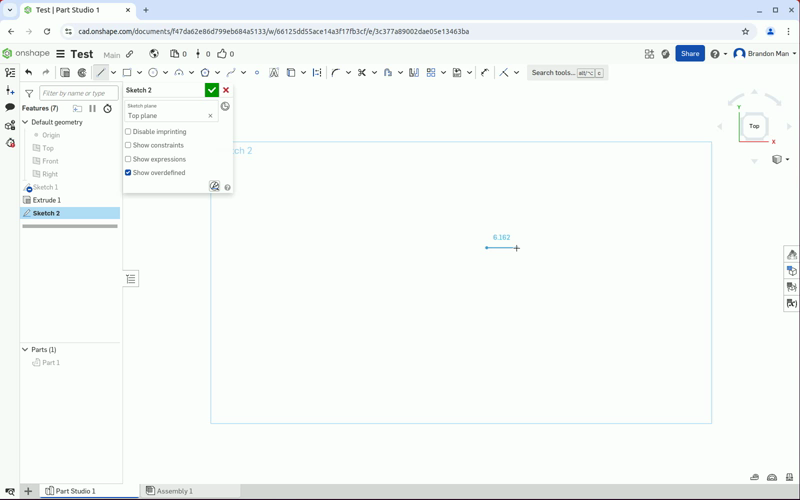
mouse_move(502, 296)
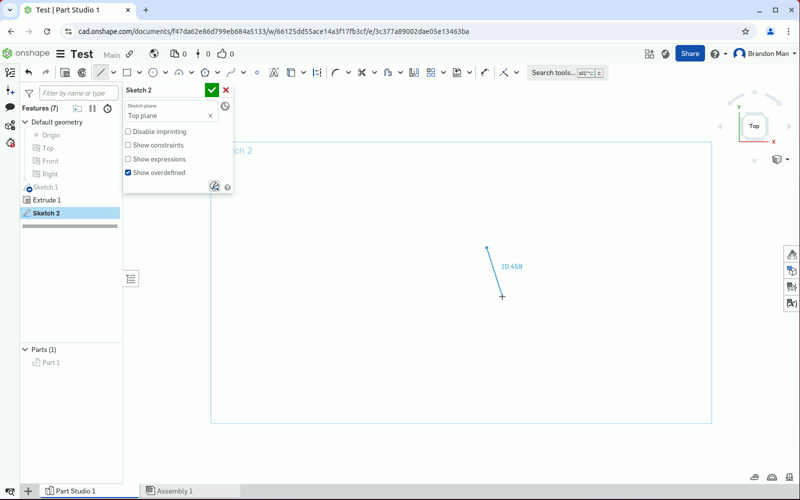
click(502, 296)
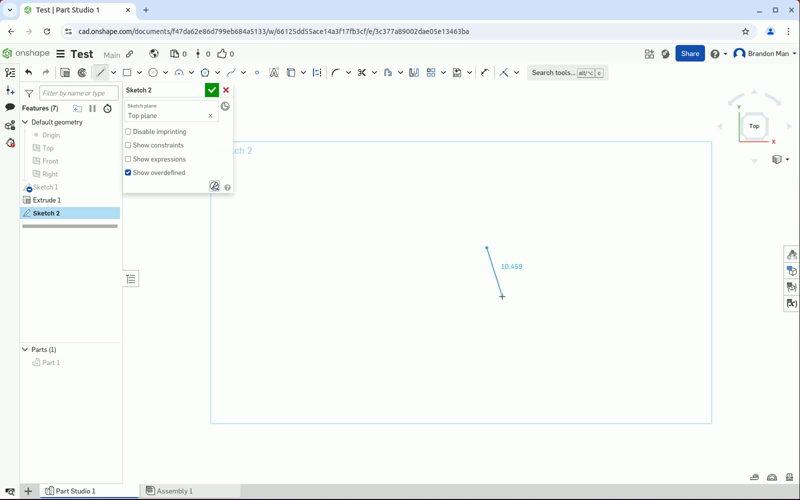
key_up(shift)
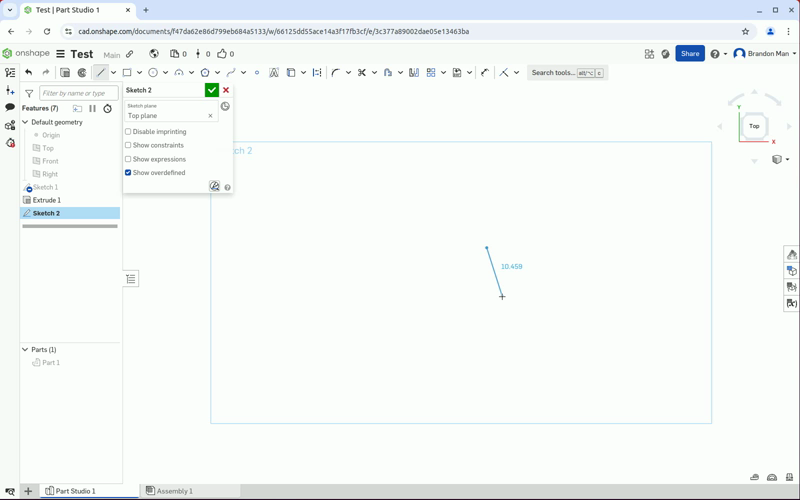
key_down(shift)
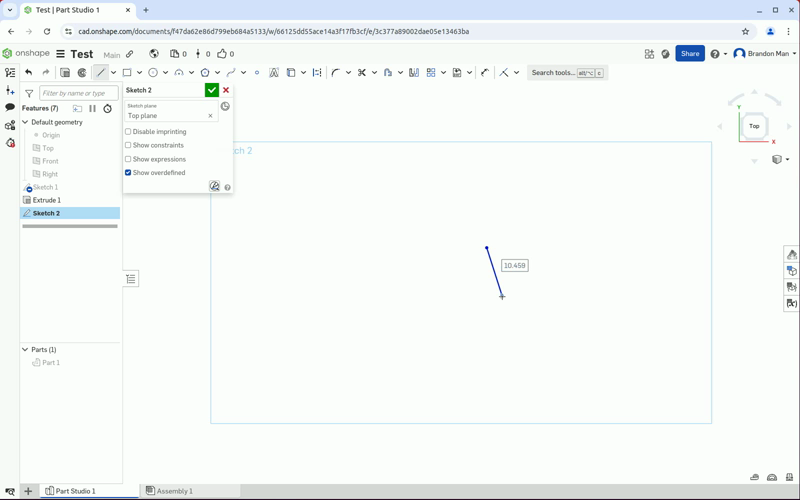
mouse_move(568, 247)
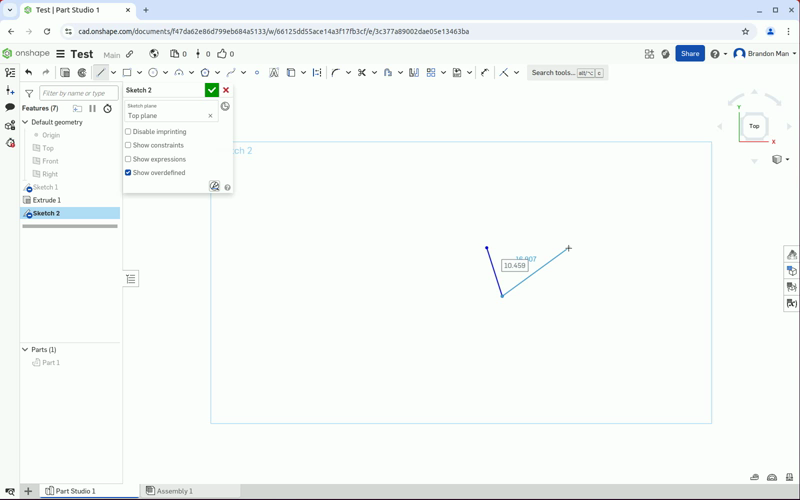
click(568, 247)
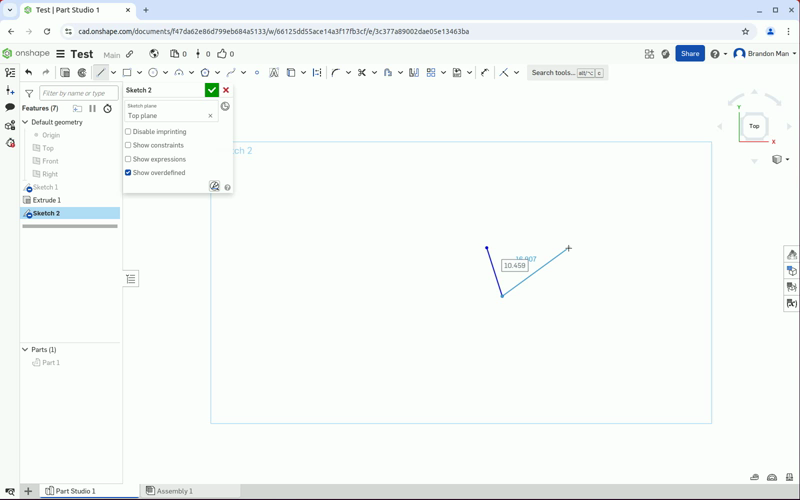
key_up(shift)
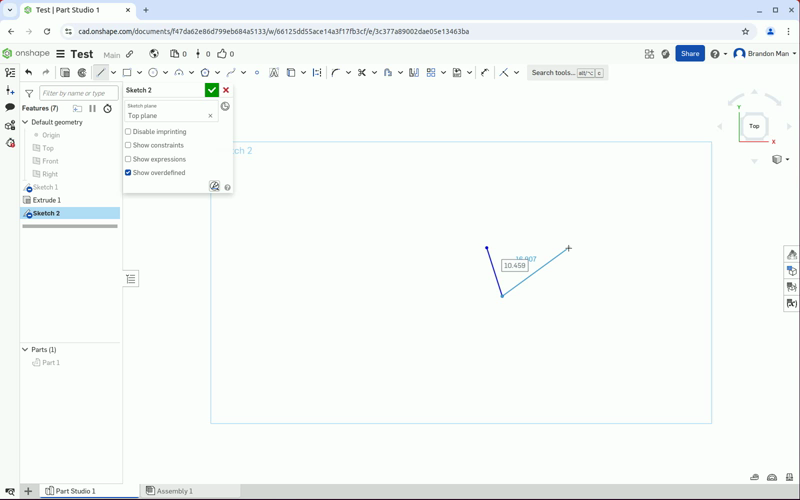
key_down(shift)
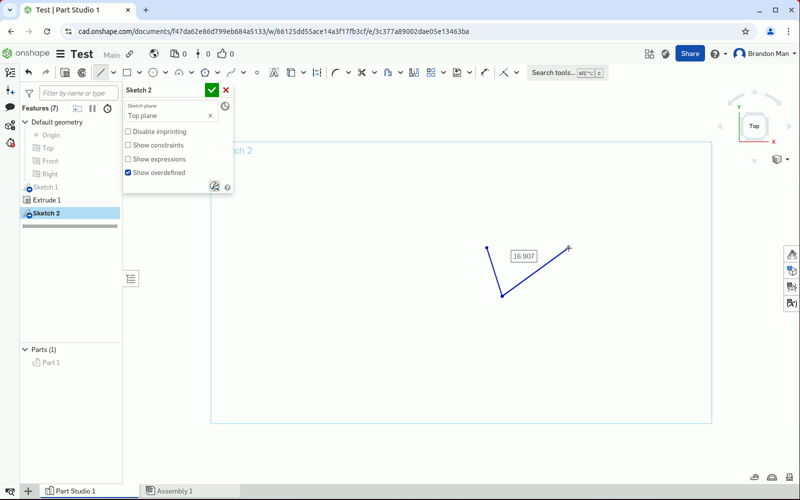
mouse_move(486, 247)
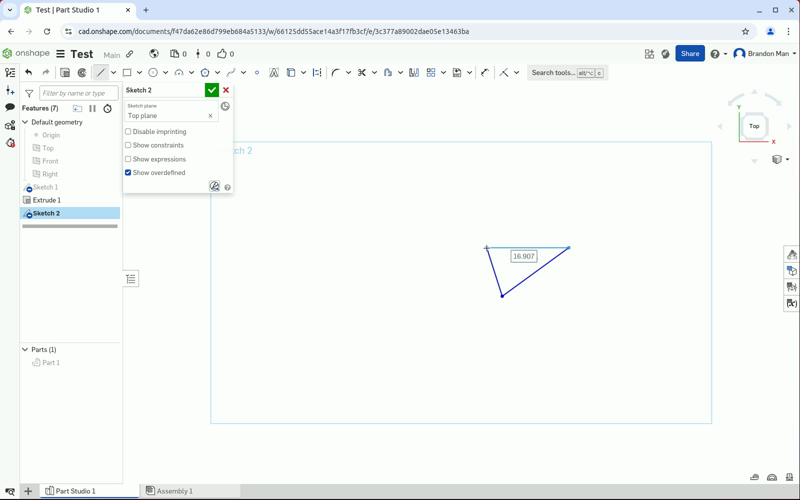
key_up(shift)
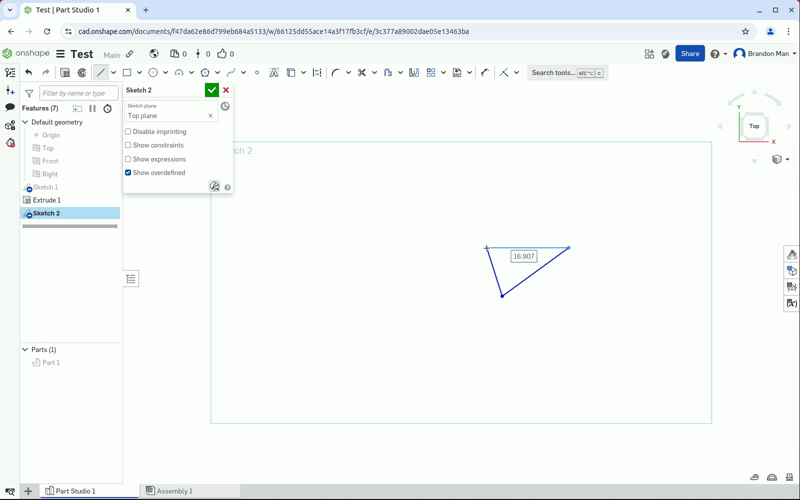
click(486, 247)
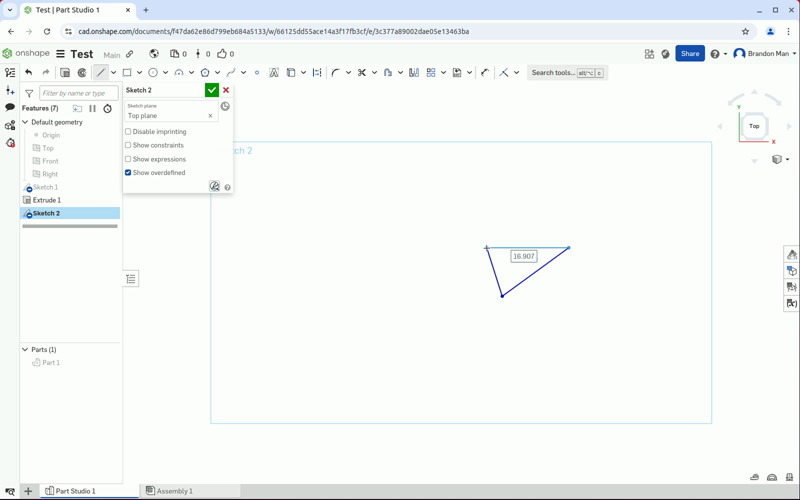
key(esc)
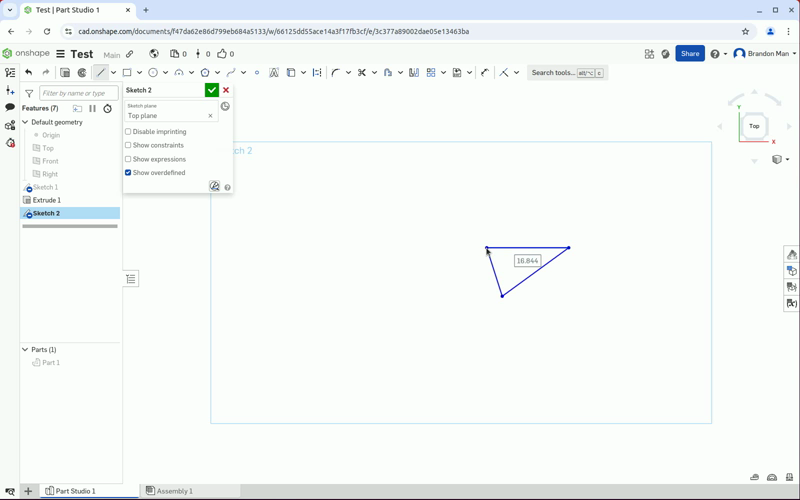
mouse_move(524, 267)
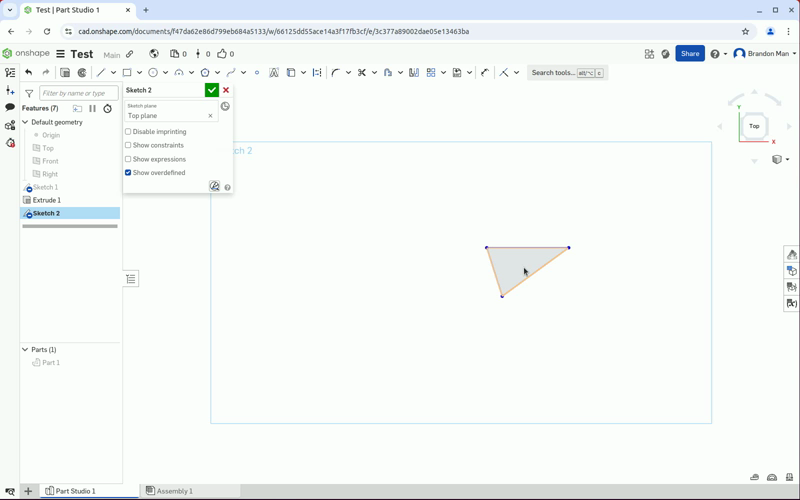
click(524, 267)
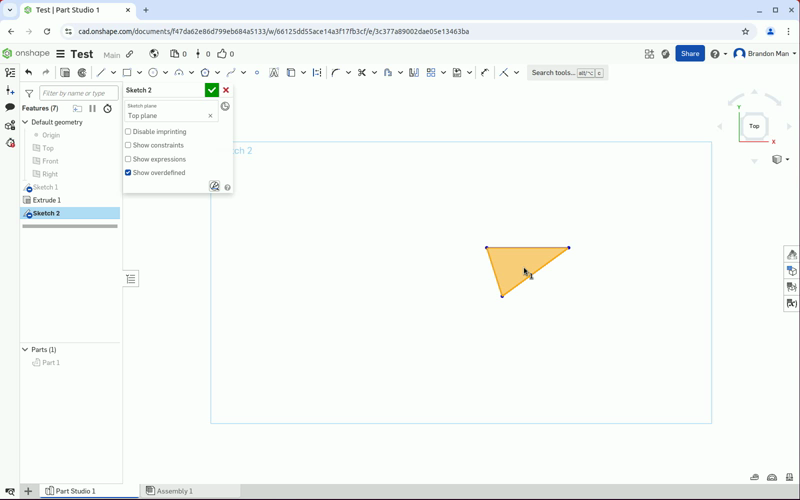
mouse_move(73, 352)
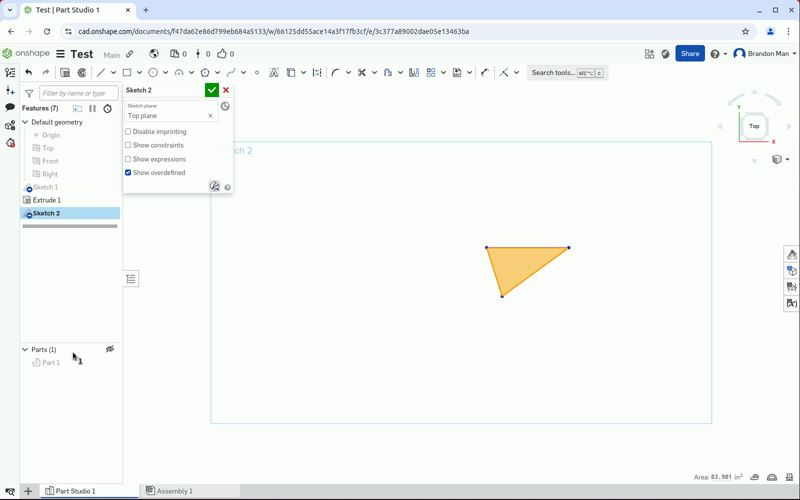
key(shift+y)
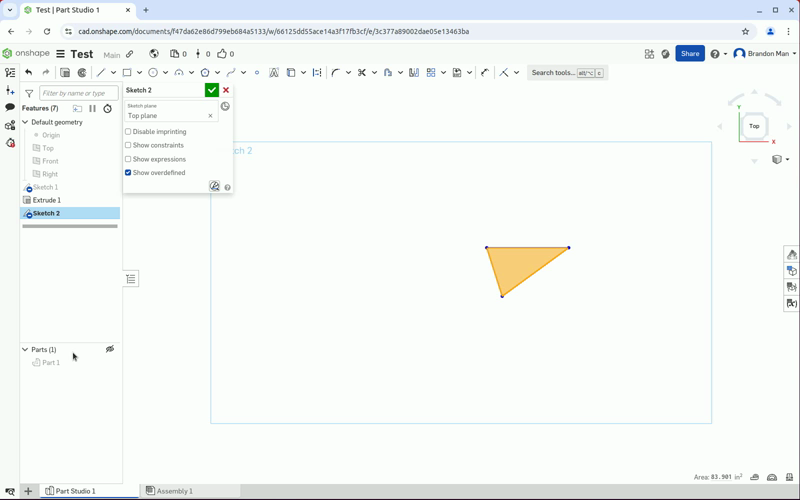
key(shift+e)
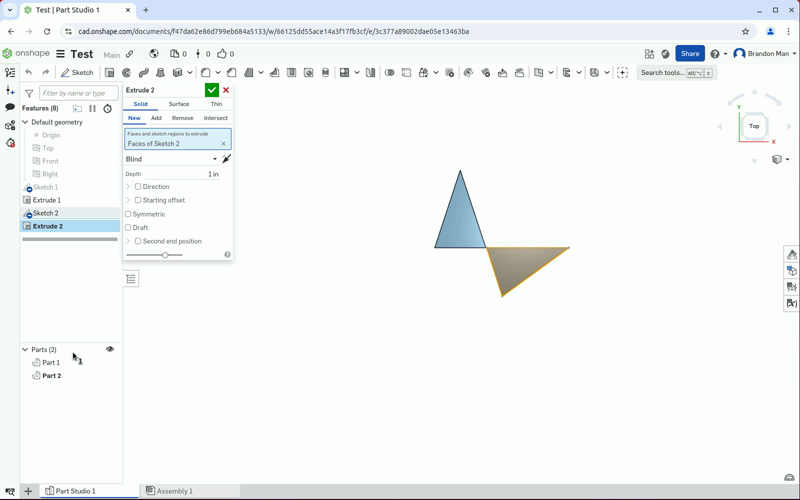
mouse_move(143, 106)
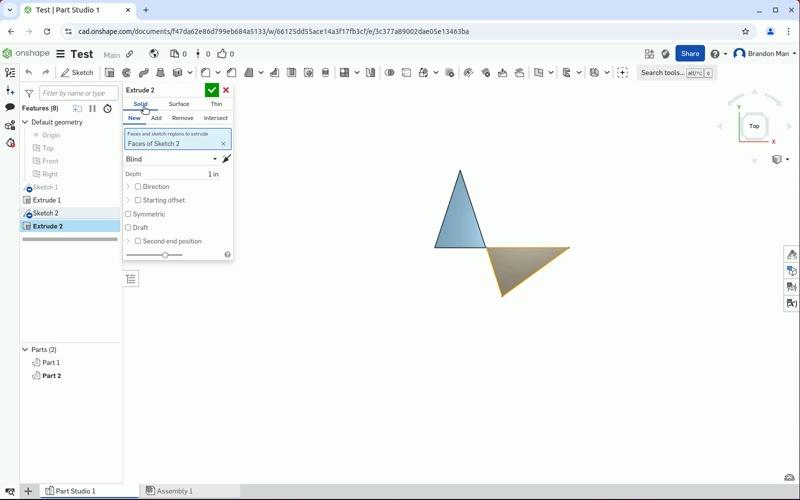
click(143, 106)
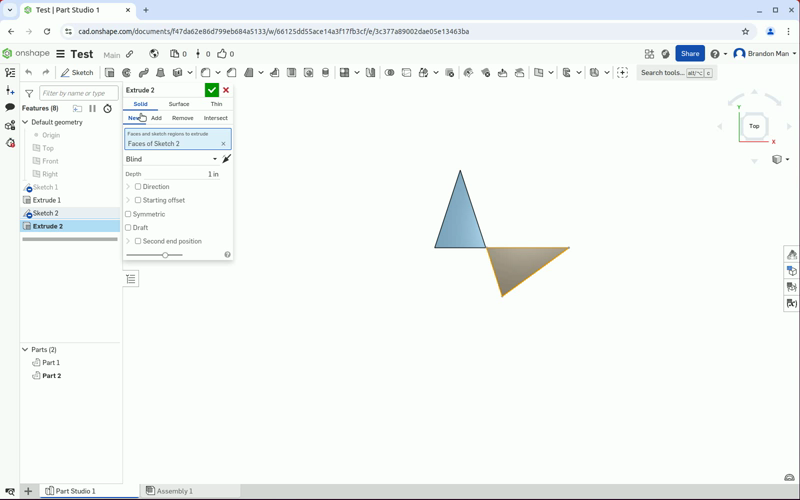
mouse_move(137, 120)
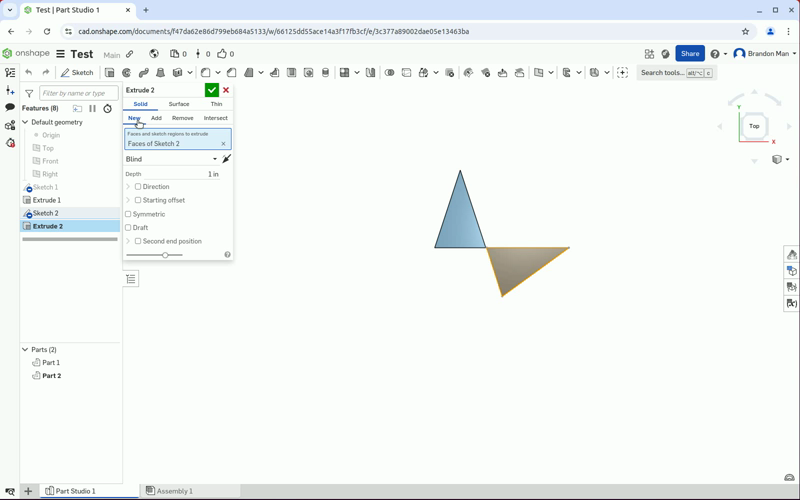
click(137, 120)
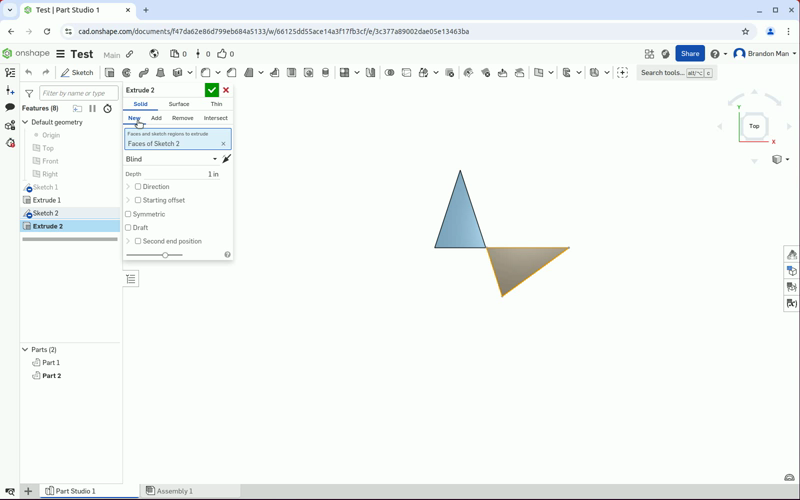
key(tab, 4)
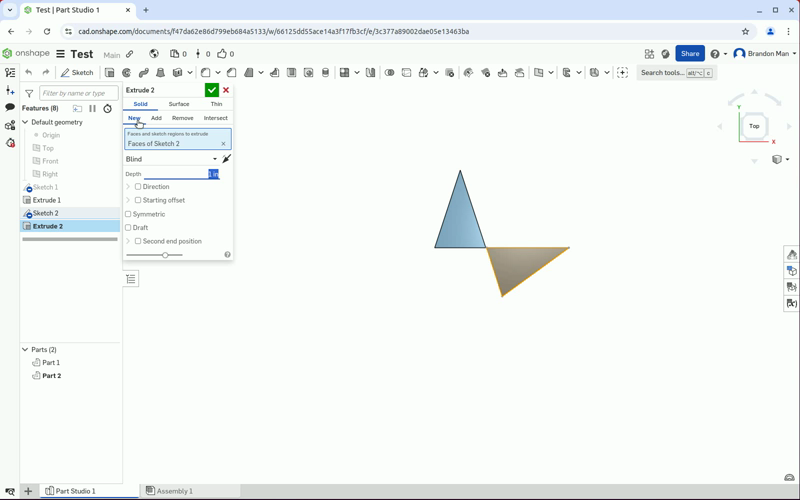
text(3.129)
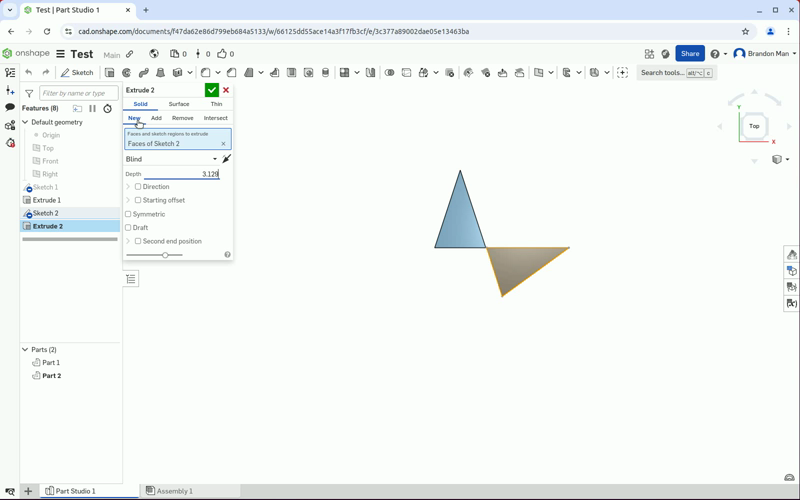
key(enter)
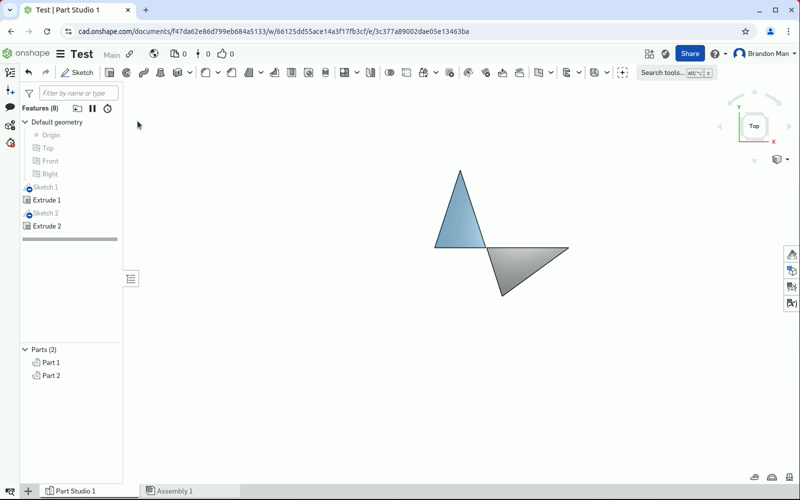
key(shift+h)
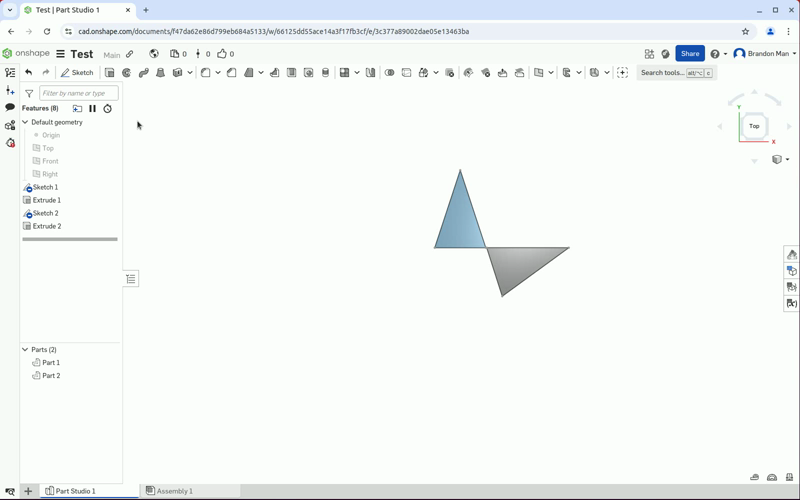
key(shift+h)
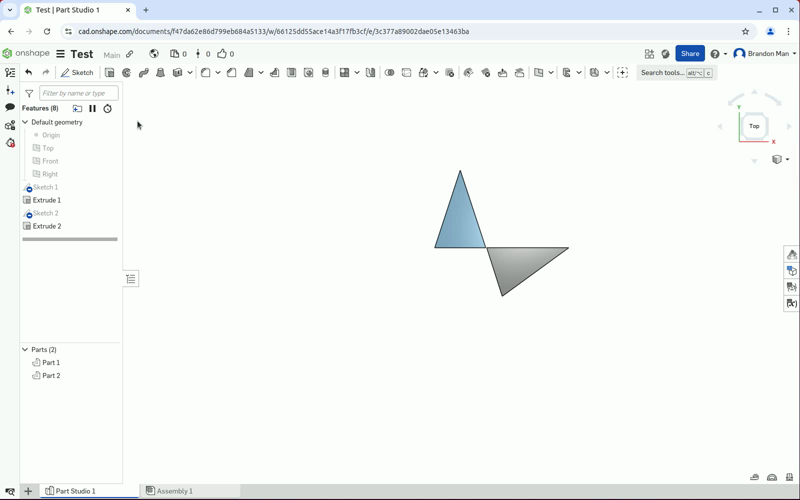
mouse_move(73, 189)
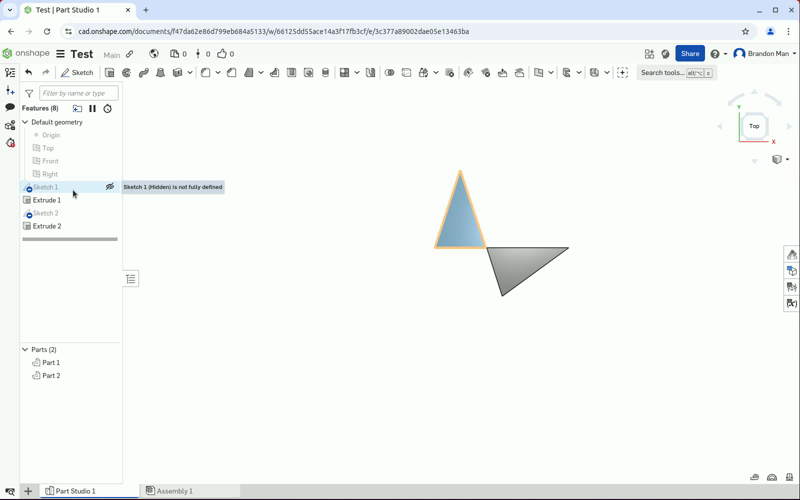
click(73, 189)
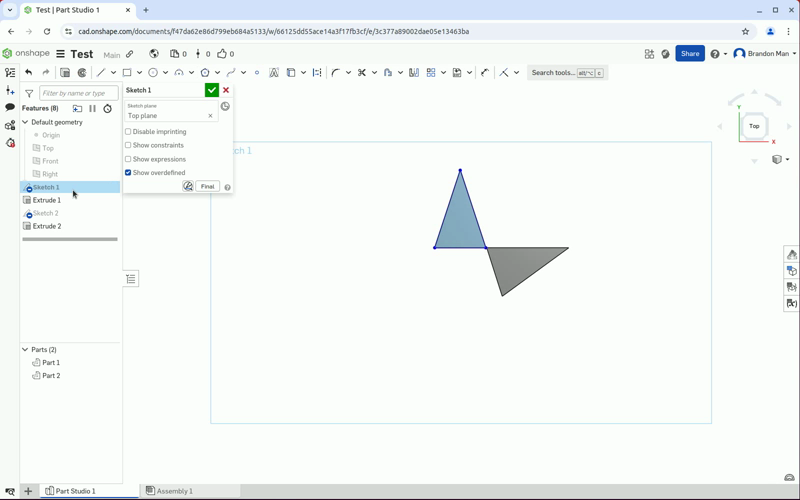
mouse_move(229, 92)
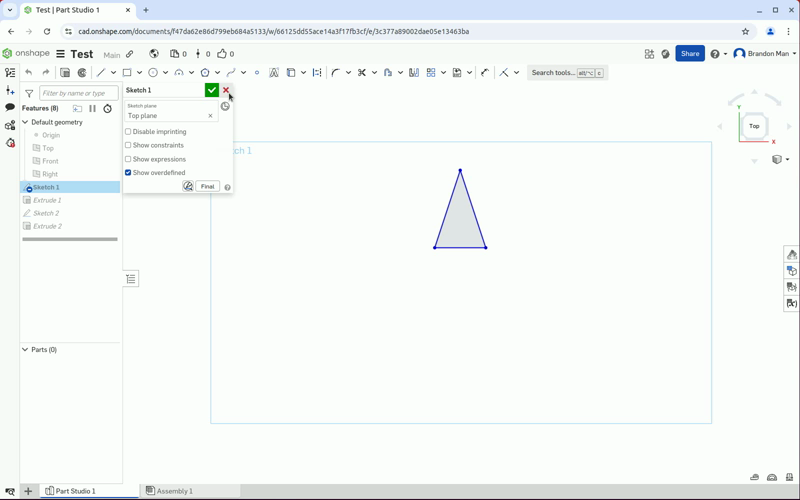
click(229, 92)
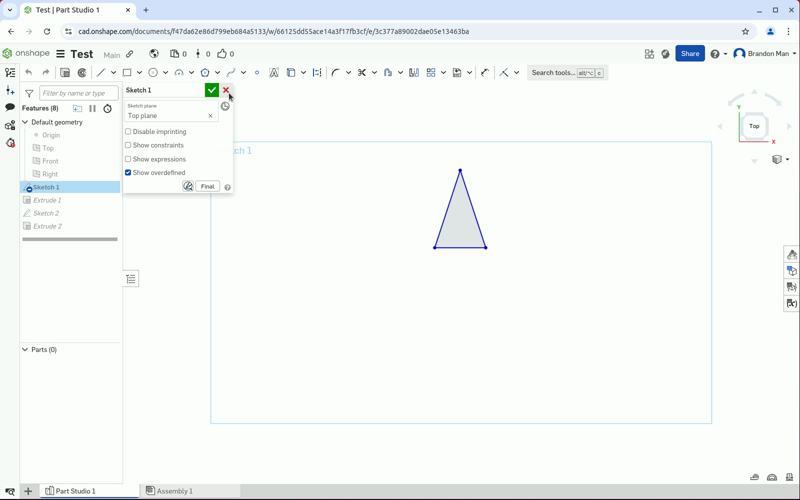
key(shift+s)
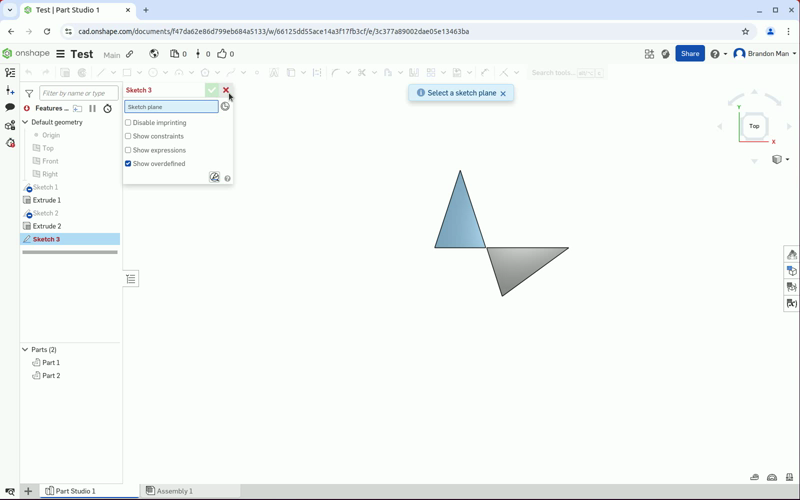
mouse_move(73, 150)
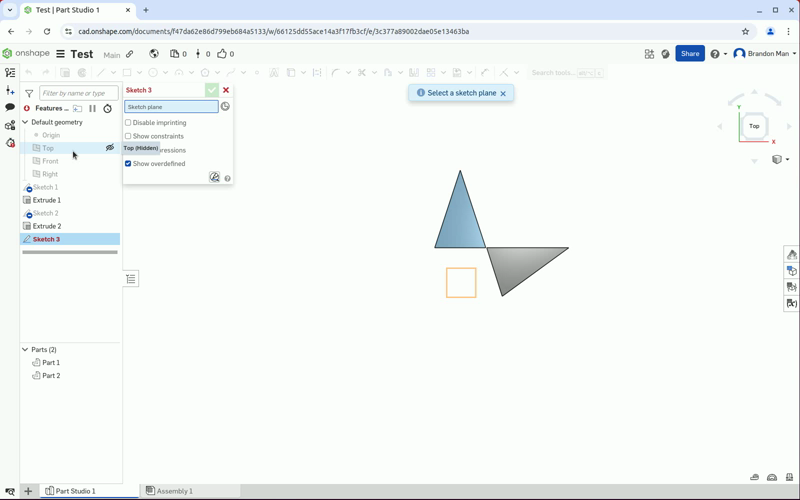
click(73, 150)
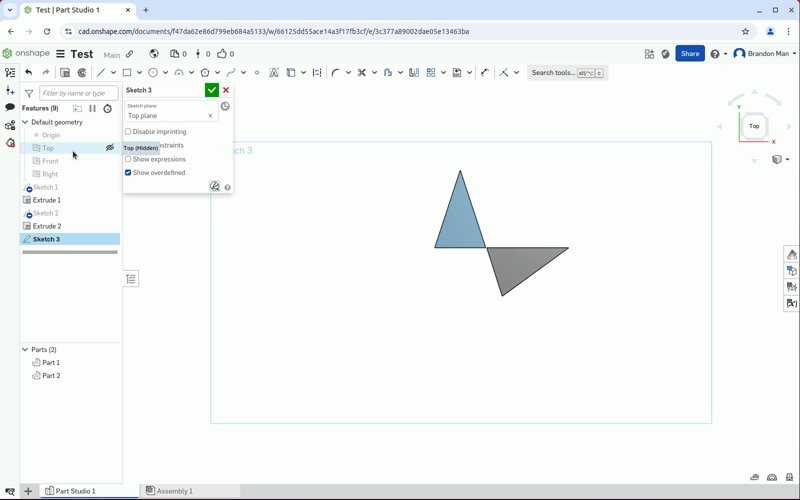
mouse_move(73, 352)
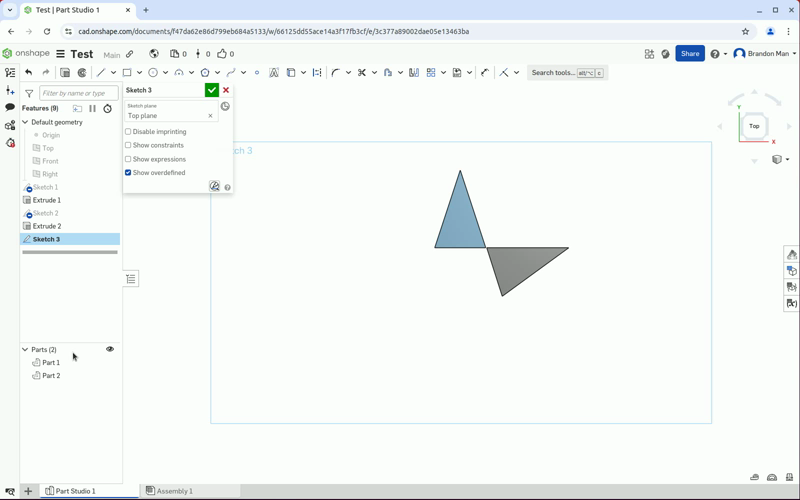
key(y)
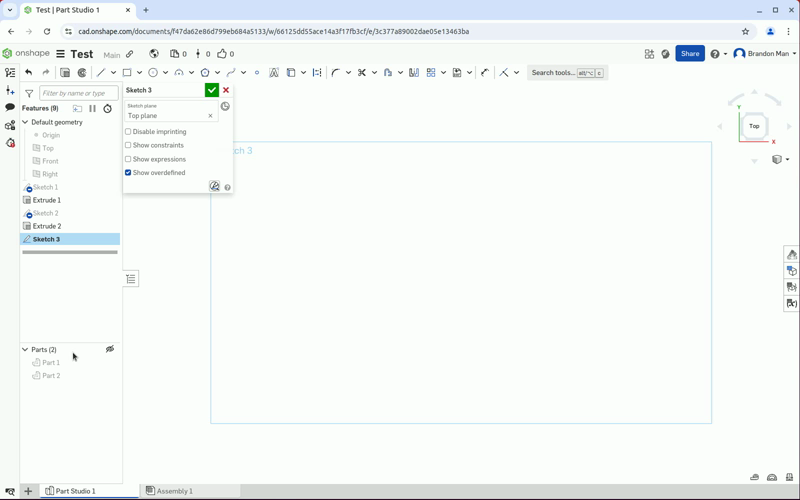
key(l)
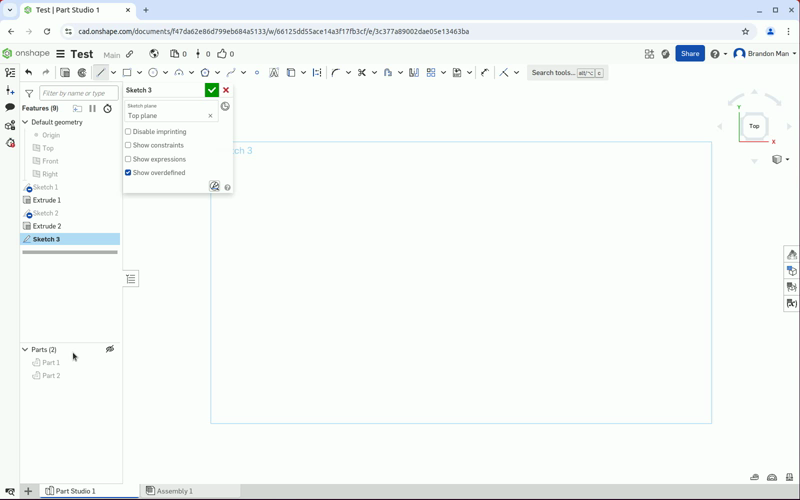
key_down(shift)
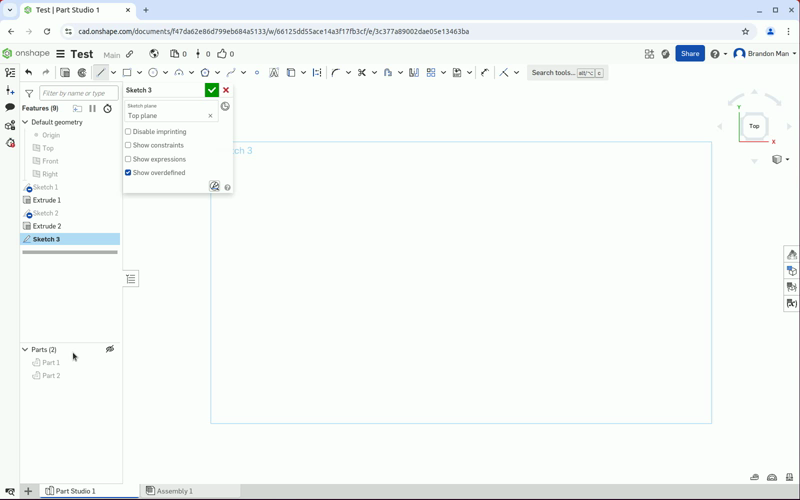
mouse_move(460, 326)
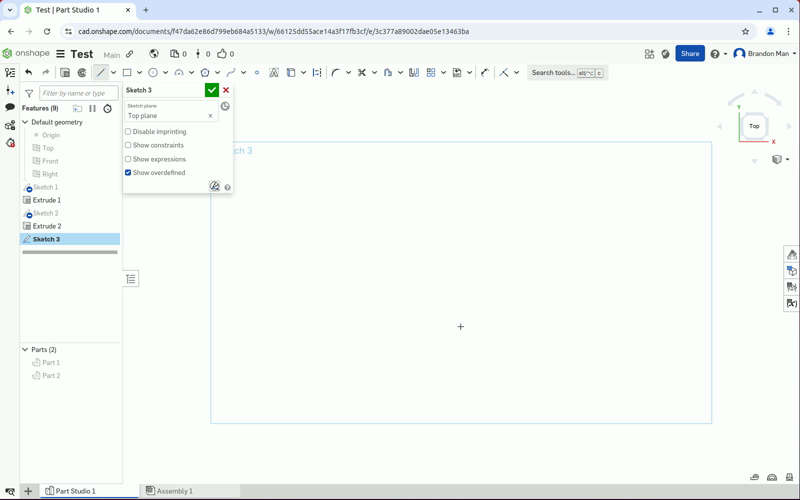
click(460, 326)
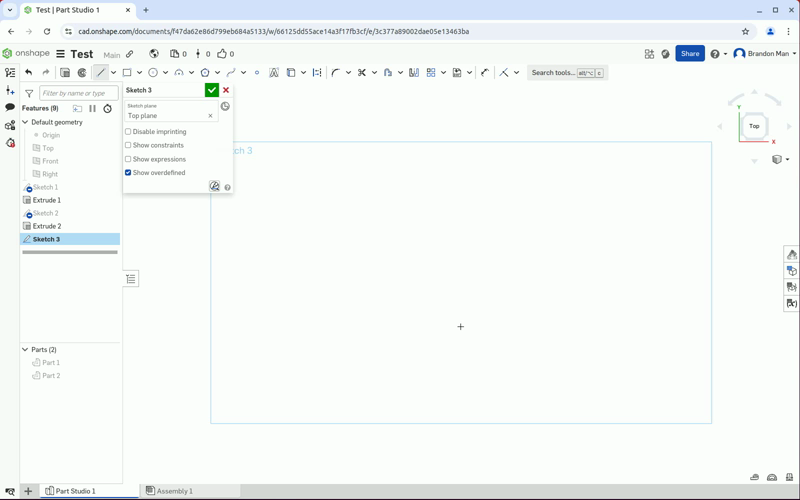
key_up(shift)
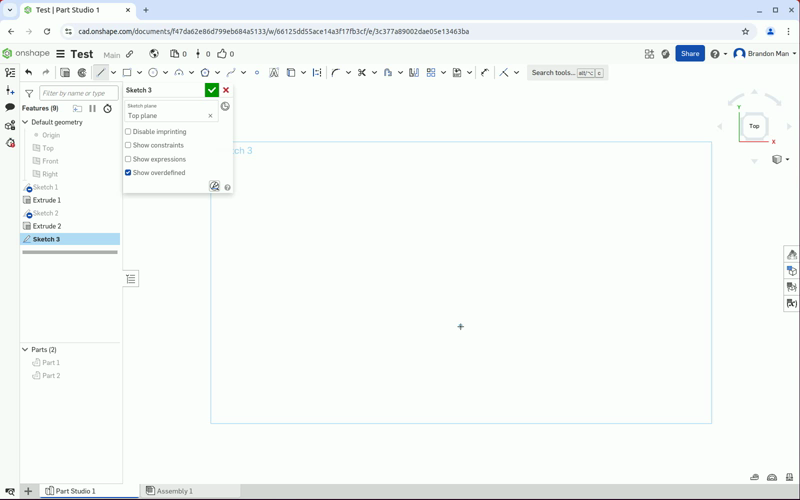
key_down(shift)
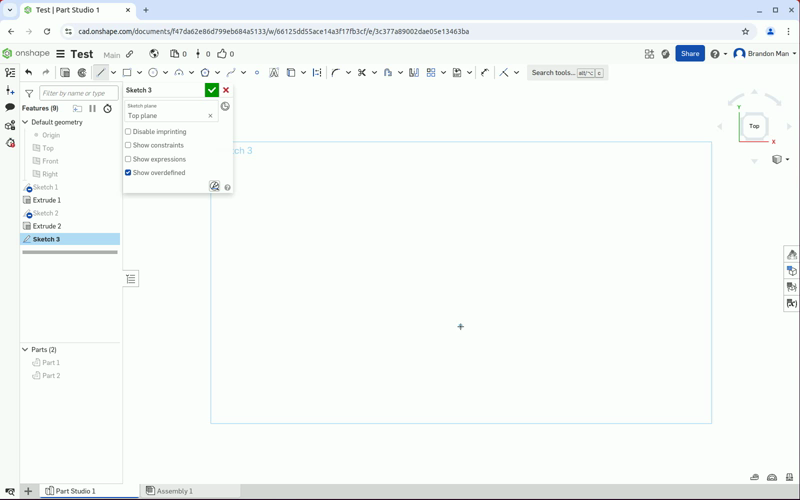
mouse_move(526, 374)
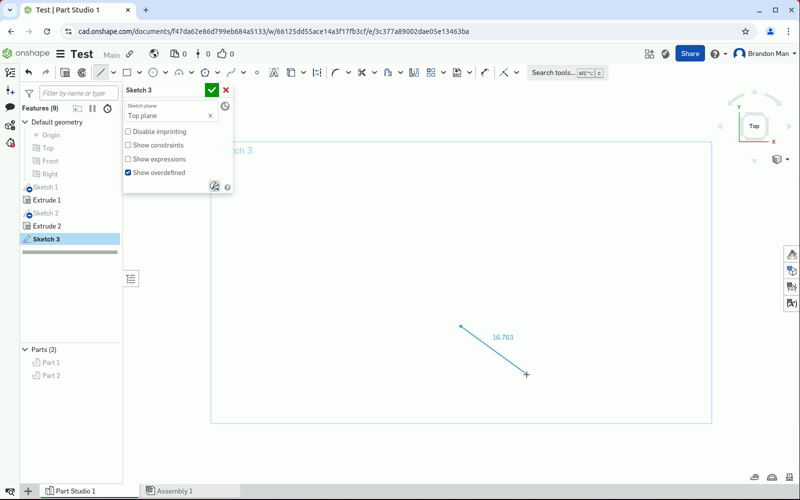
click(526, 374)
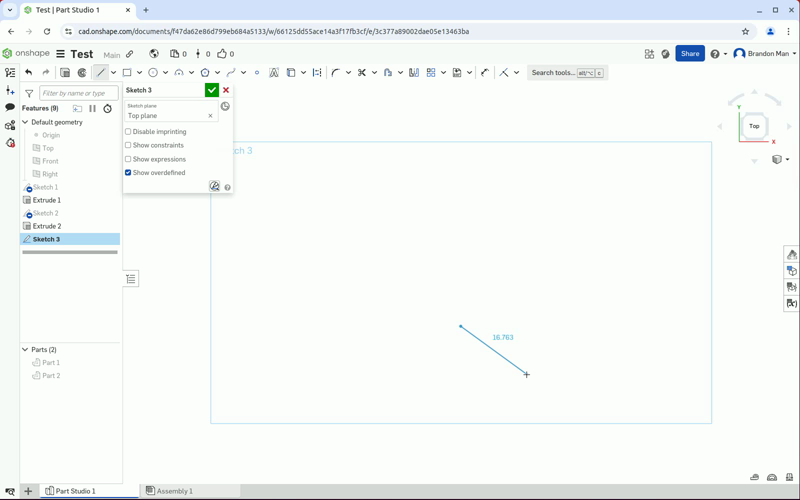
key_up(shift)
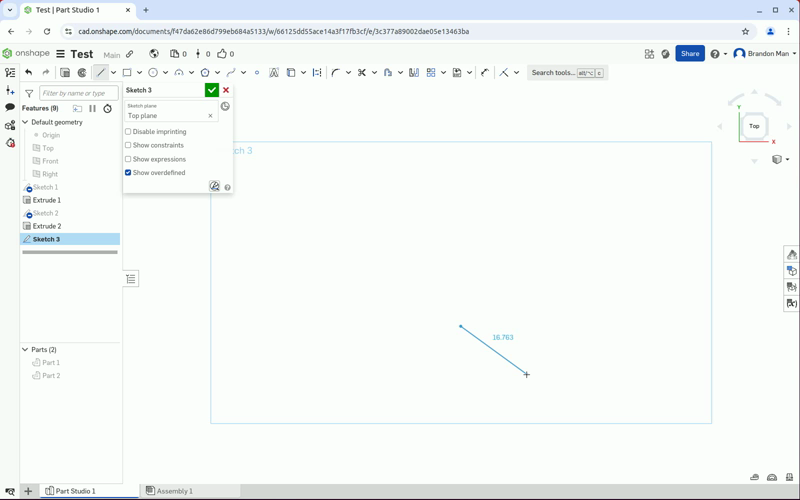
key_down(shift)
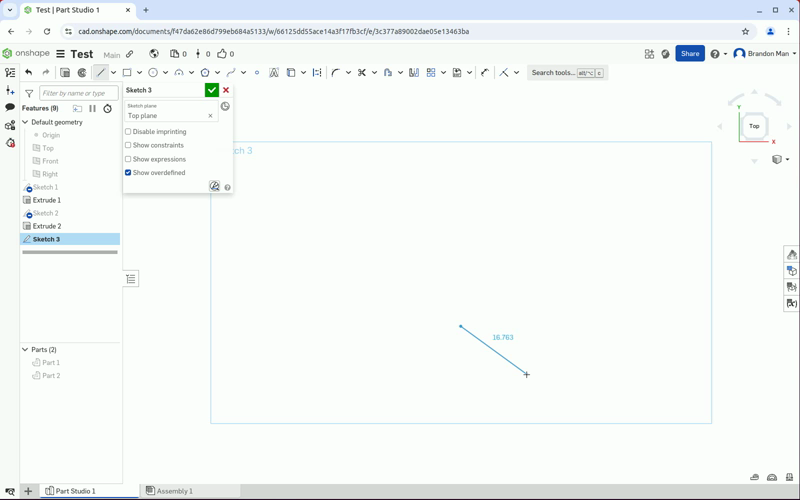
mouse_move(501, 296)
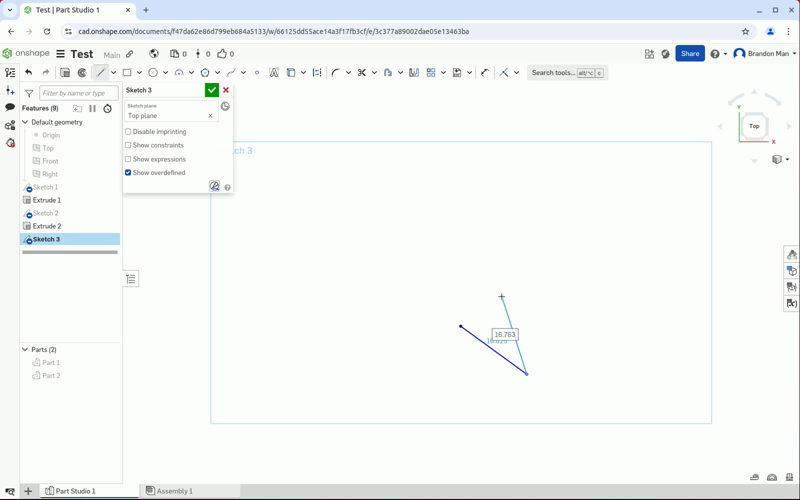
click(501, 296)
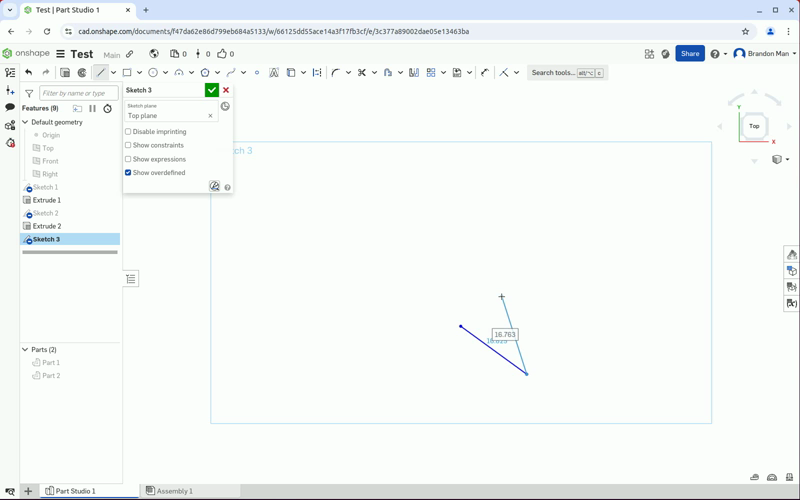
key_up(shift)
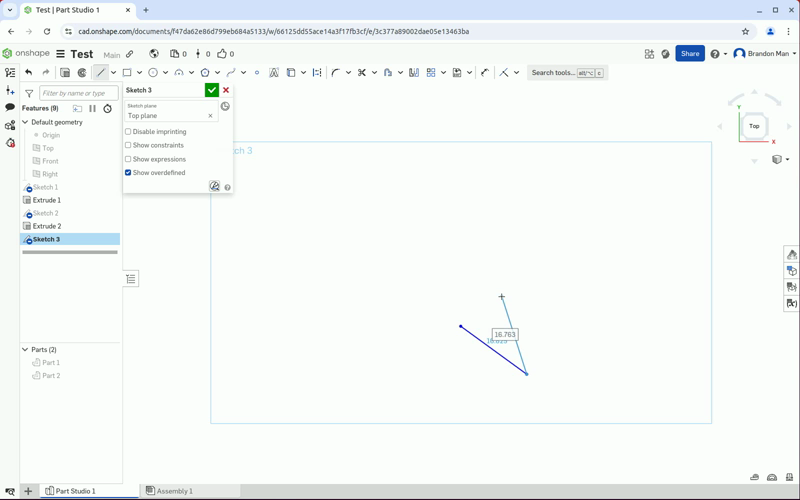
mouse_move(531, 296)
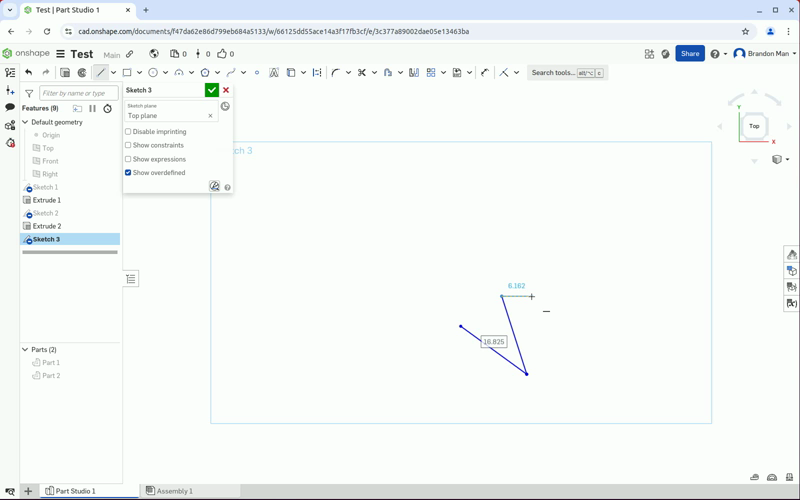
key_down(shift)
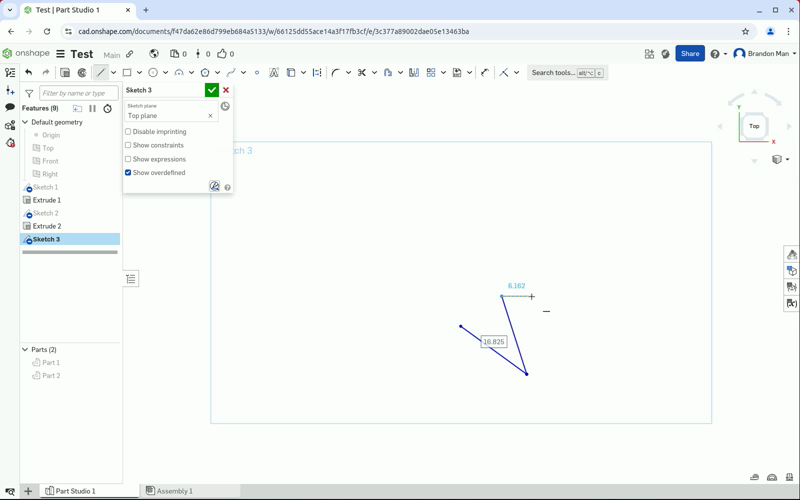
mouse_move(460, 326)
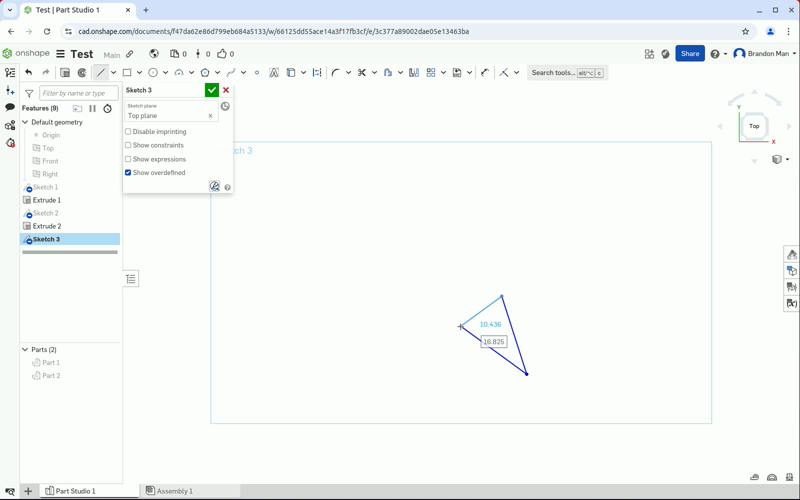
key_up(shift)
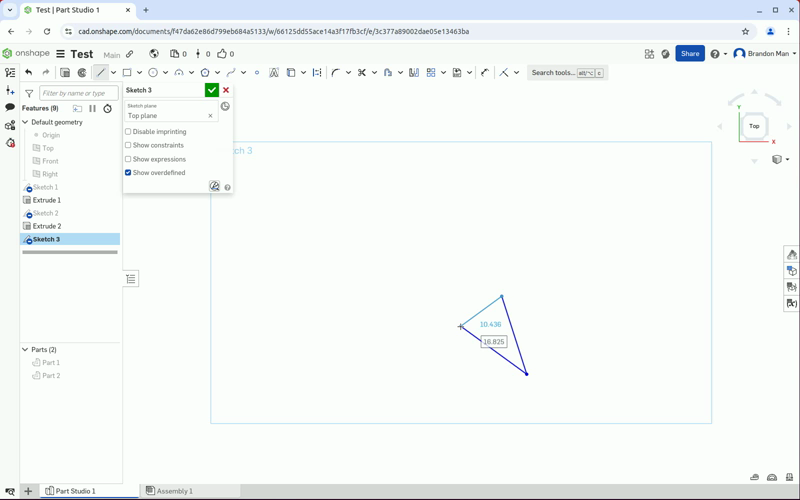
click(460, 326)
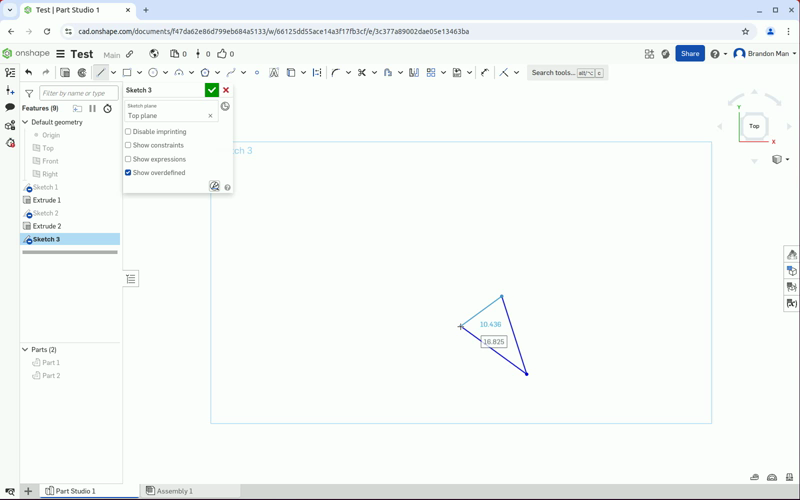
key(esc)
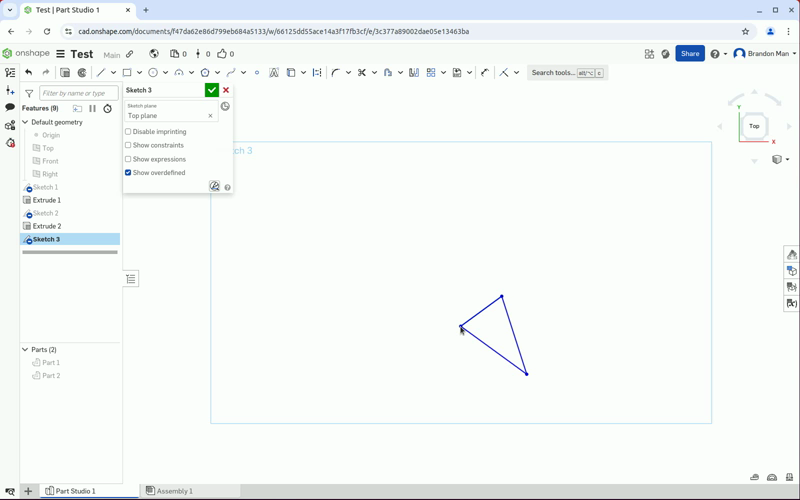
mouse_move(471, 331)
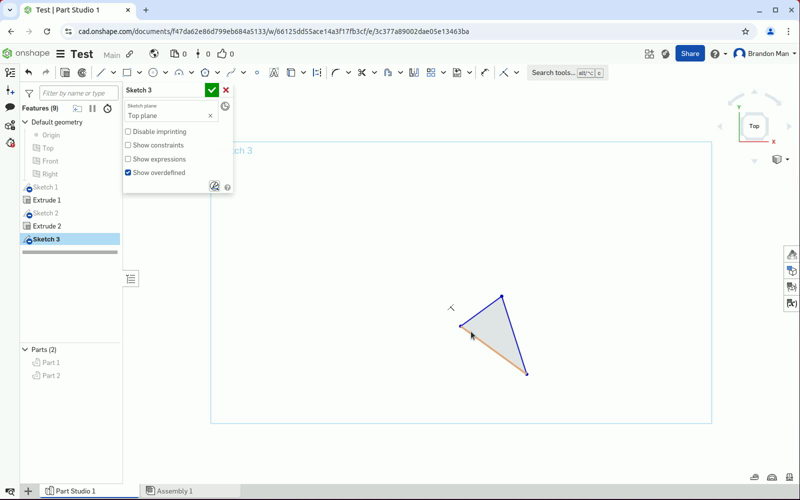
click(471, 331)
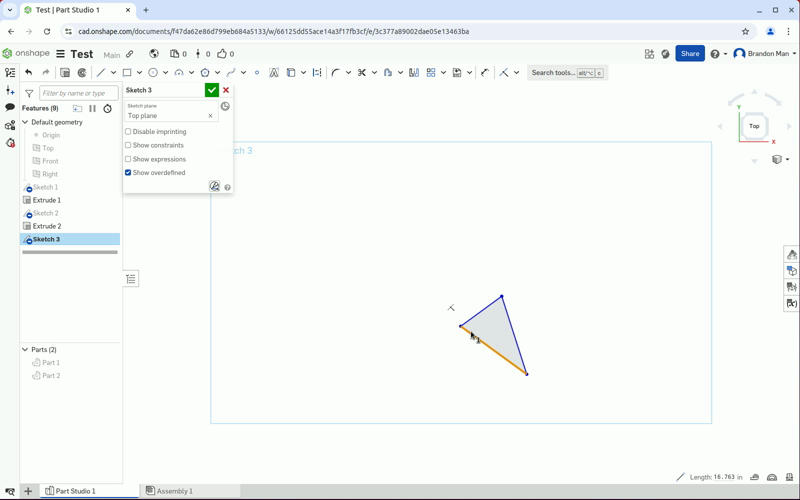
mouse_move(73, 352)
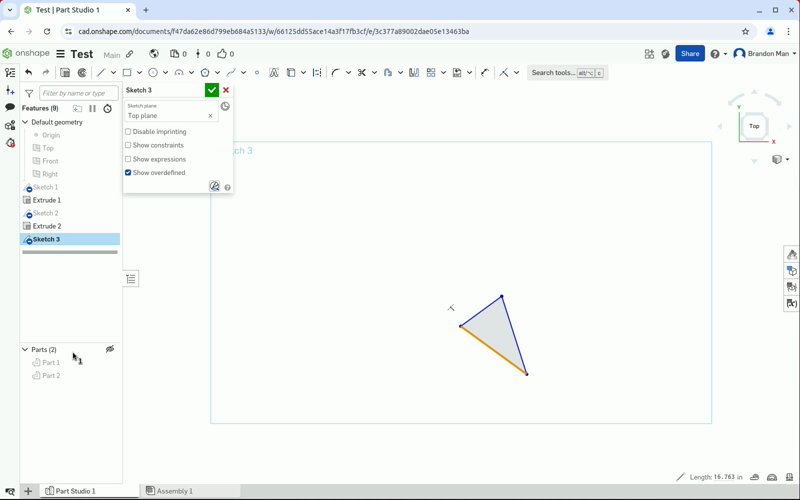
key(shift+y)
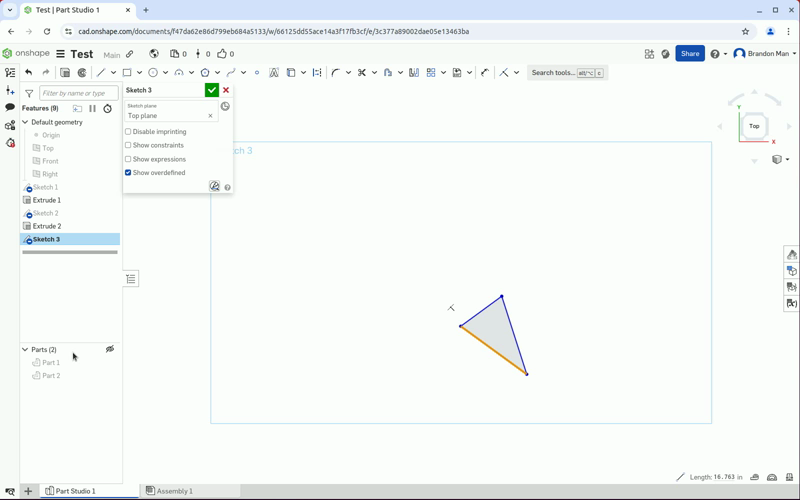
key(shift+e)
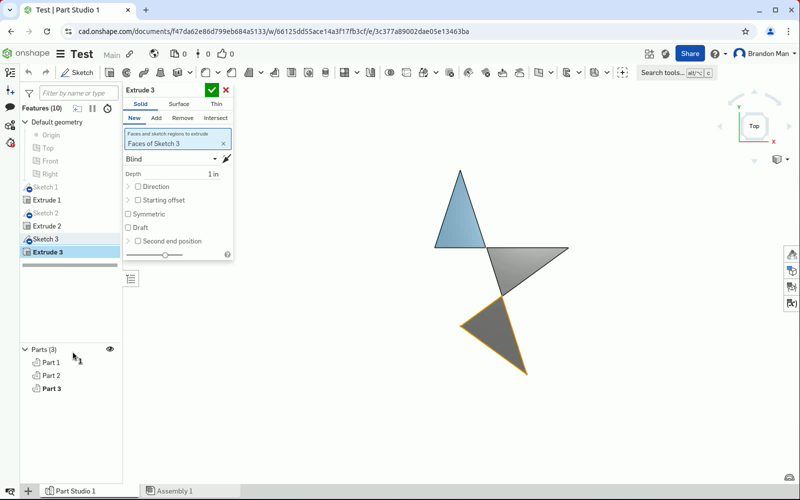
mouse_move(143, 106)
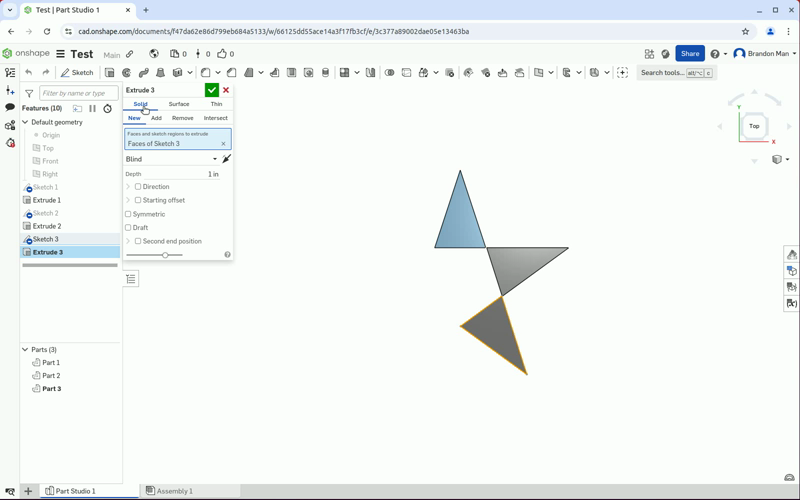
click(143, 106)
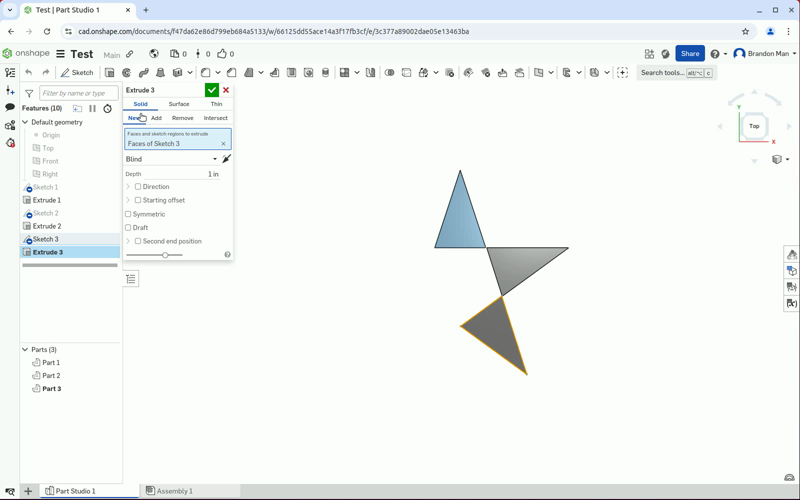
mouse_move(137, 120)
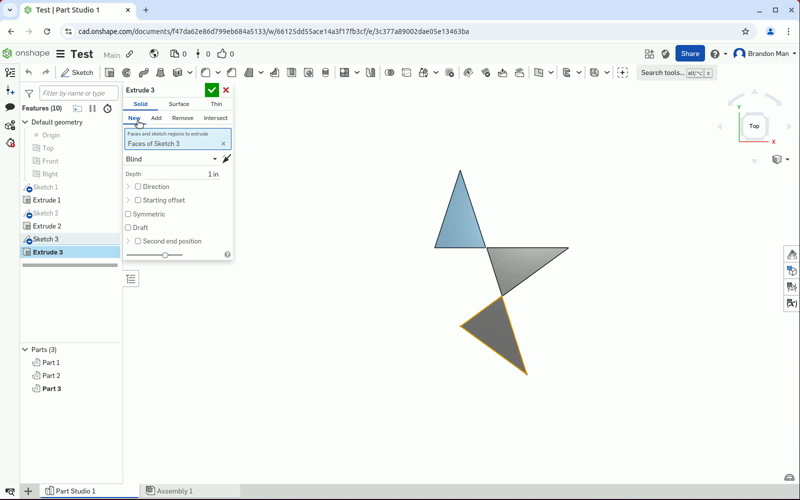
click(137, 120)
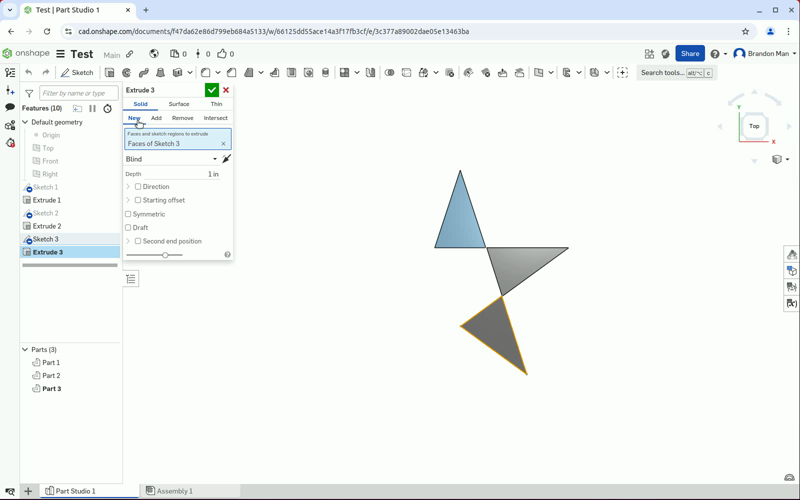
key(tab, 4)
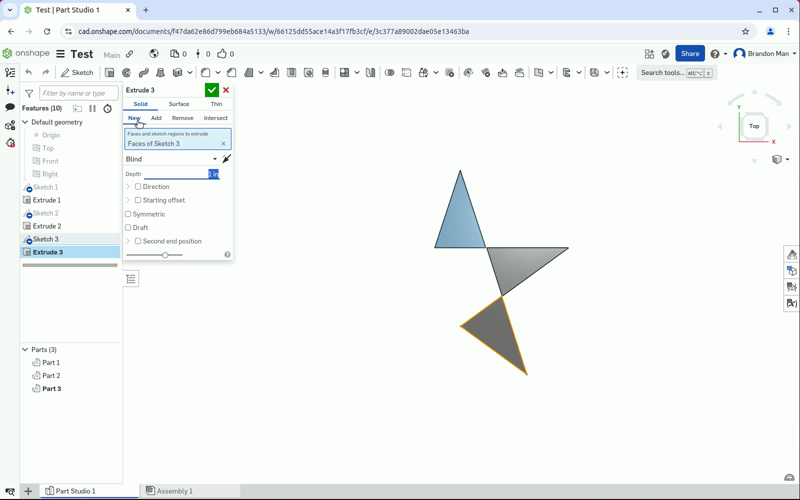
text(3.129)
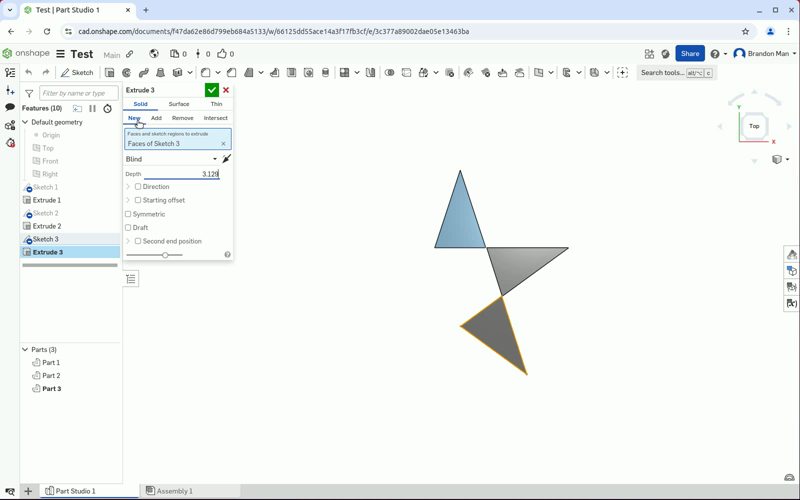
key(enter)
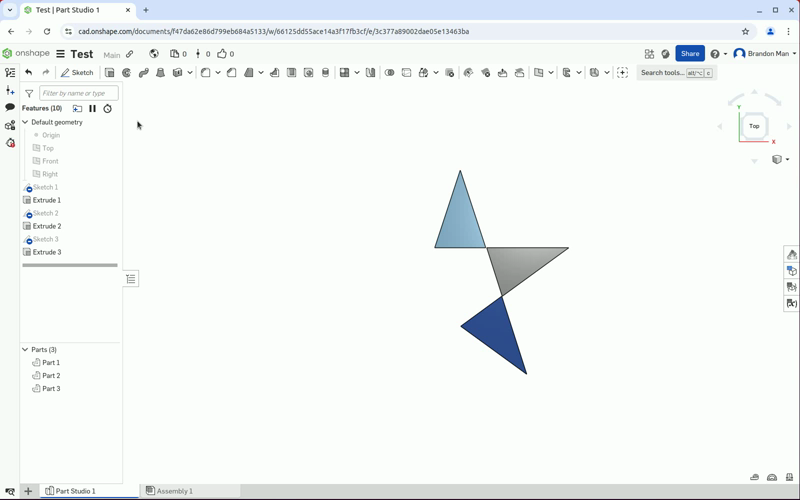
key(shift+h)
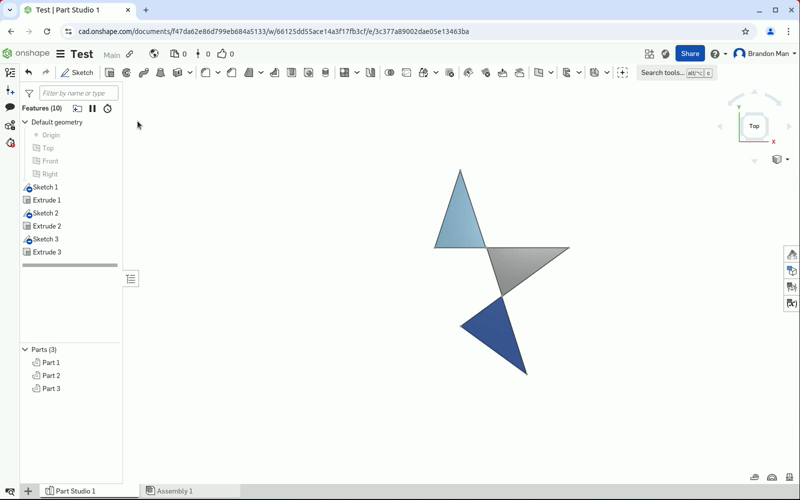
key(shift+h)
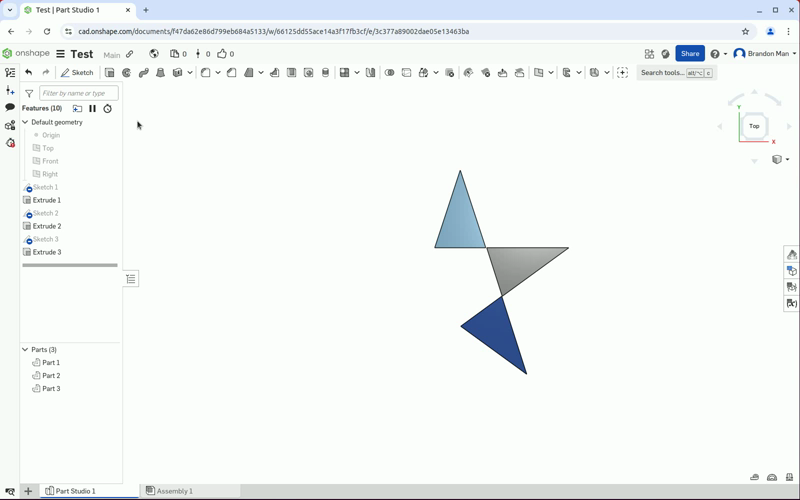
mouse_move(73, 189)
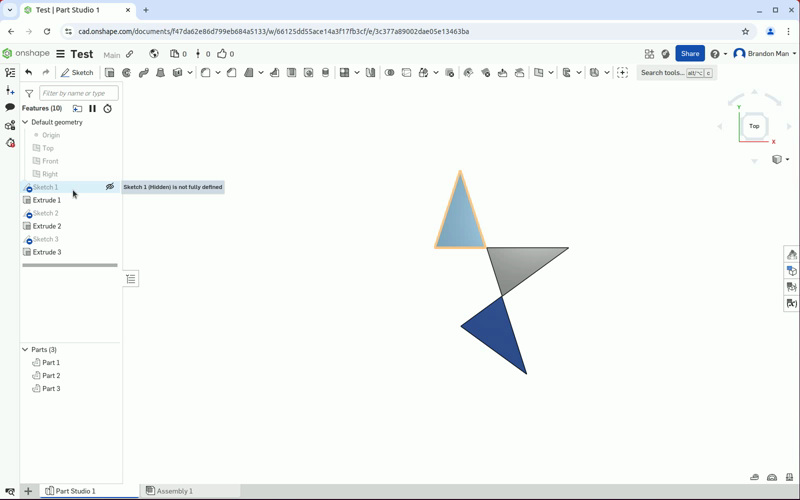
click(73, 189)
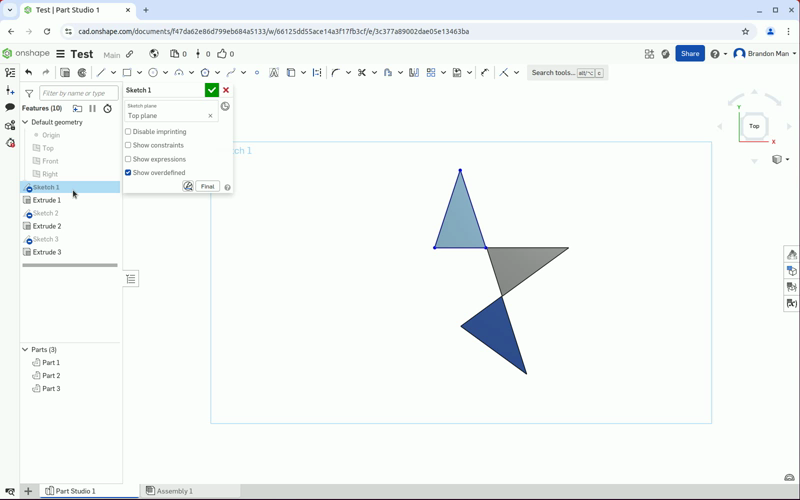
mouse_move(229, 92)
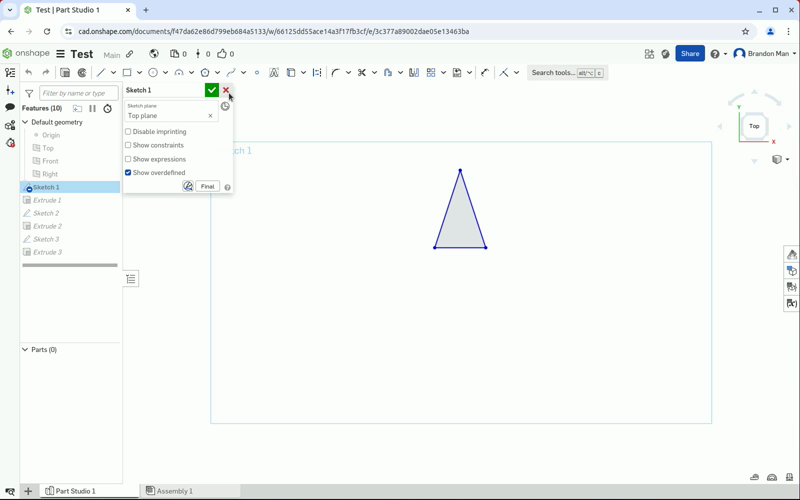
click(229, 92)
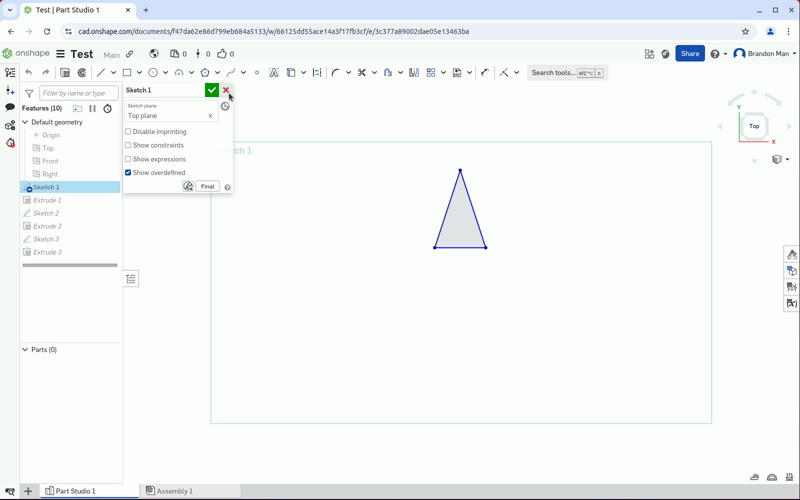
key(shift+s)
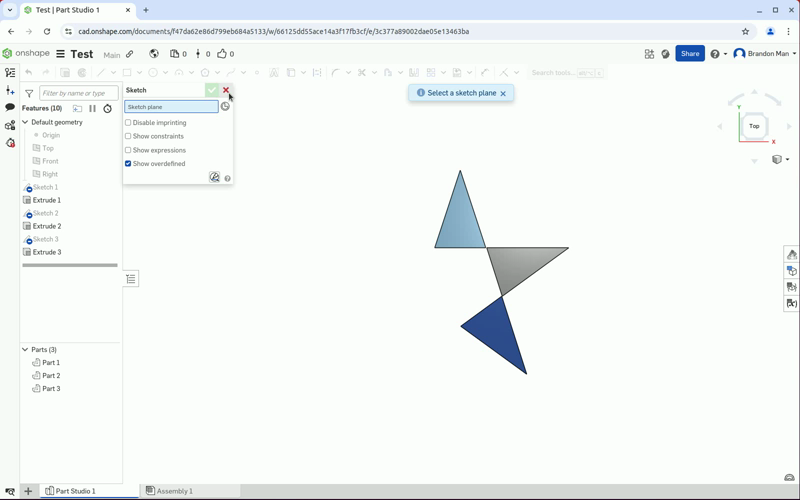
mouse_move(73, 150)
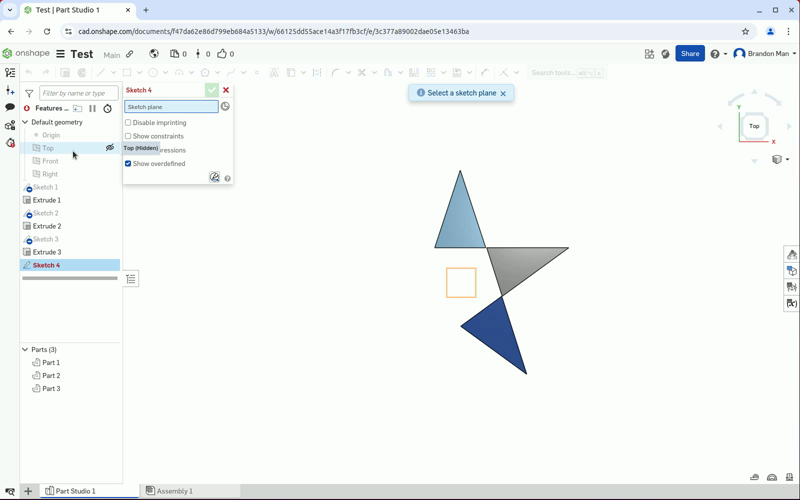
click(73, 150)
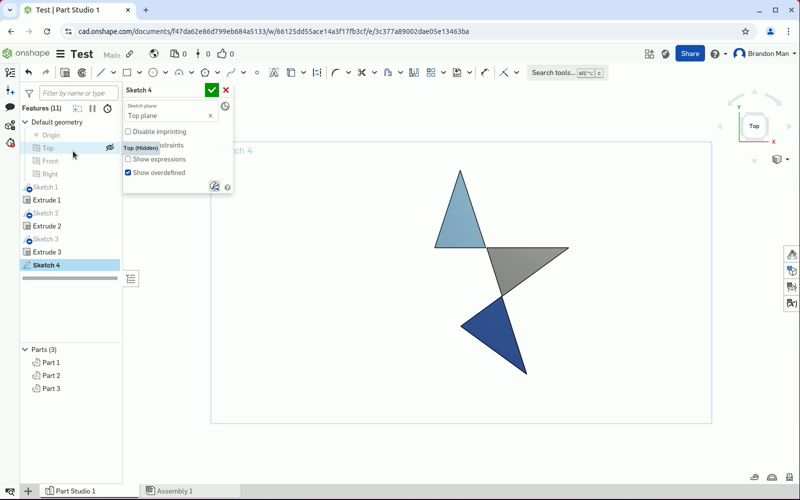
mouse_move(73, 352)
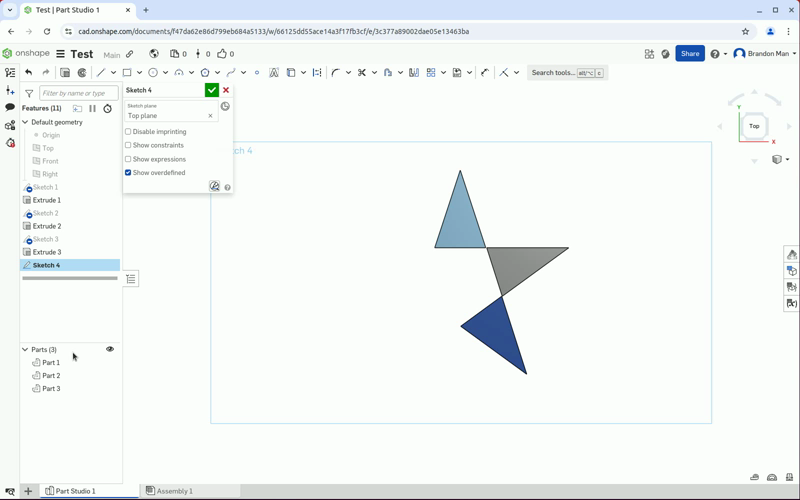
key(y)
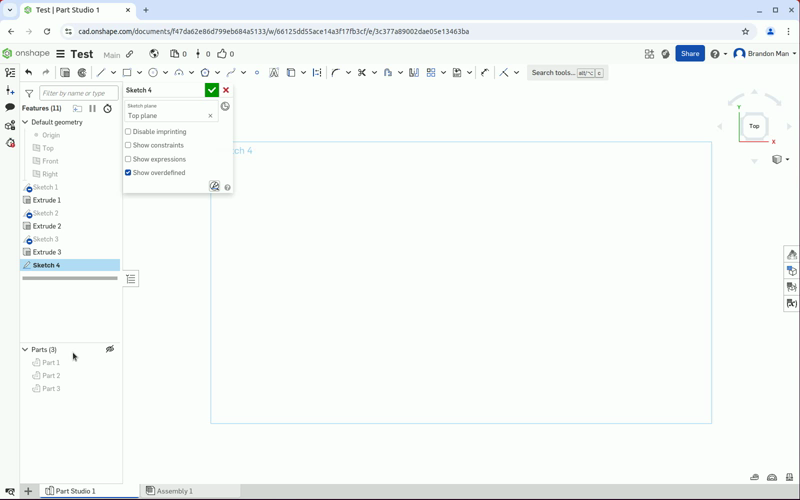
key(l)
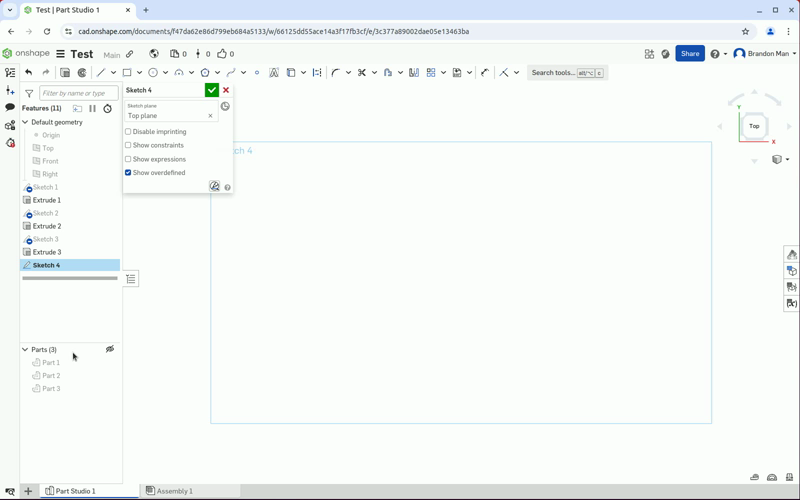
key_down(shift)
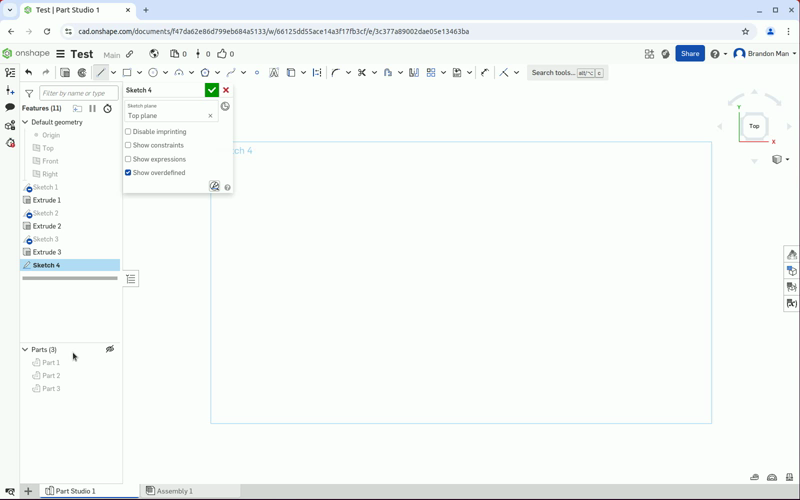
mouse_move(395, 374)
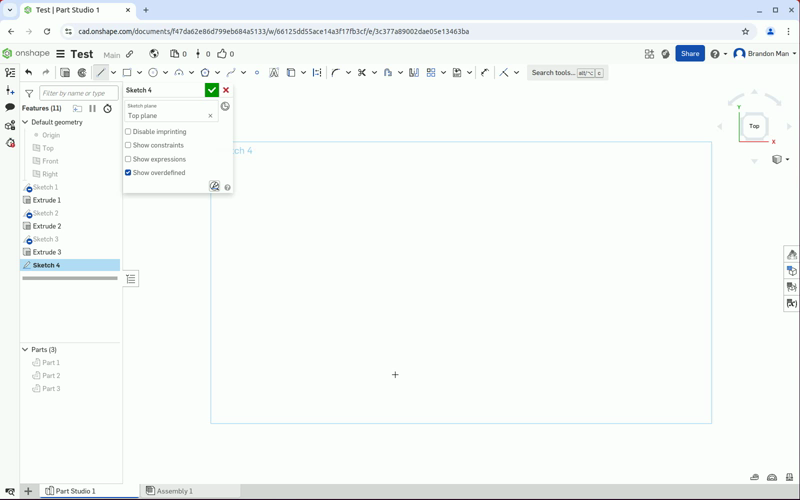
click(395, 374)
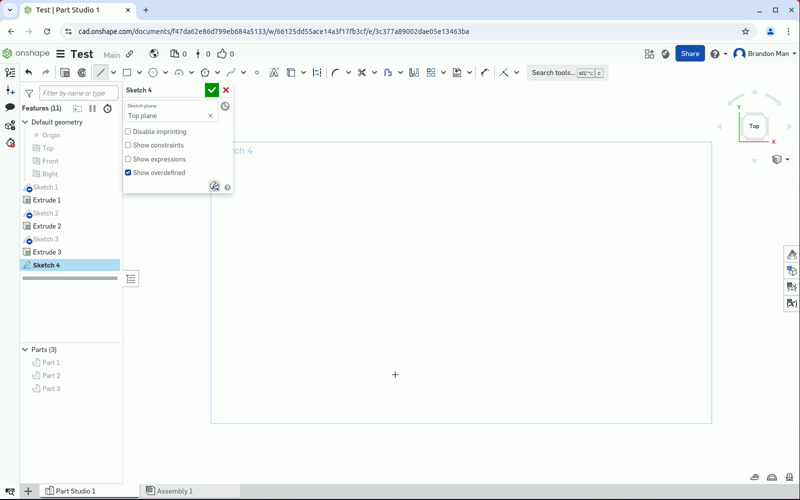
key_up(shift)
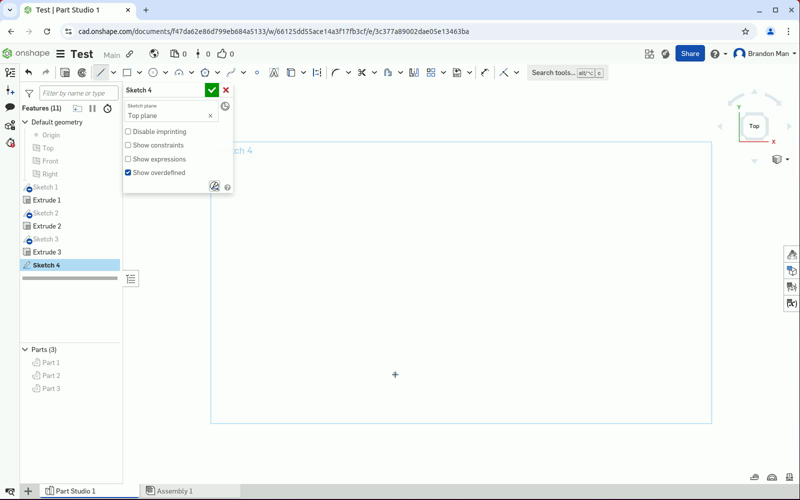
key_down(shift)
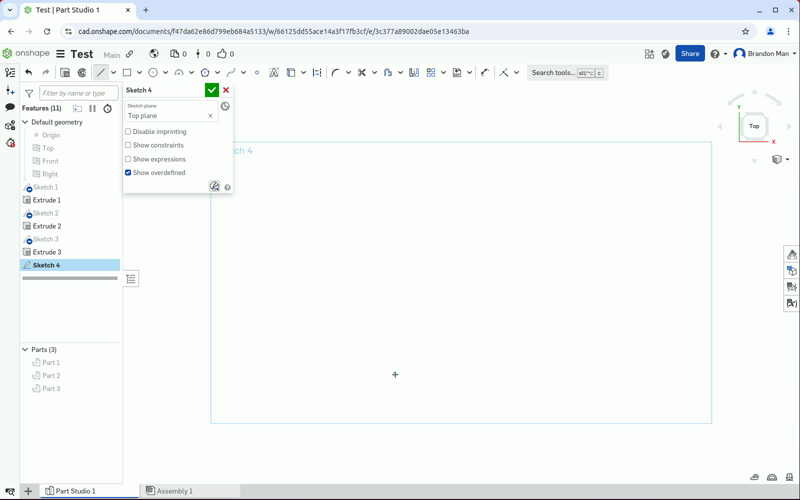
mouse_move(461, 326)
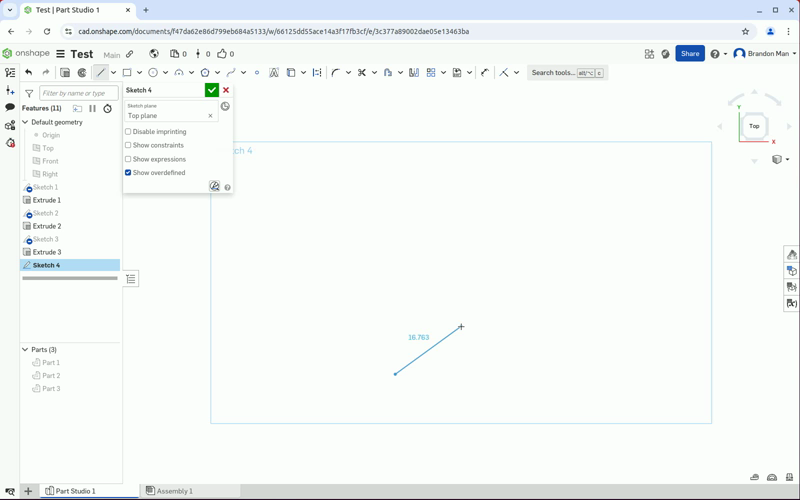
click(461, 326)
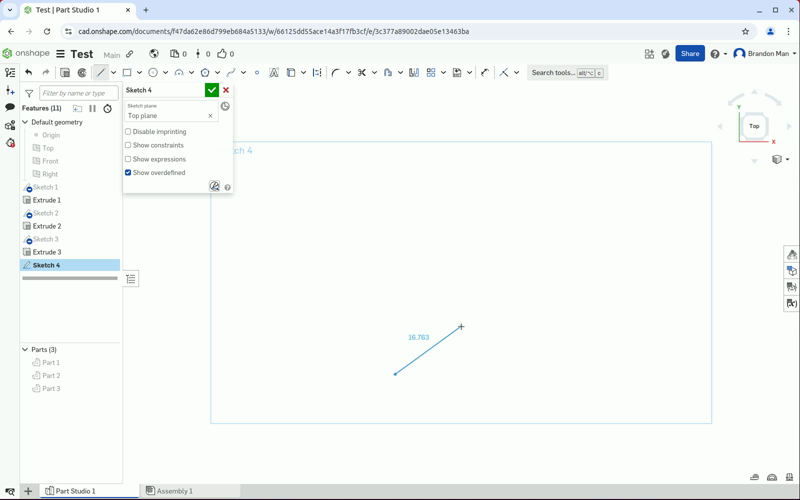
key_up(shift)
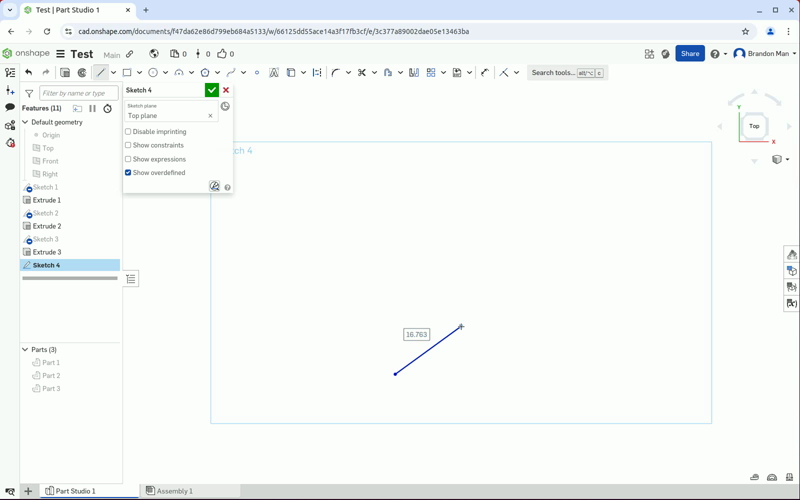
key_down(shift)
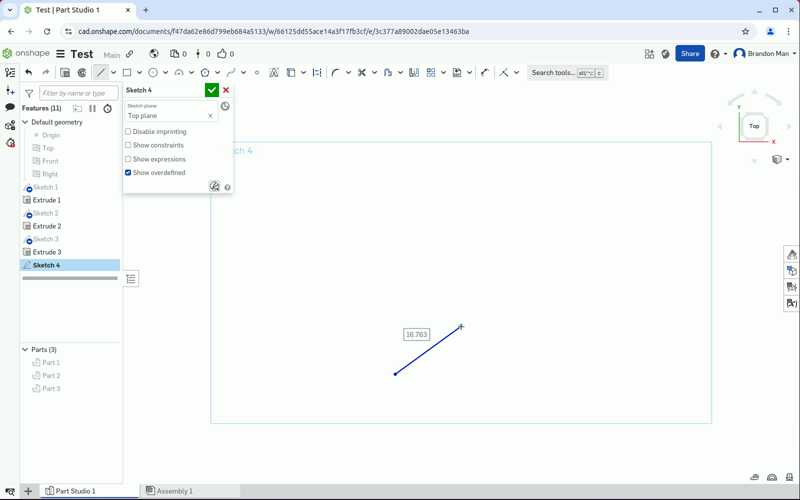
mouse_move(491, 326)
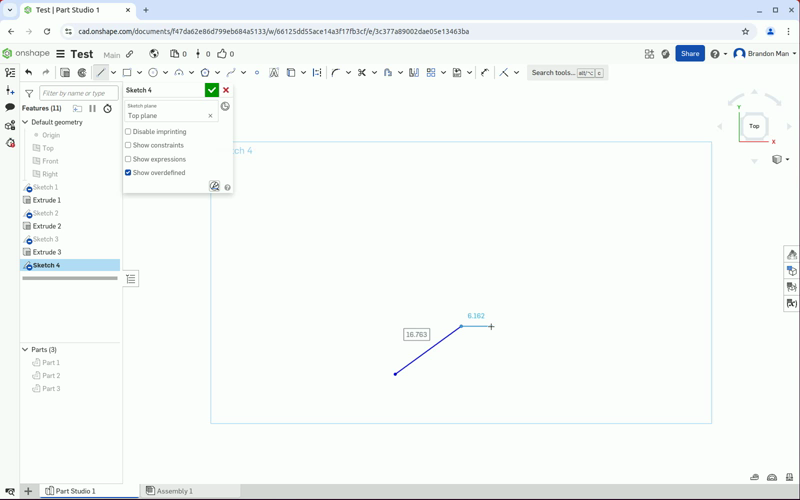
mouse_move(420, 296)
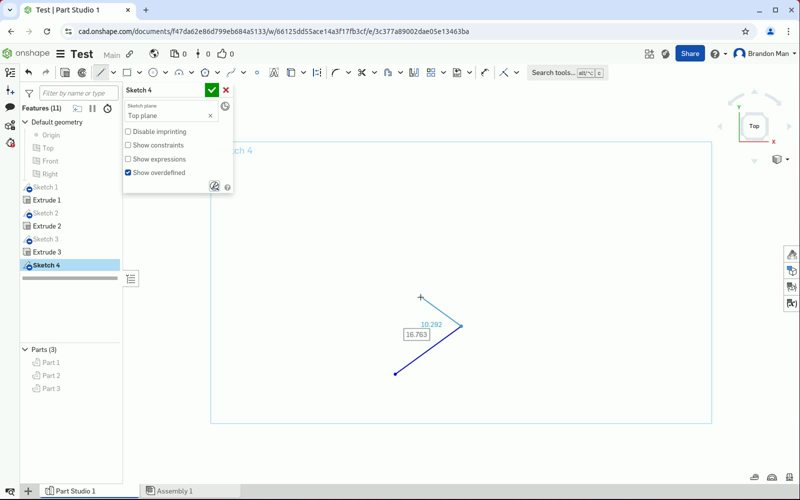
click(420, 296)
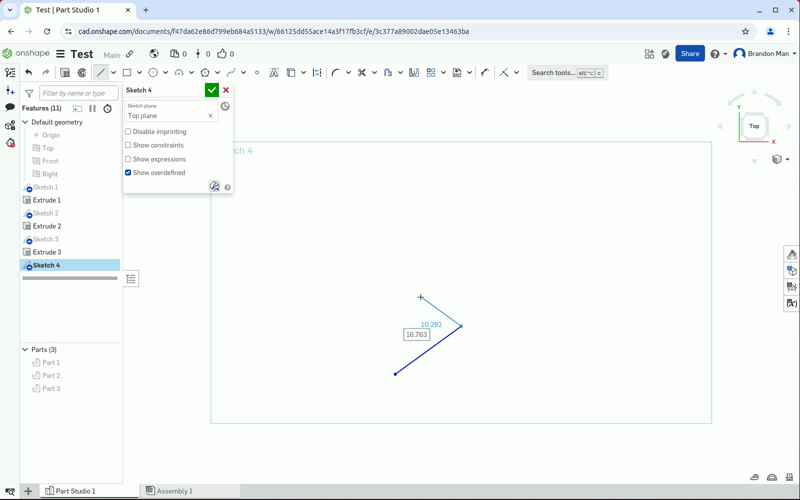
key_up(shift)
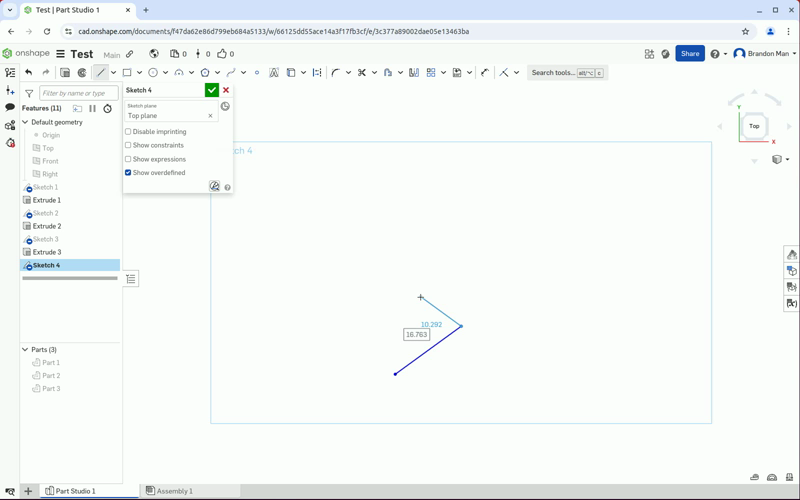
key_down(shift)
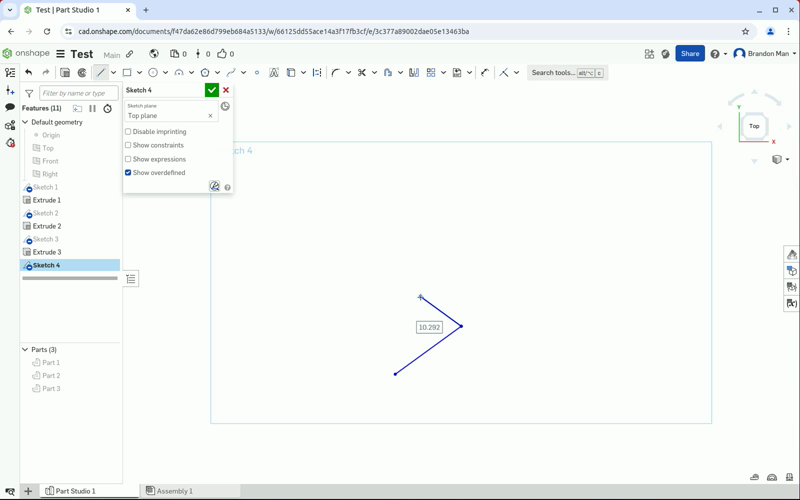
mouse_move(395, 374)
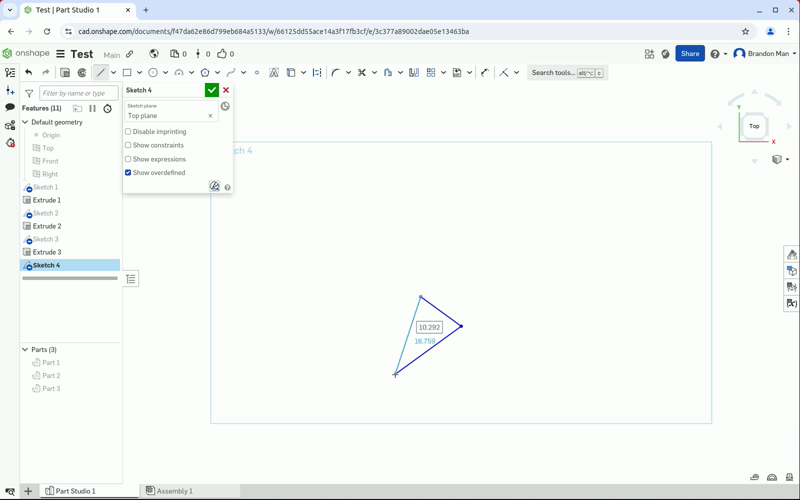
key_up(shift)
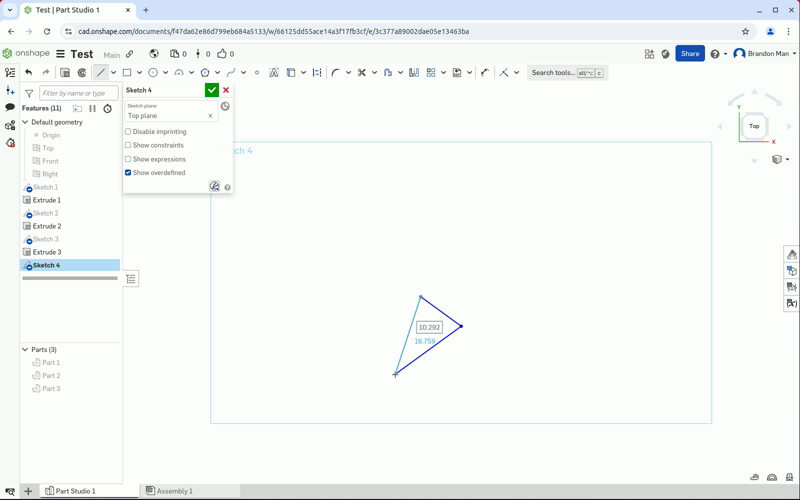
click(395, 374)
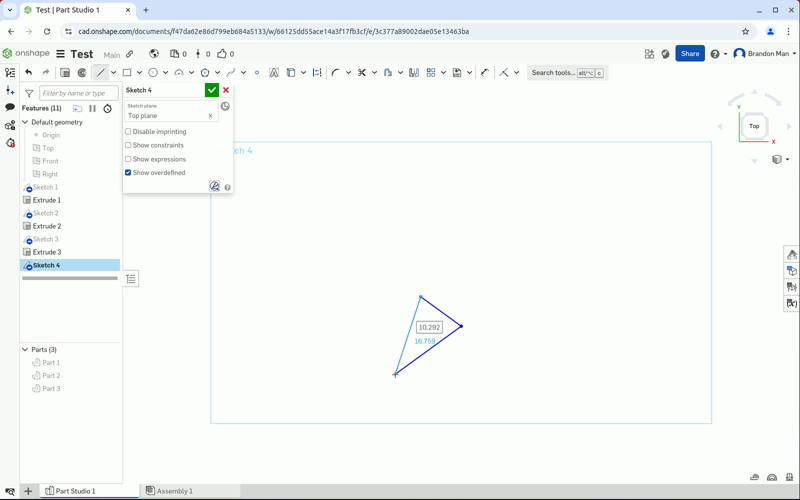
key(esc)
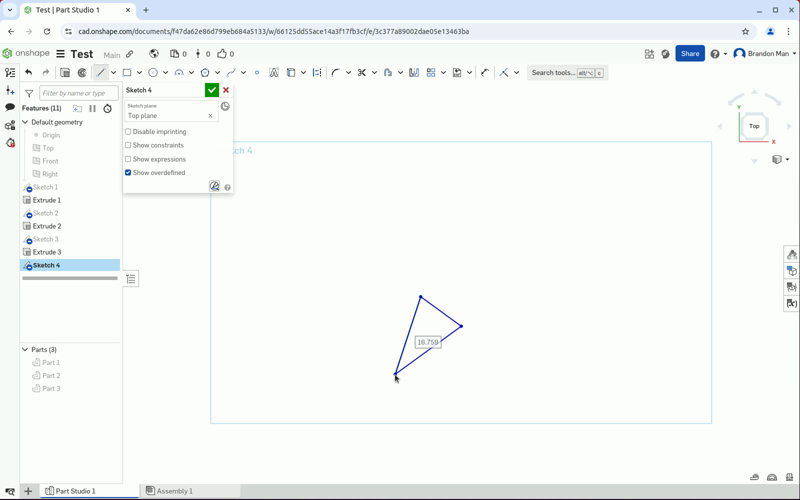
mouse_move(433, 331)
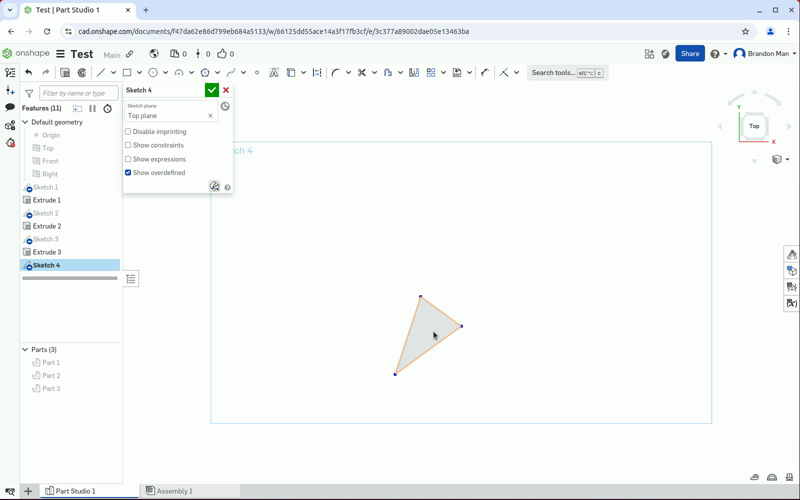
click(433, 331)
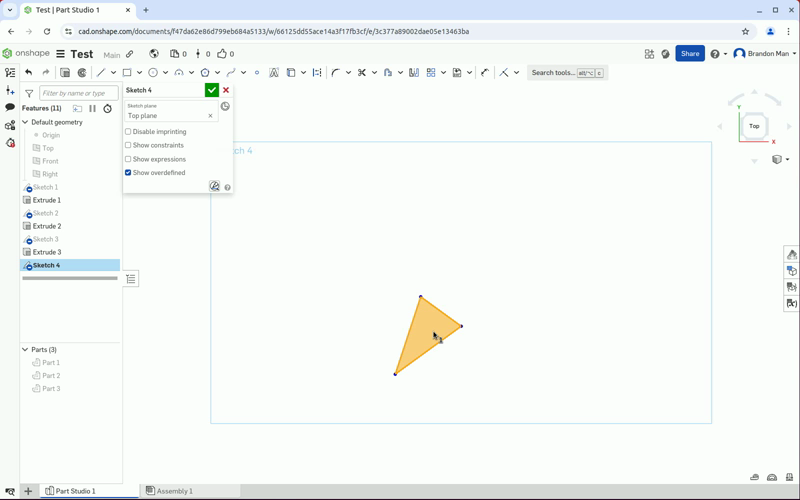
mouse_move(73, 352)
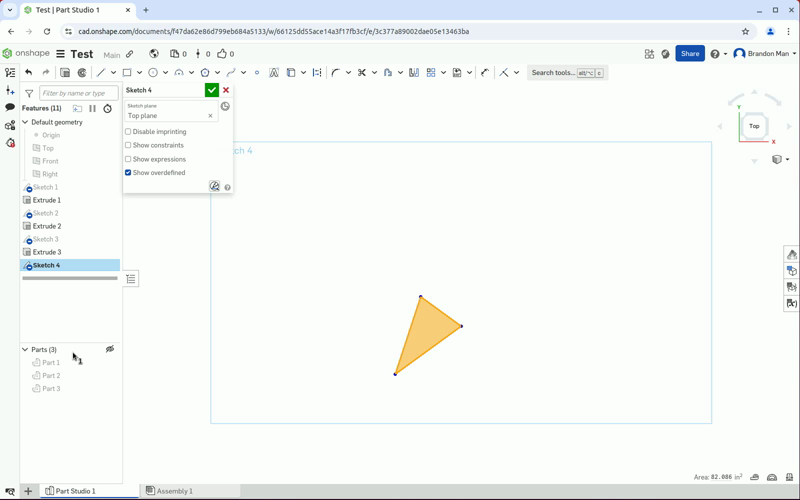
key(shift+y)
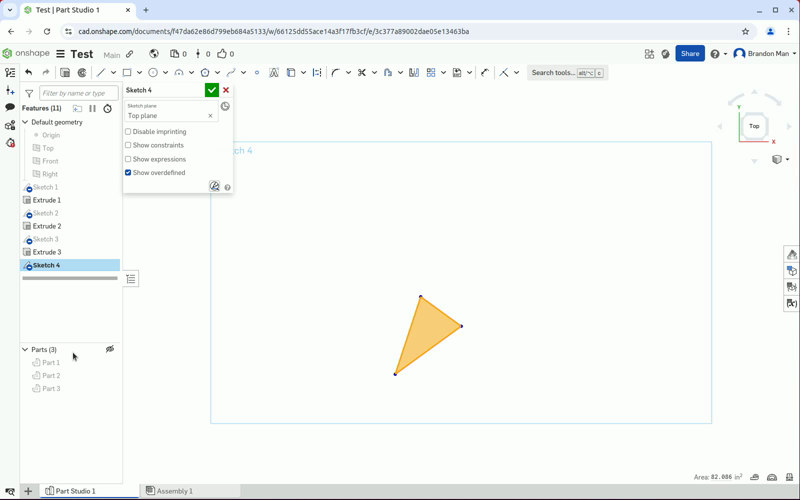
key(shift+e)
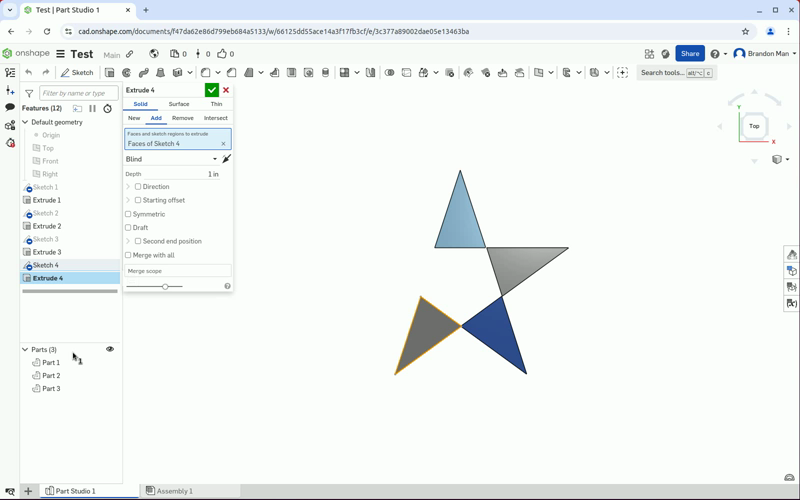
mouse_move(143, 106)
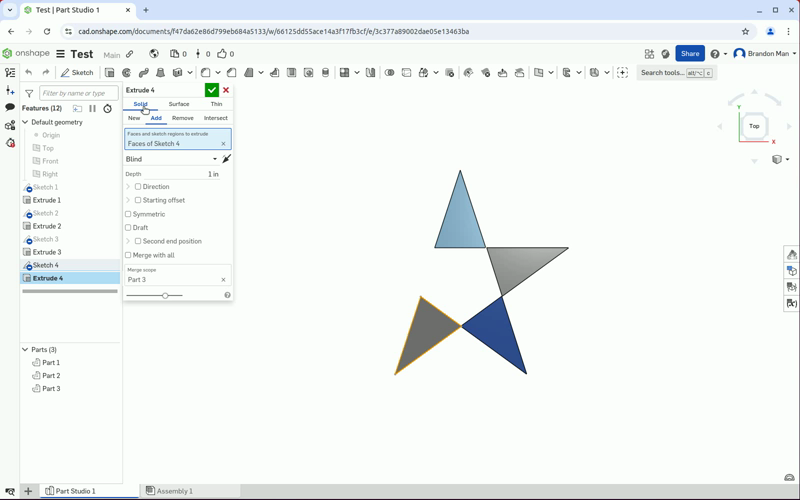
click(143, 106)
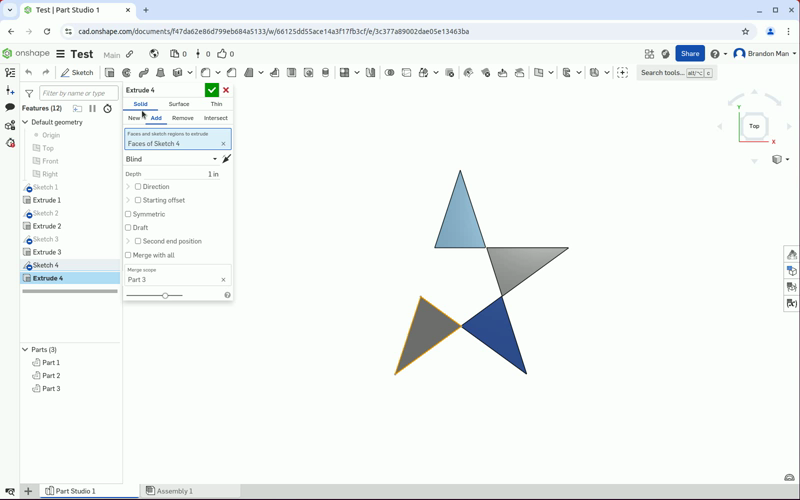
mouse_move(137, 120)
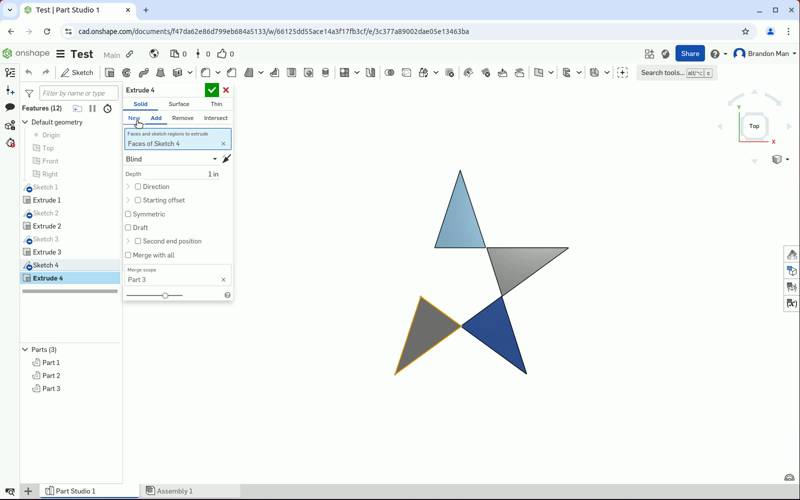
click(137, 120)
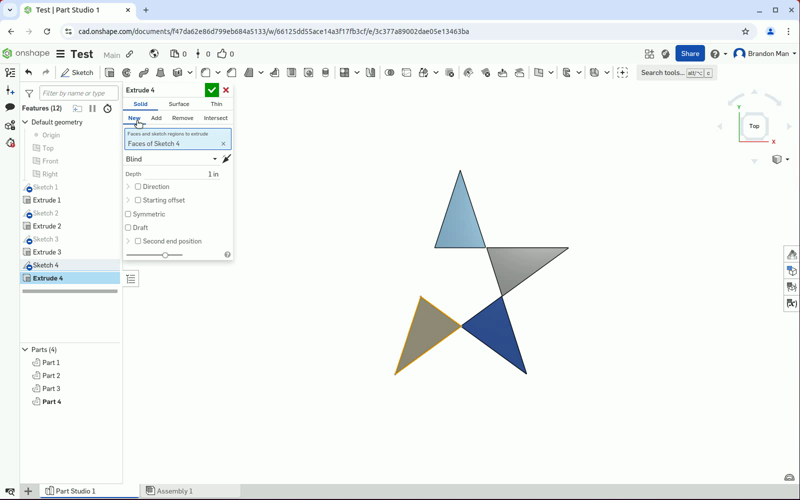
key(tab, 4)
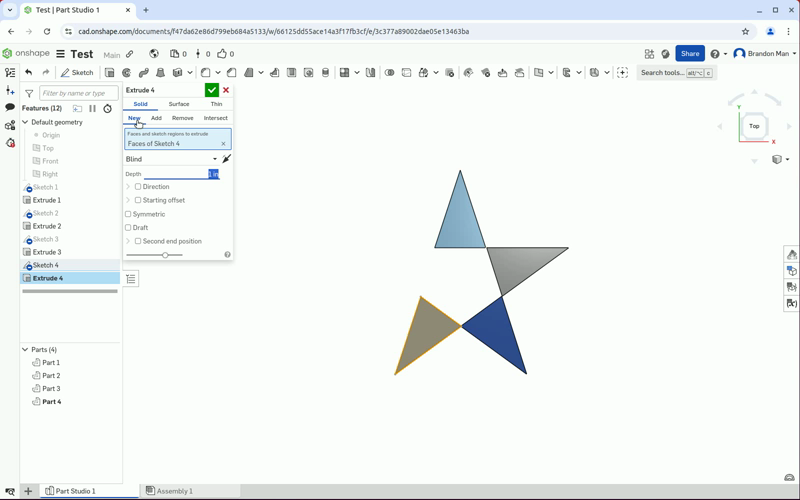
text(3.129)
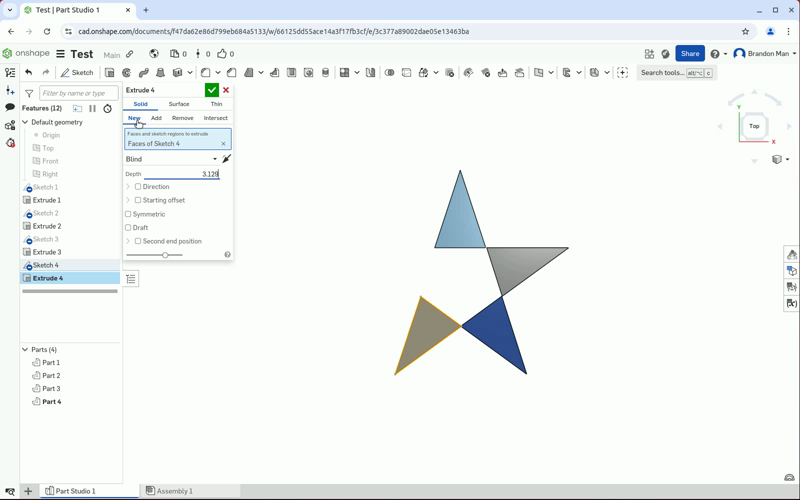
key(enter)
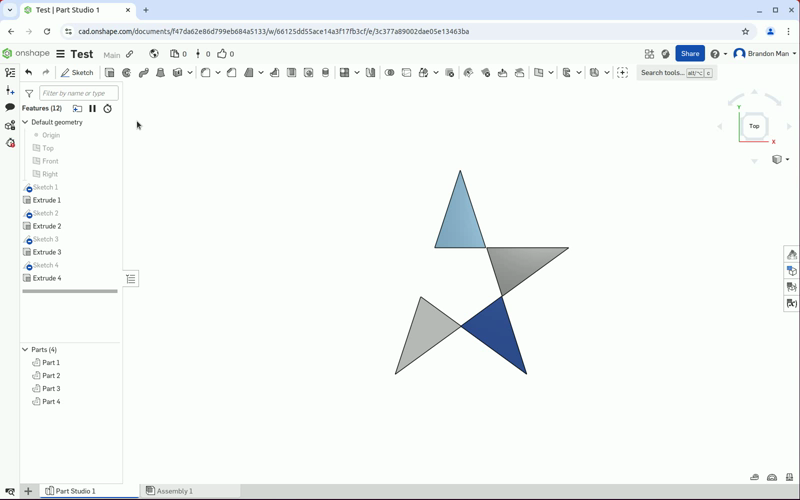
key(shift+h)
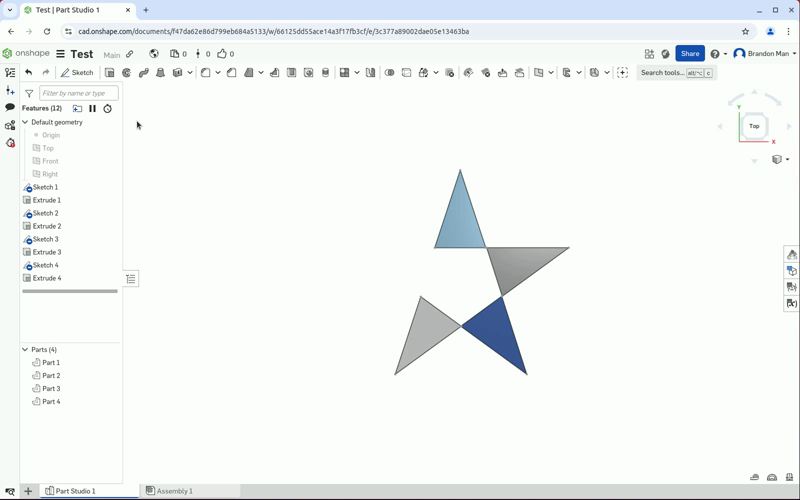
key(shift+h)
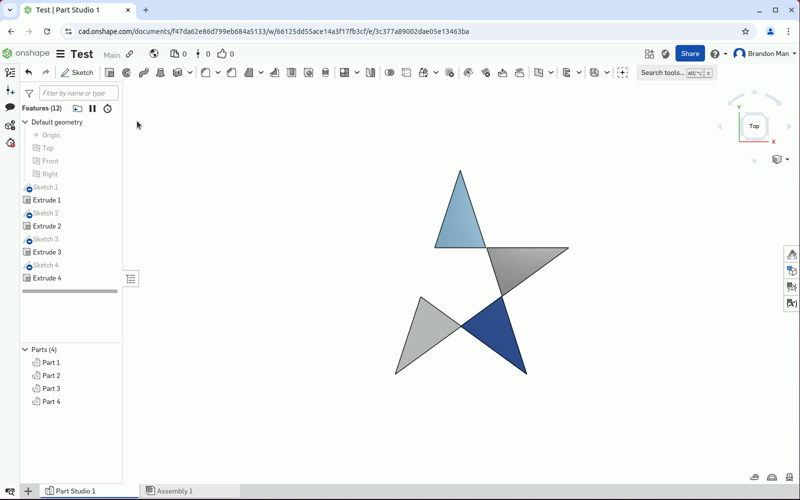
mouse_move(73, 189)
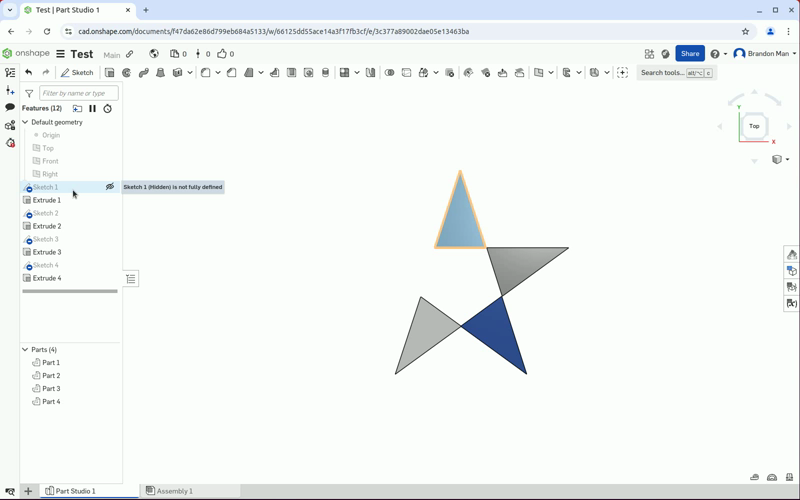
click(73, 189)
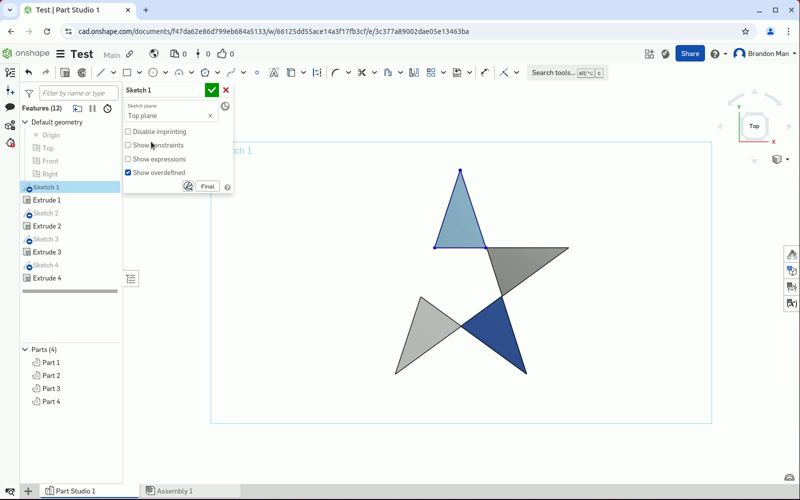
mouse_move(229, 92)
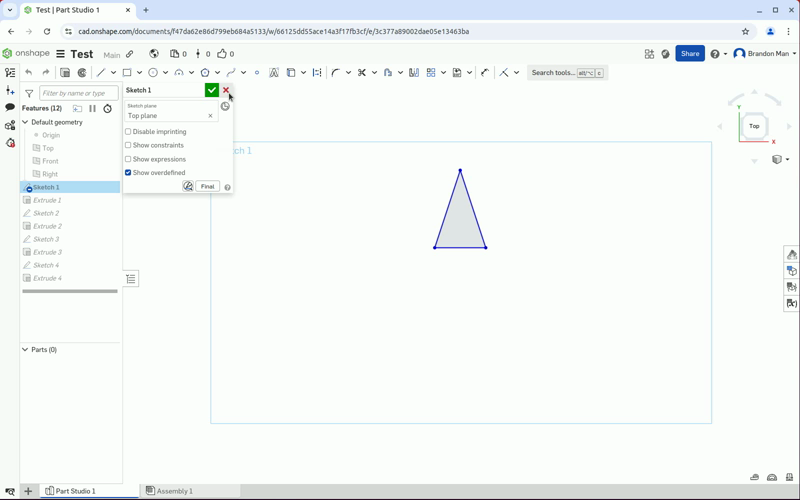
click(229, 92)
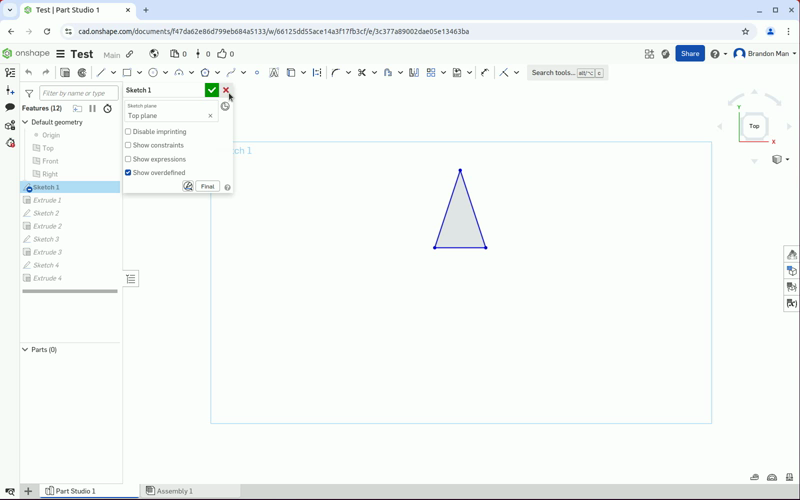
key(shift+s)
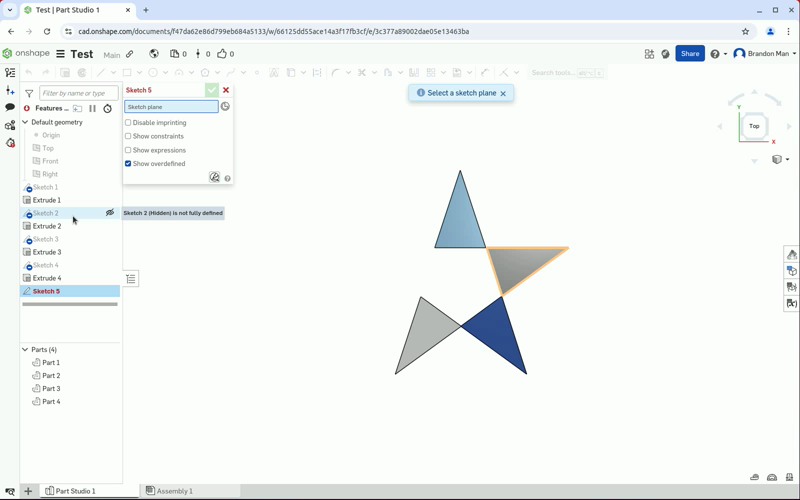
scroll(3)
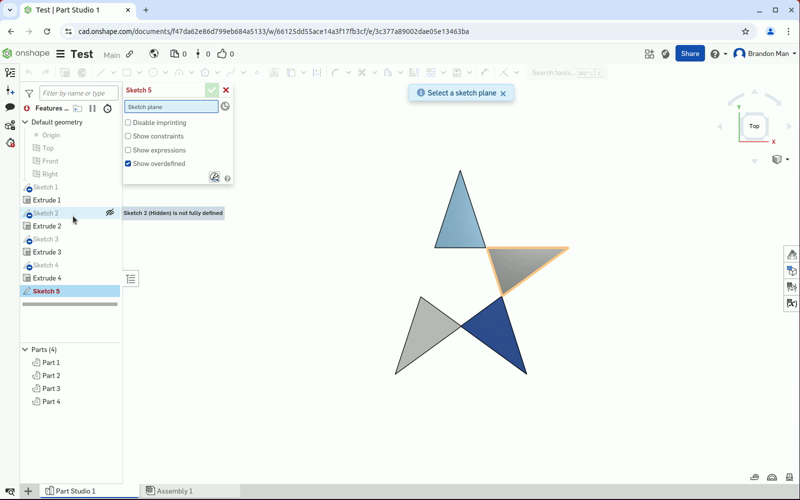
mouse_move(73, 150)
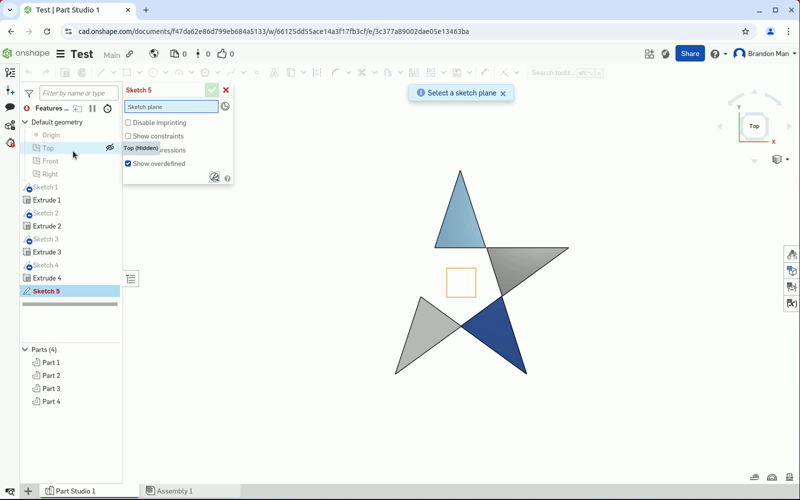
click(73, 150)
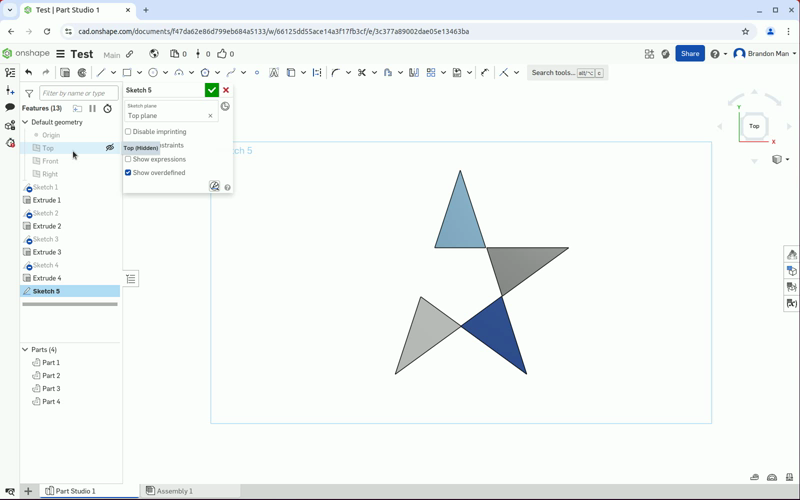
mouse_move(73, 352)
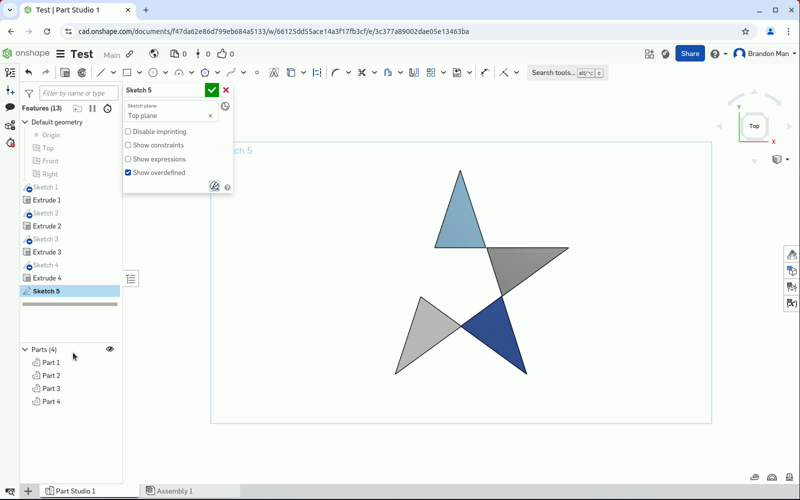
key(y)
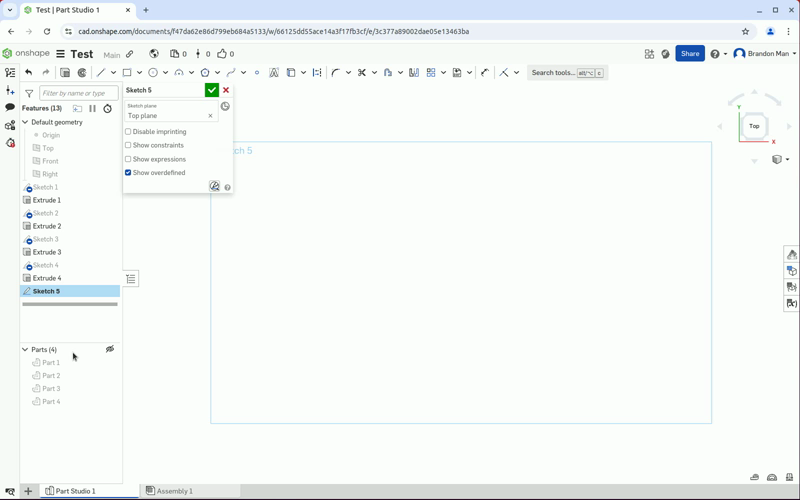
key(l)
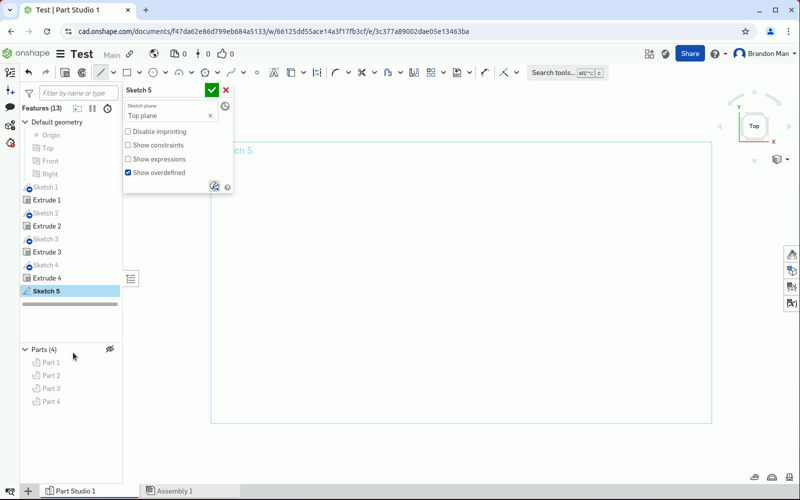
key_down(shift)
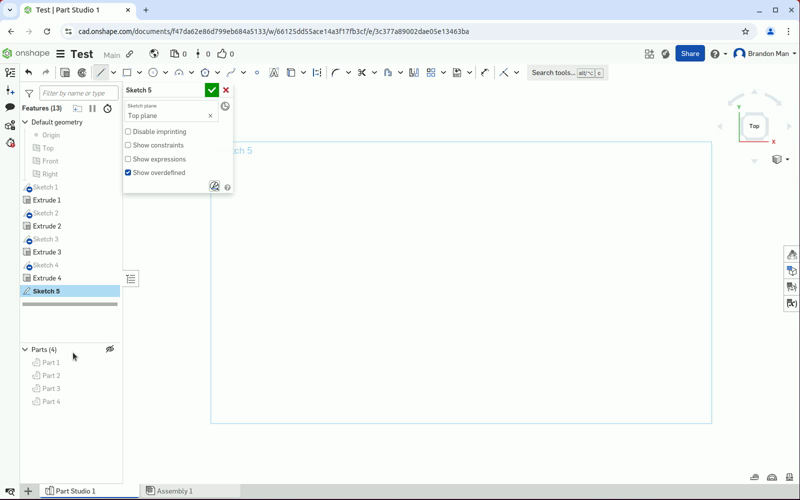
mouse_move(353, 247)
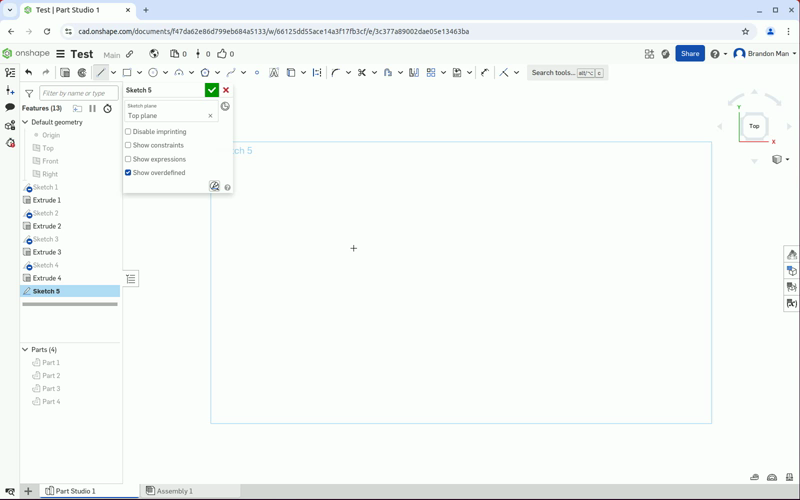
click(353, 247)
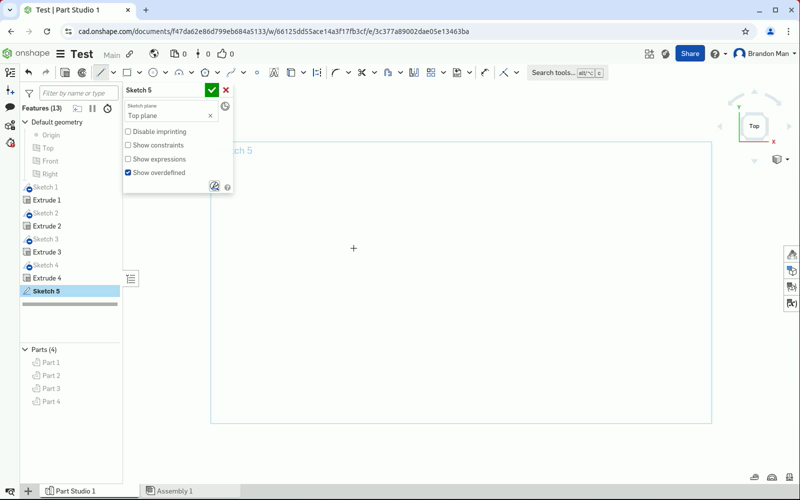
key_up(shift)
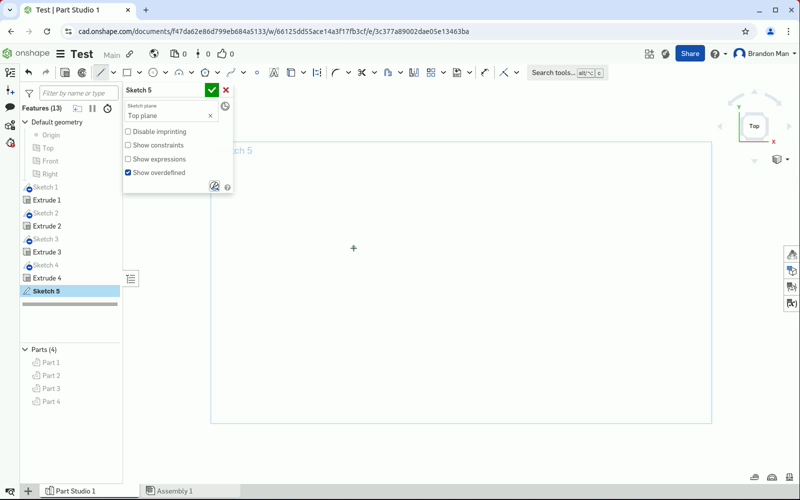
key_down(shift)
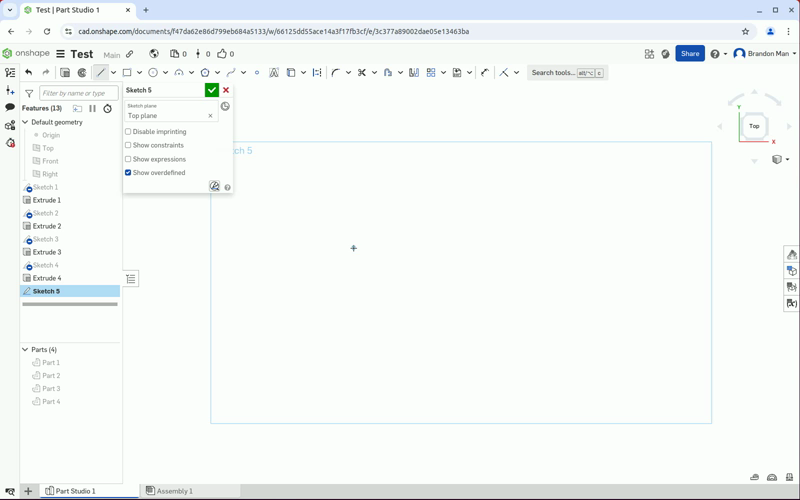
mouse_move(420, 296)
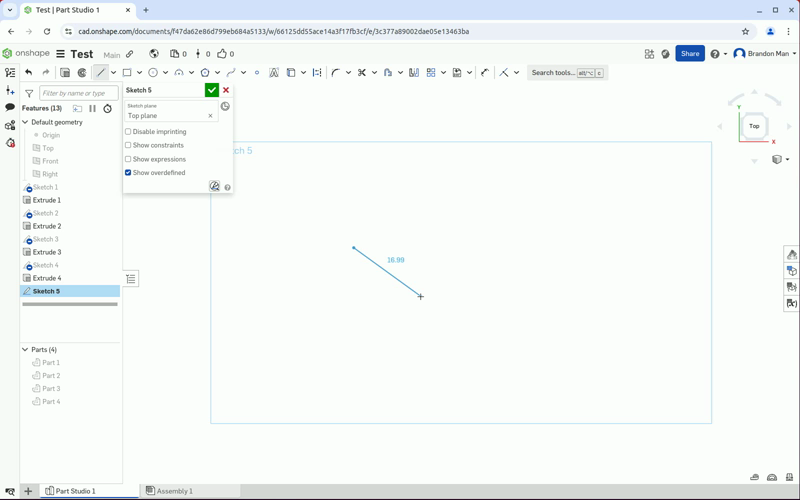
click(420, 296)
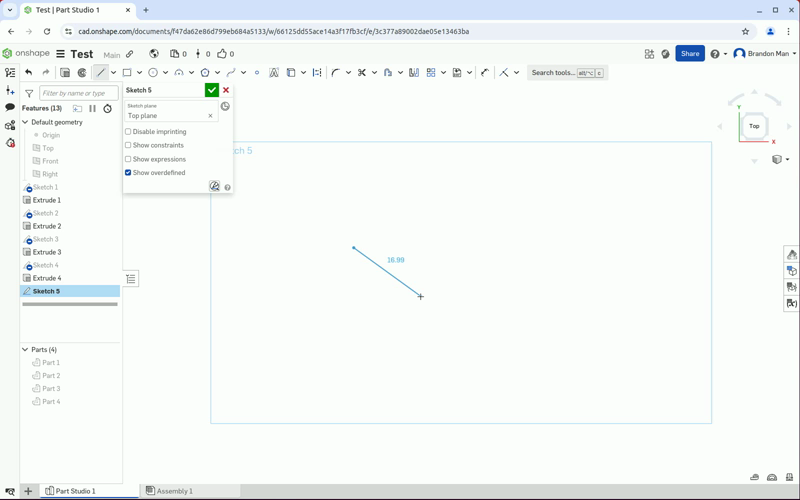
key_up(shift)
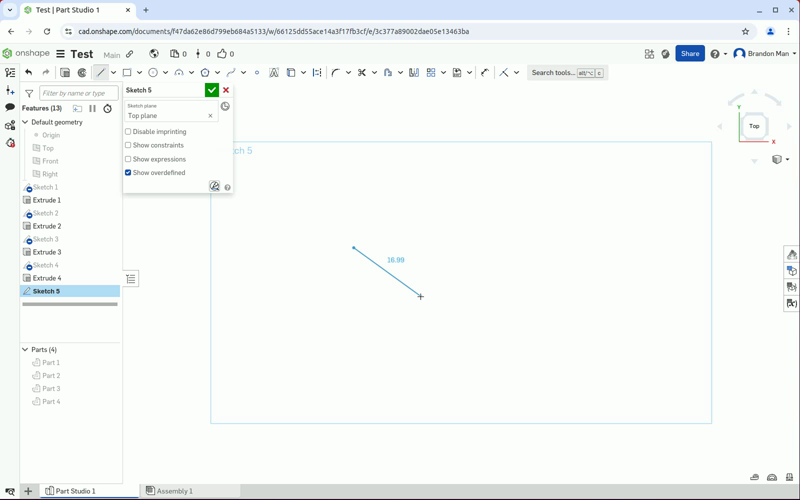
key_down(shift)
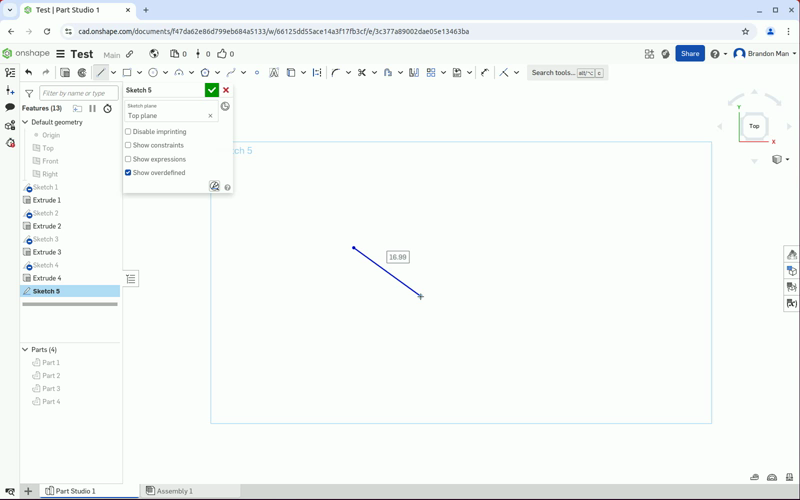
mouse_move(450, 296)
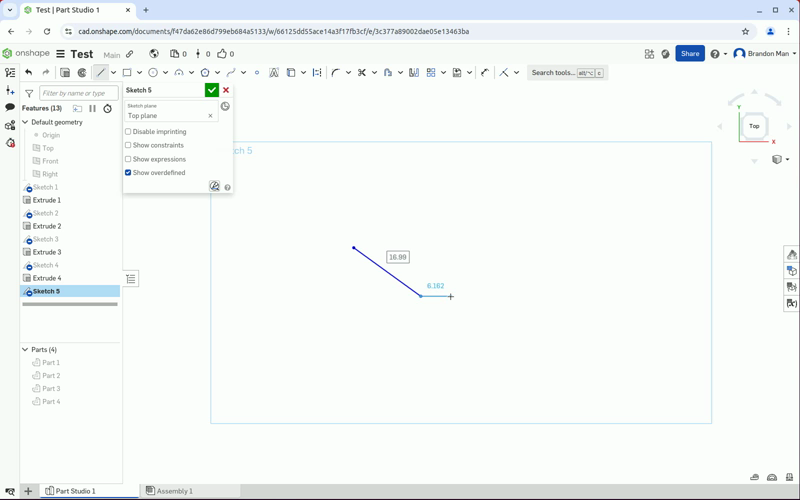
mouse_move(436, 247)
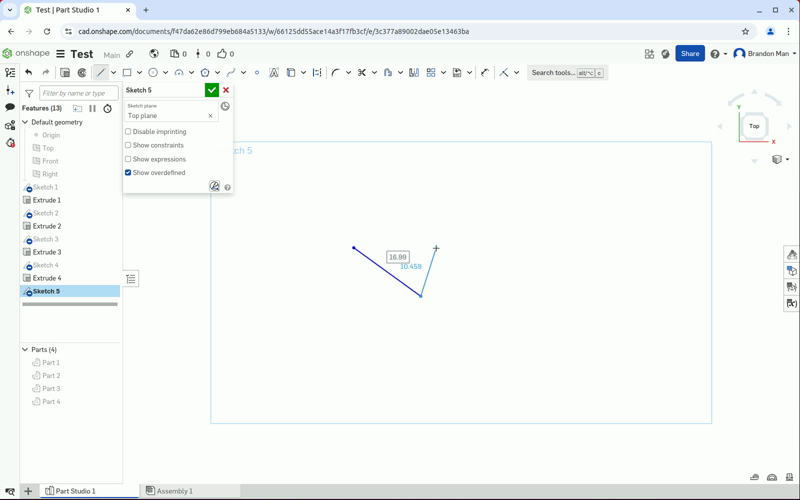
click(436, 247)
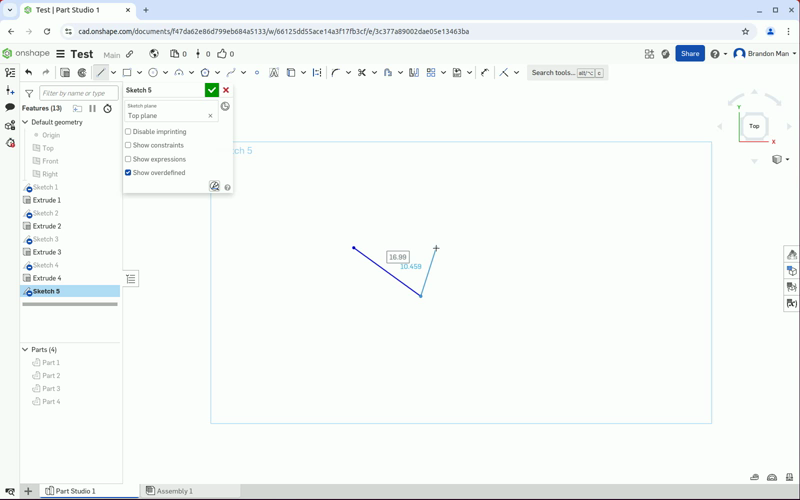
key_up(shift)
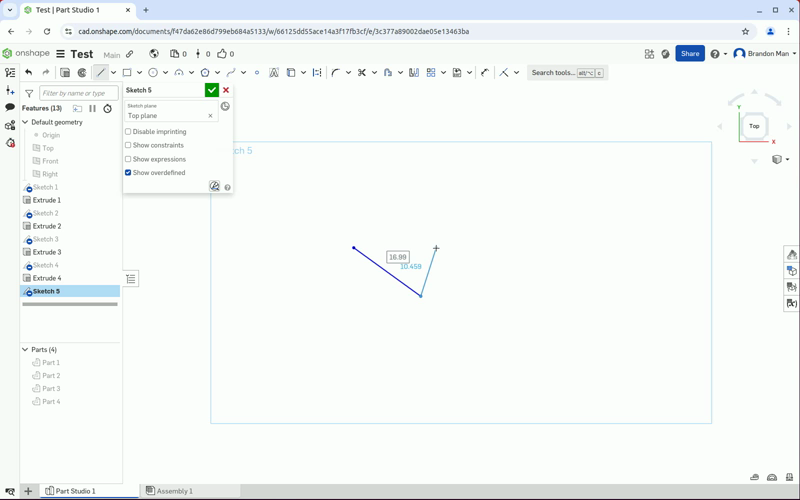
key_down(shift)
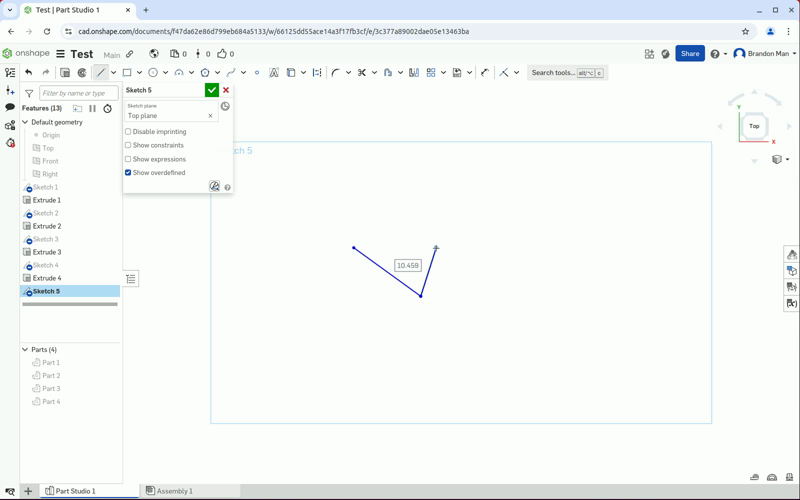
mouse_move(353, 247)
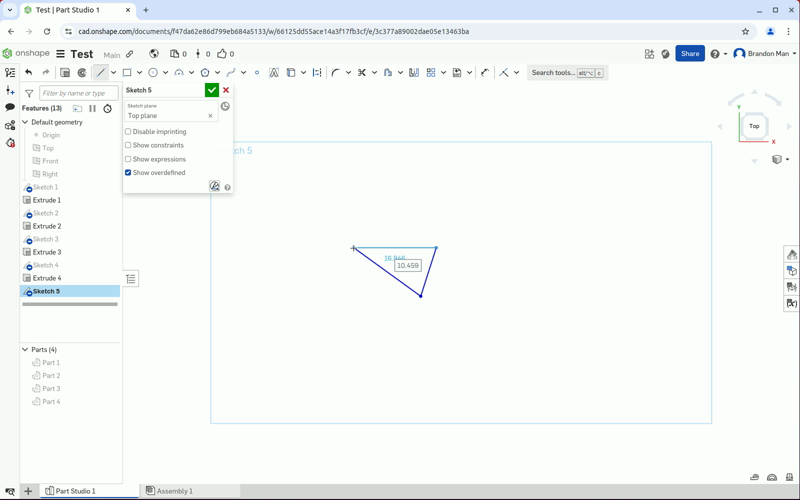
key_up(shift)
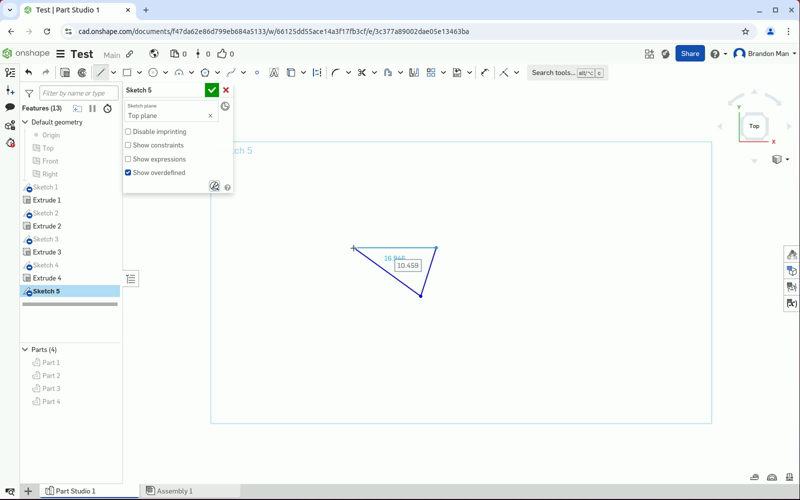
click(353, 247)
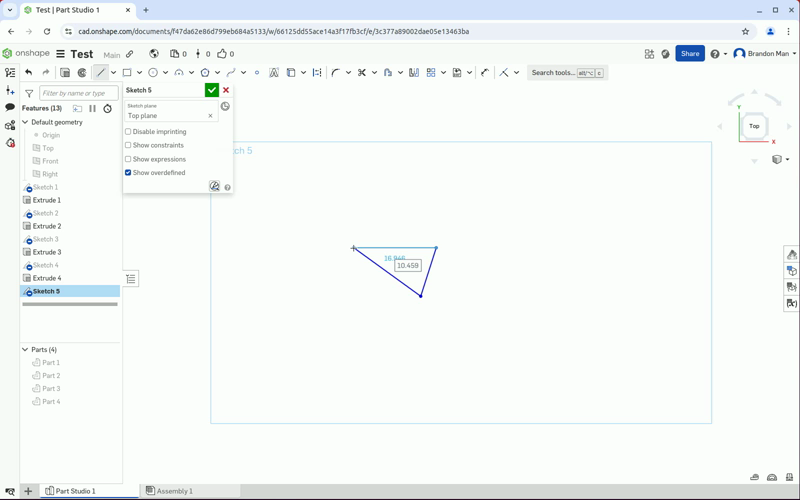
key(esc)
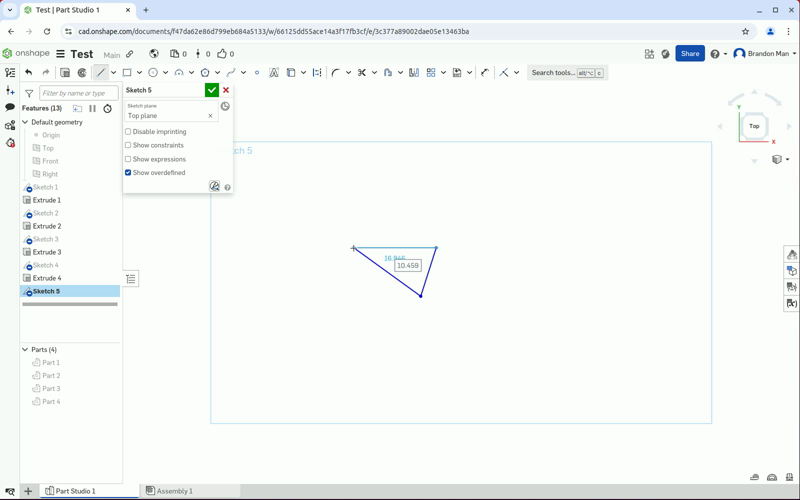
mouse_move(425, 278)
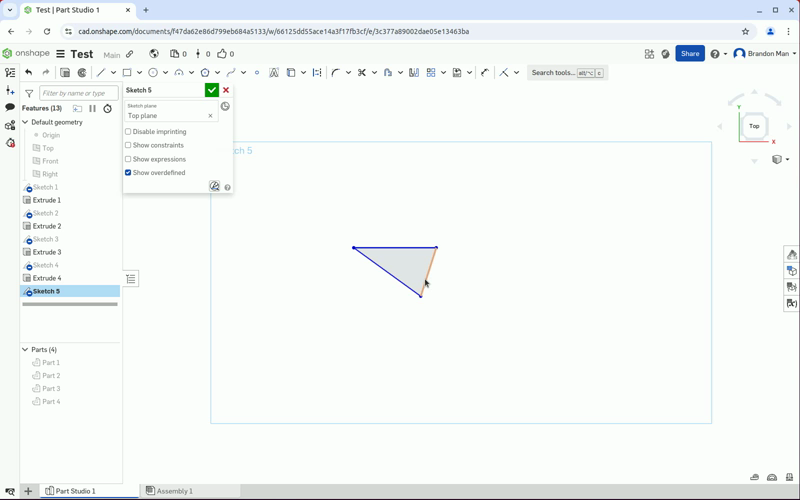
click(425, 278)
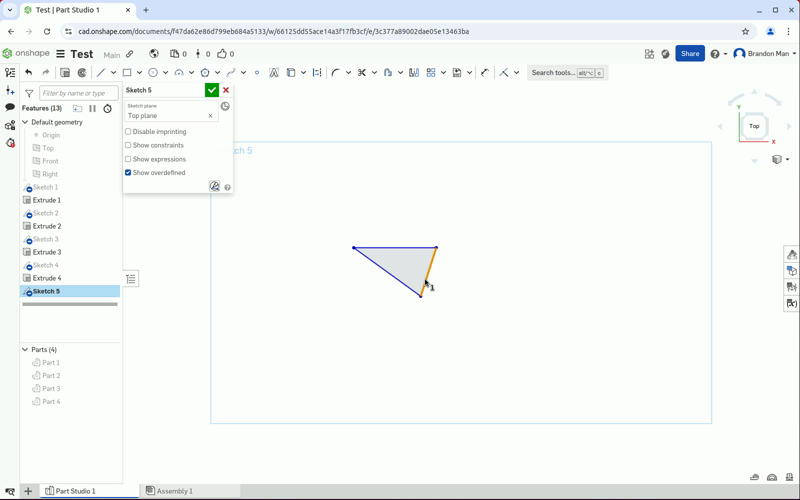
mouse_move(73, 352)
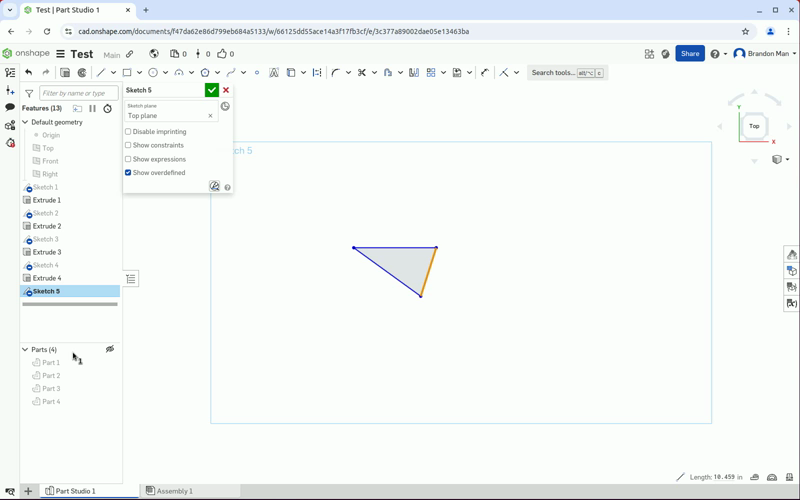
key(shift+y)
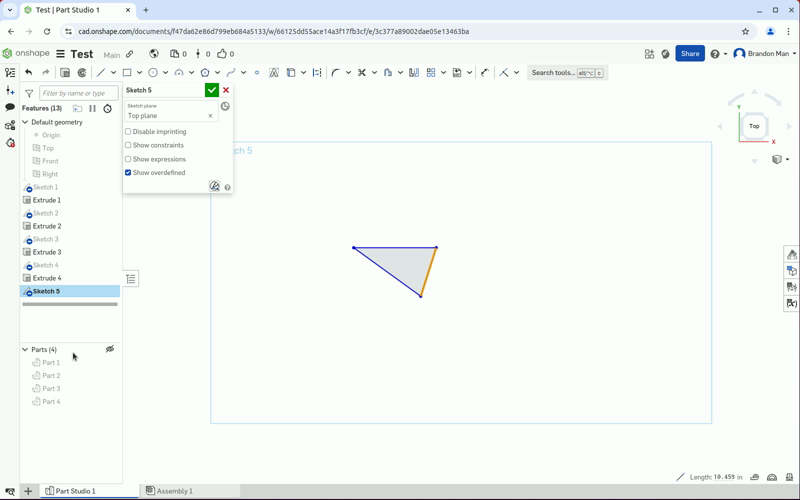
key(shift+e)
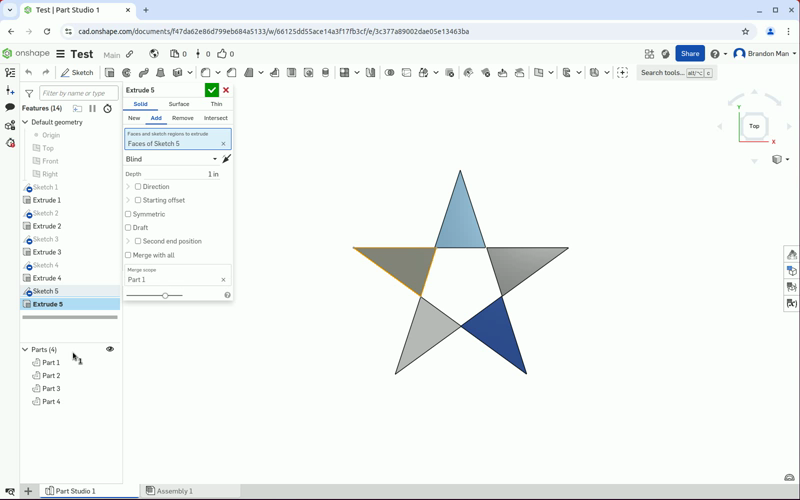
mouse_move(143, 106)
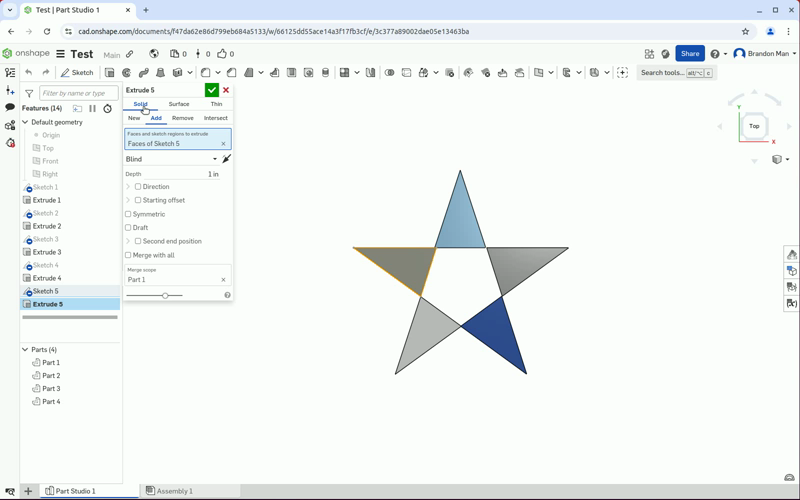
click(143, 106)
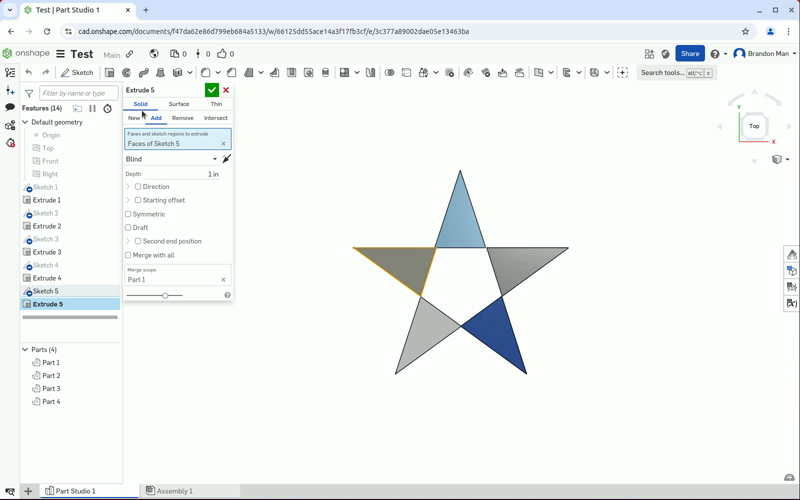
mouse_move(137, 120)
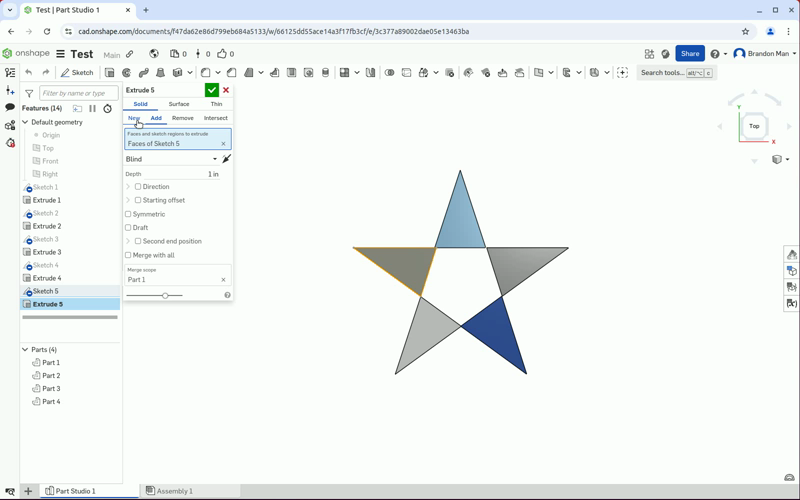
click(137, 120)
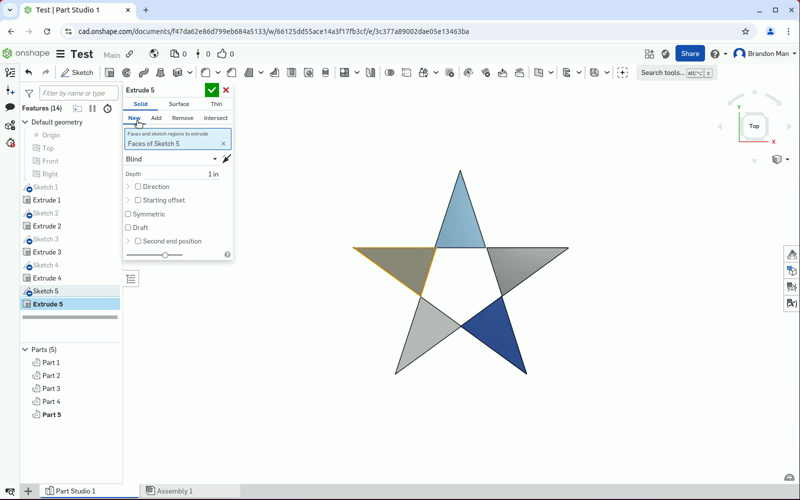
key(tab, 4)
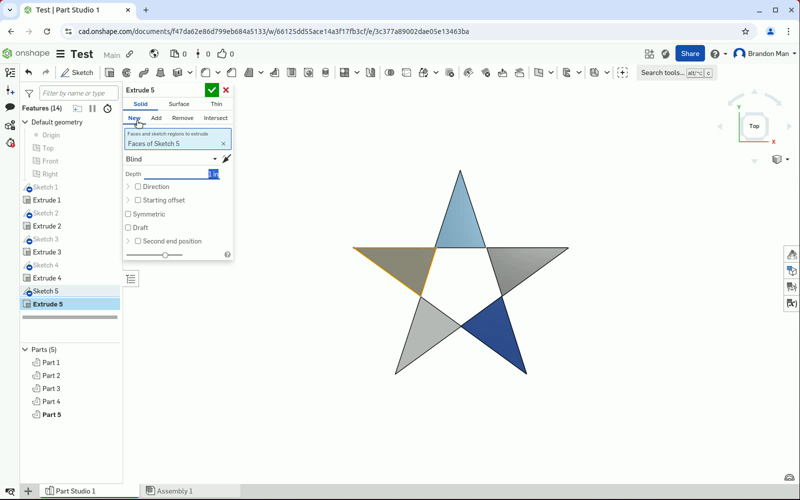
text(3.129)
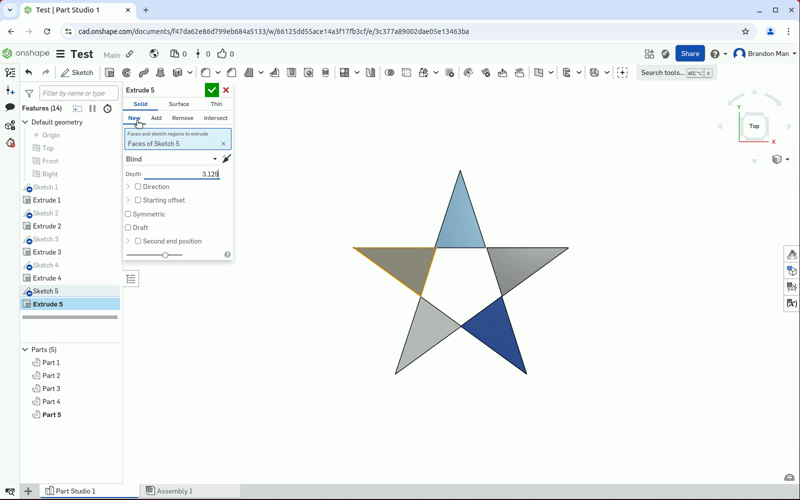
key(enter)
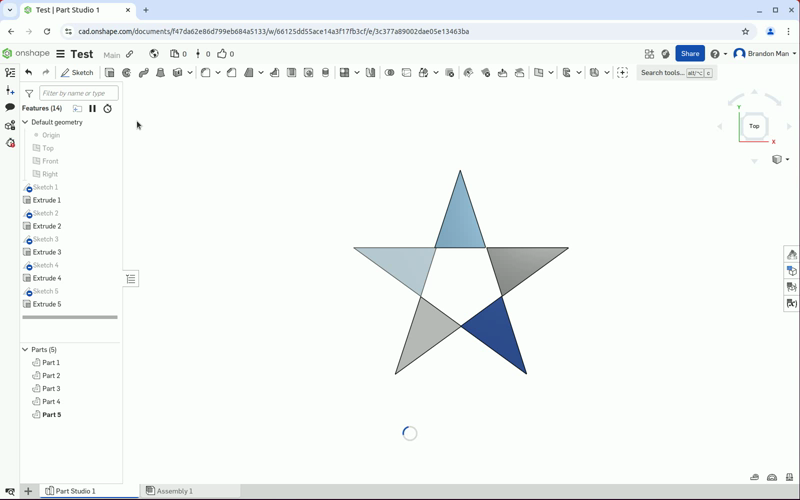
key(shift+h)
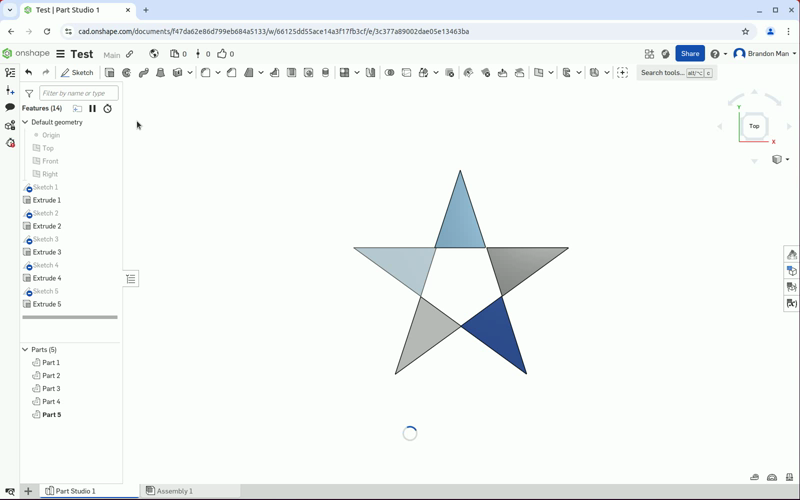
key(shift+h)
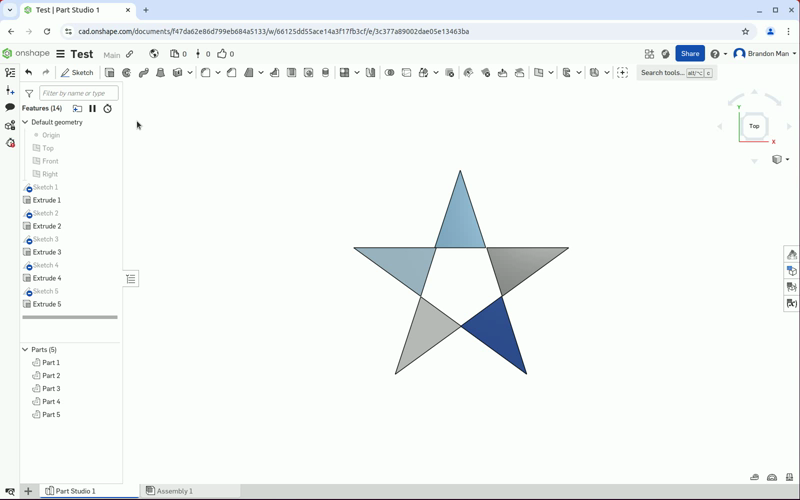
mouse_move(73, 189)
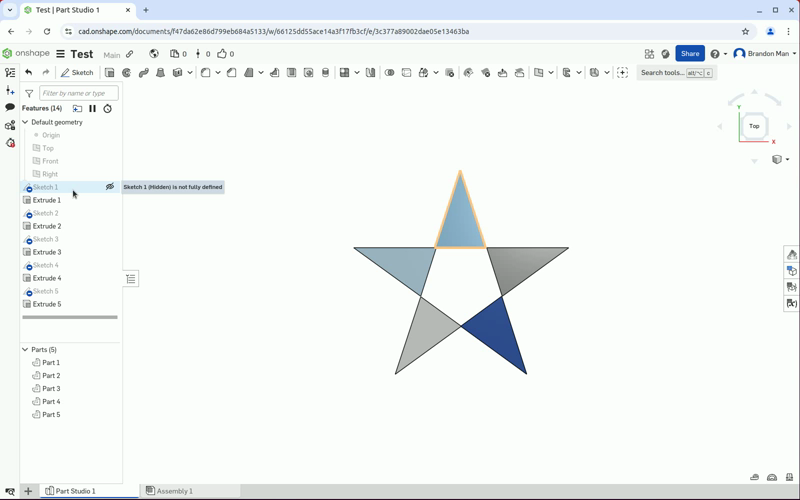
click(73, 189)
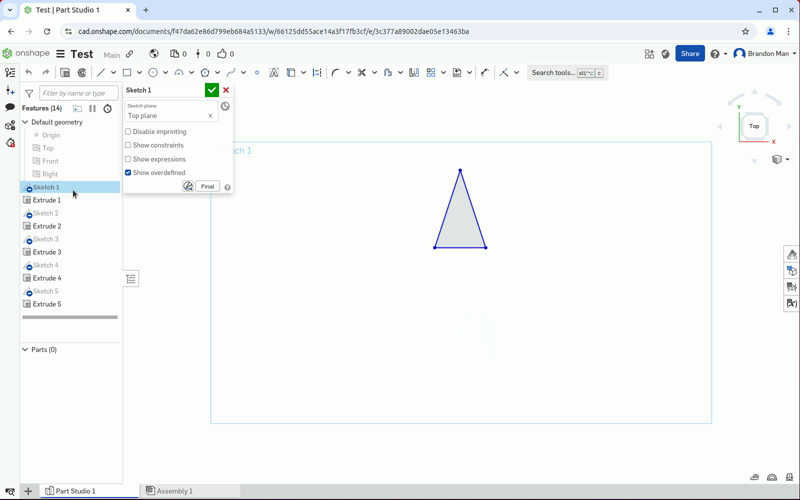
mouse_move(229, 92)
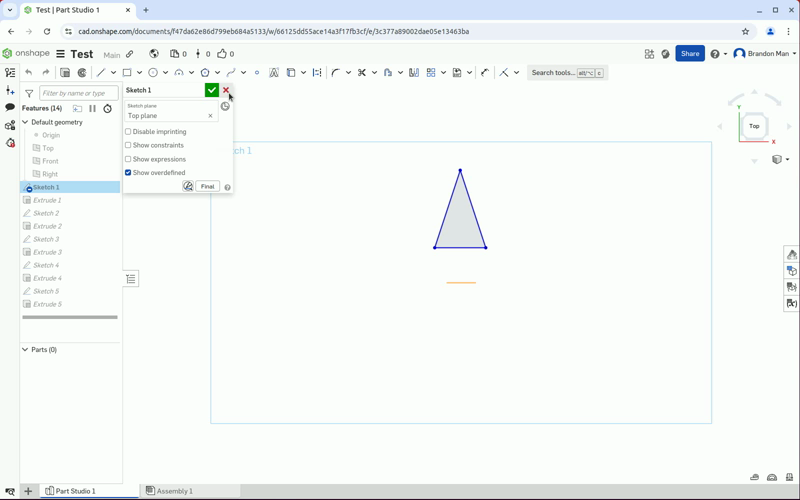
click(229, 92)
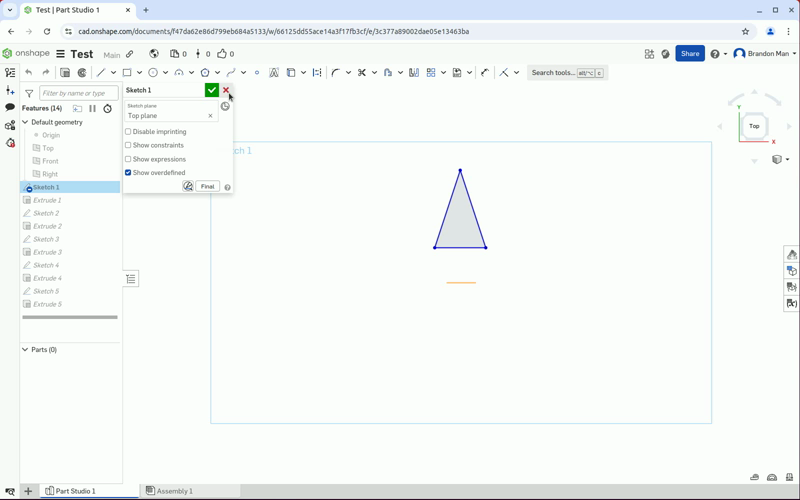
key(shift+s)
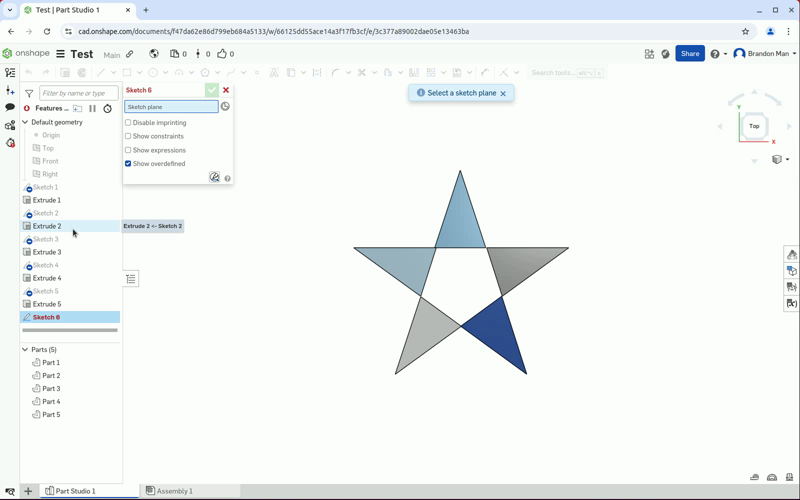
scroll(3)
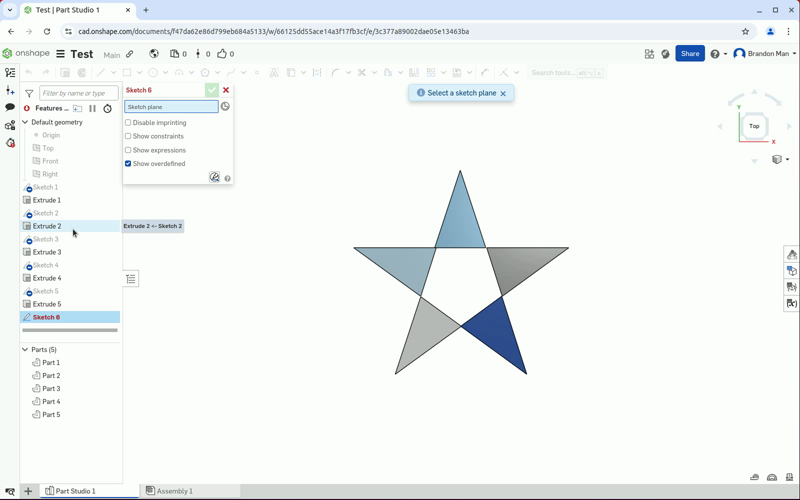
mouse_move(73, 150)
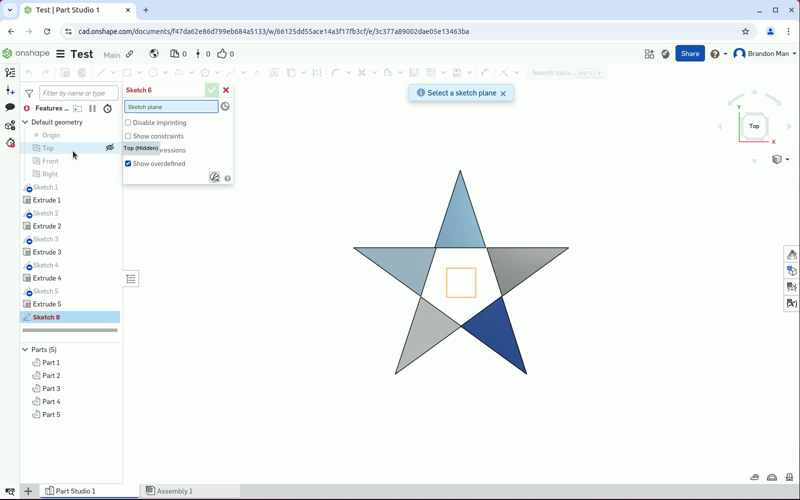
click(73, 150)
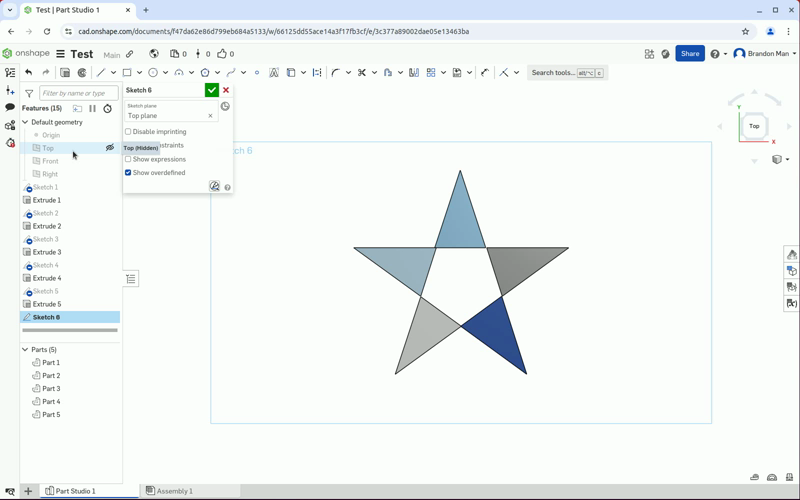
mouse_move(73, 352)
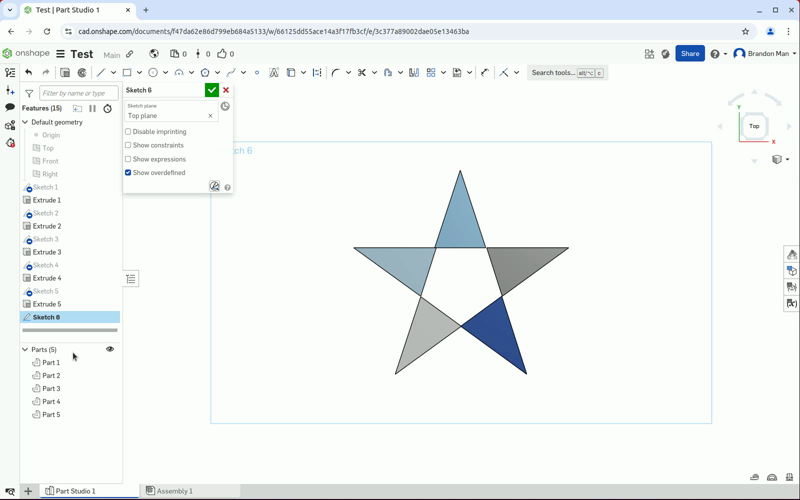
key(y)
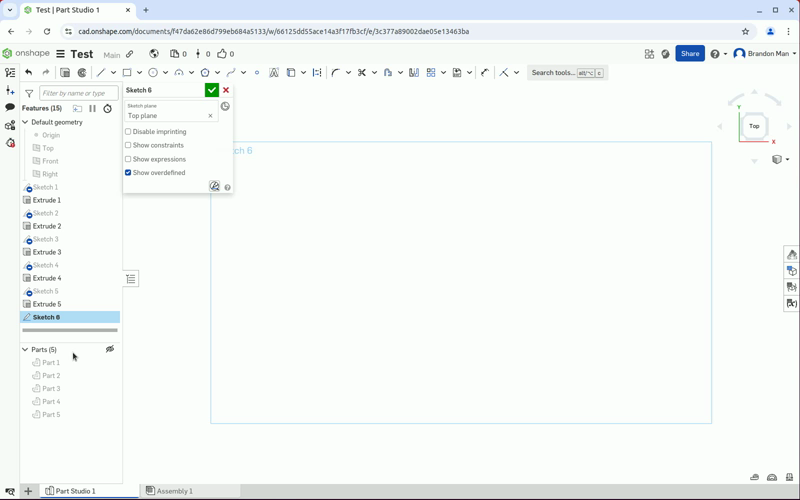
key(l)
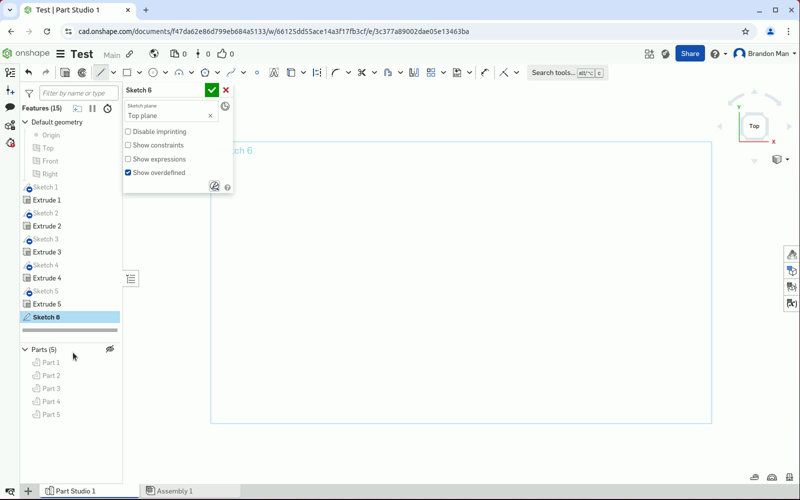
key_down(shift)
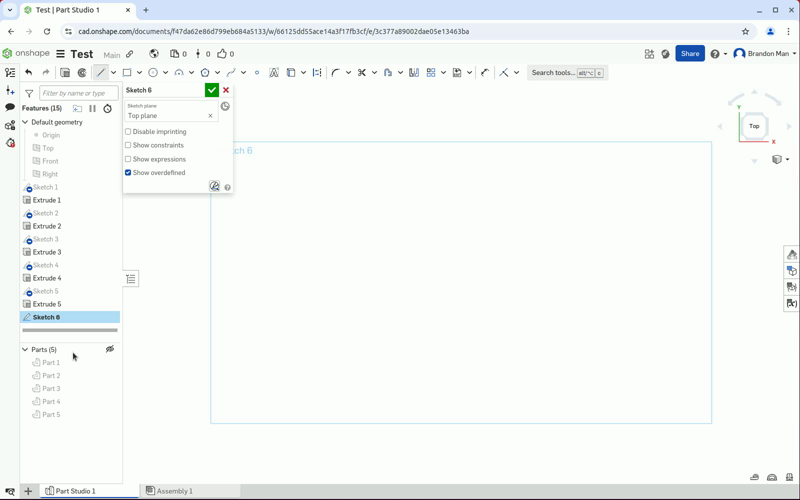
mouse_move(419, 295)
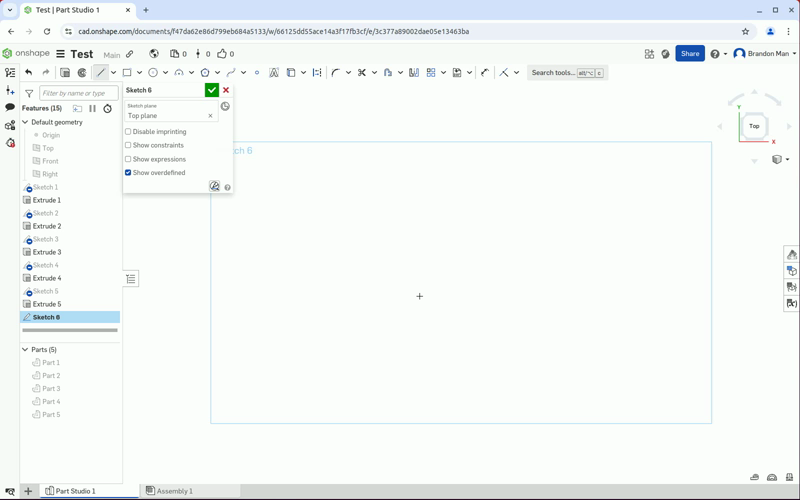
click(419, 295)
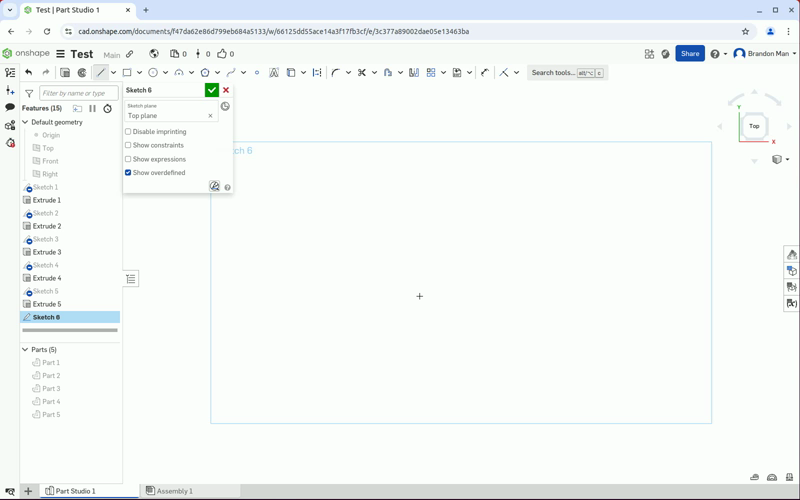
key_up(shift)
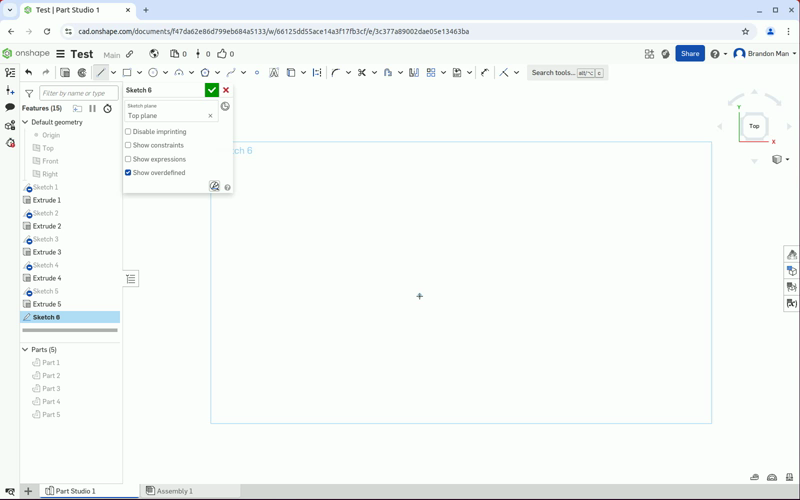
key_down(shift)
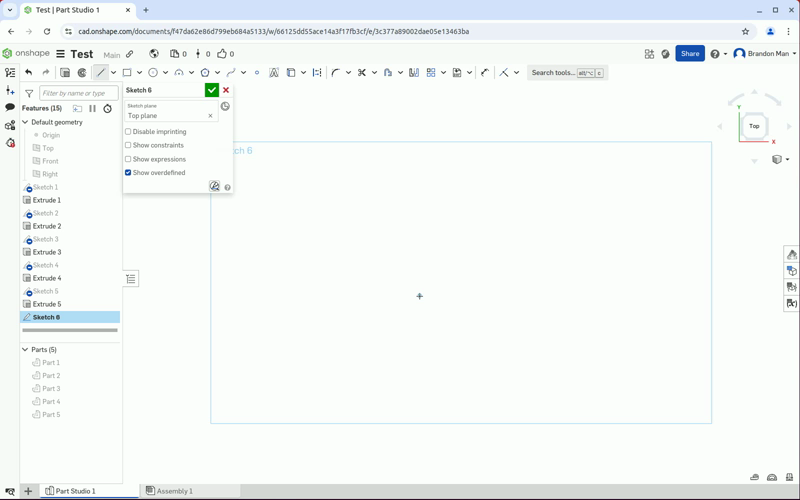
mouse_move(449, 295)
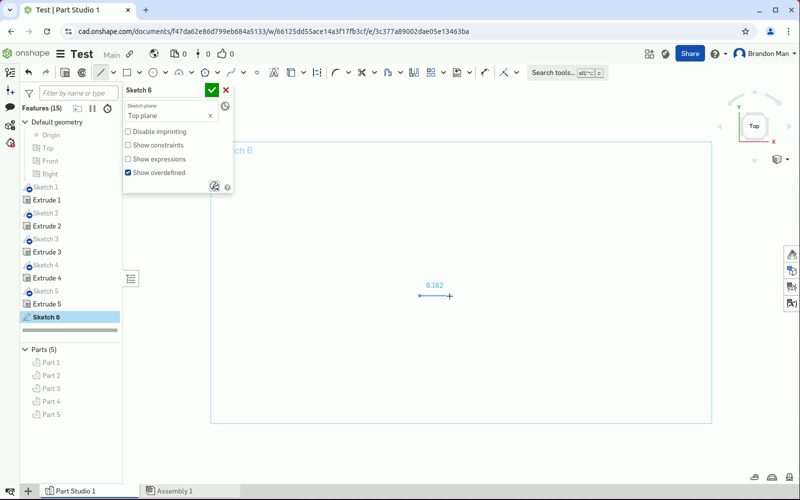
mouse_move(461, 326)
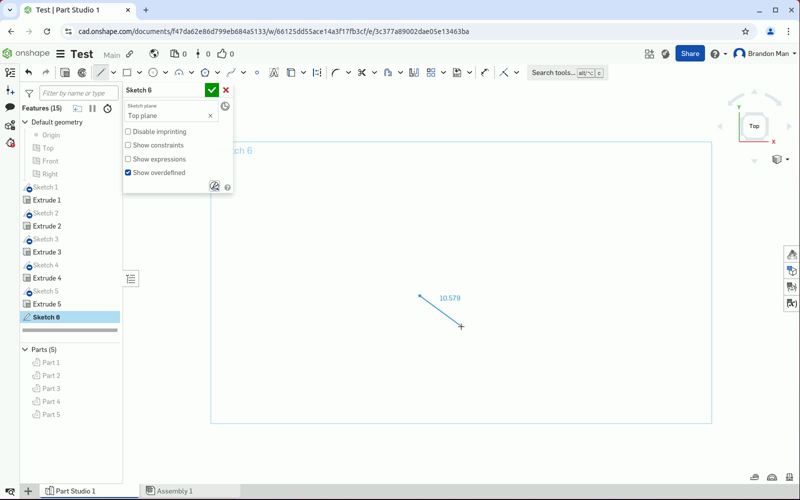
click(461, 326)
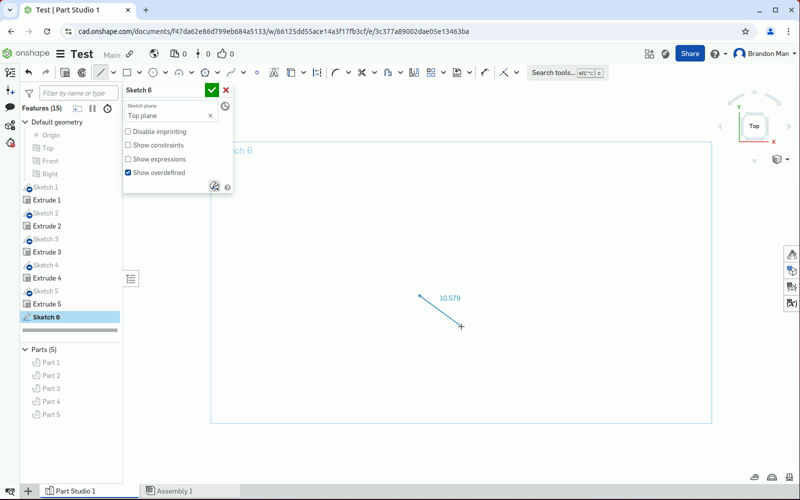
key_up(shift)
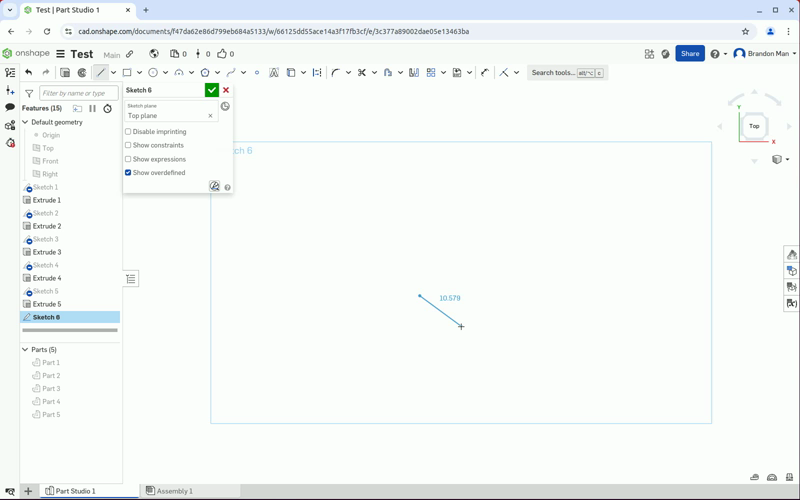
key_down(shift)
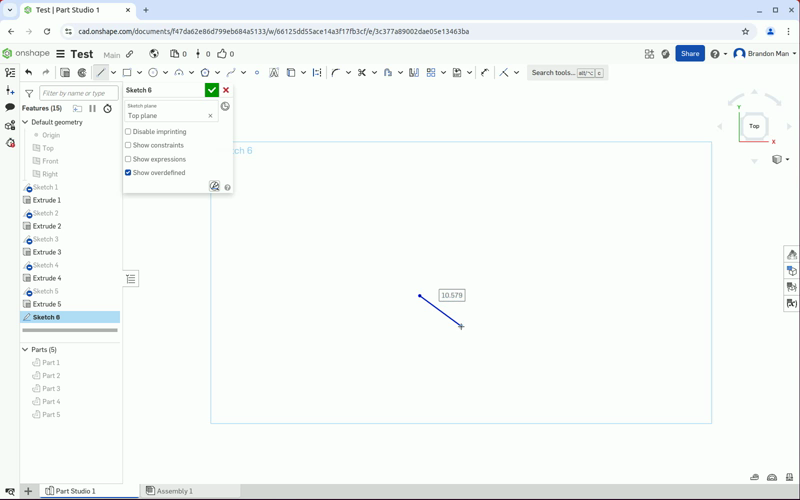
mouse_move(491, 326)
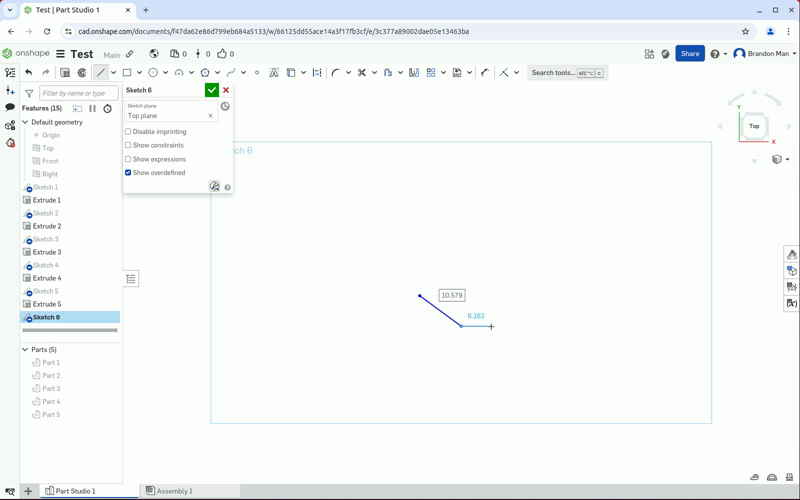
mouse_move(502, 295)
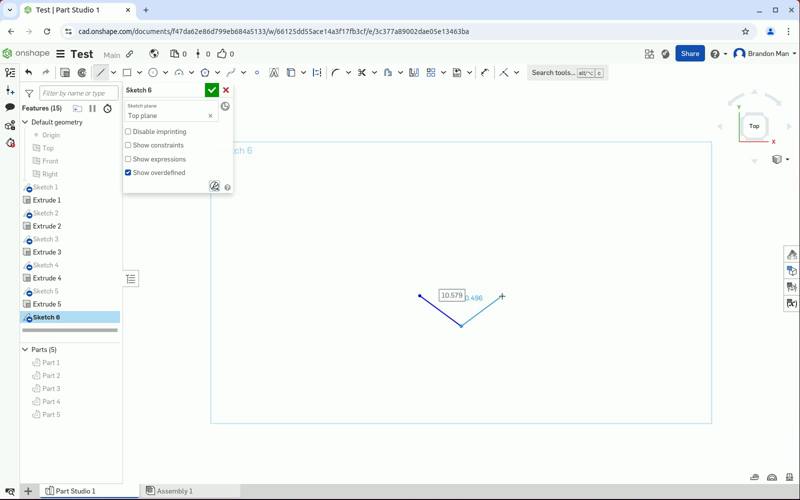
click(502, 295)
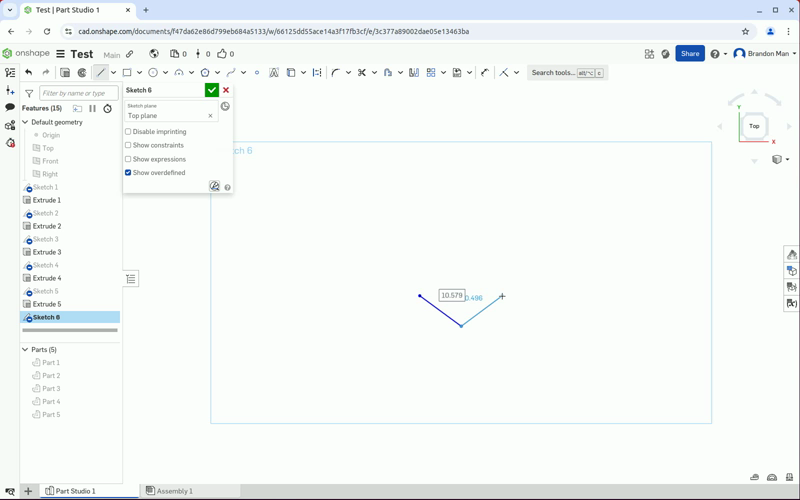
key_up(shift)
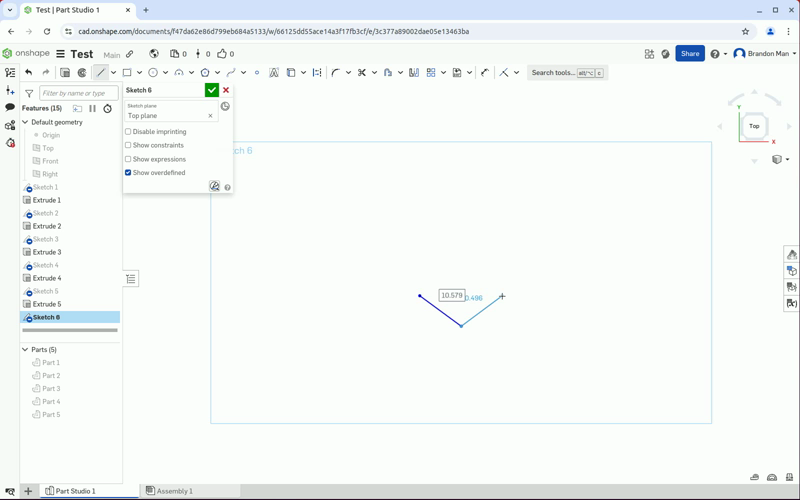
key_down(shift)
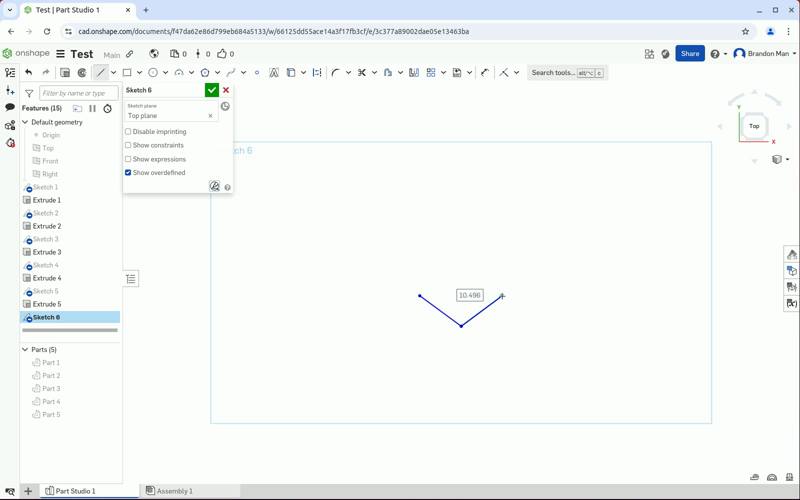
mouse_move(532, 295)
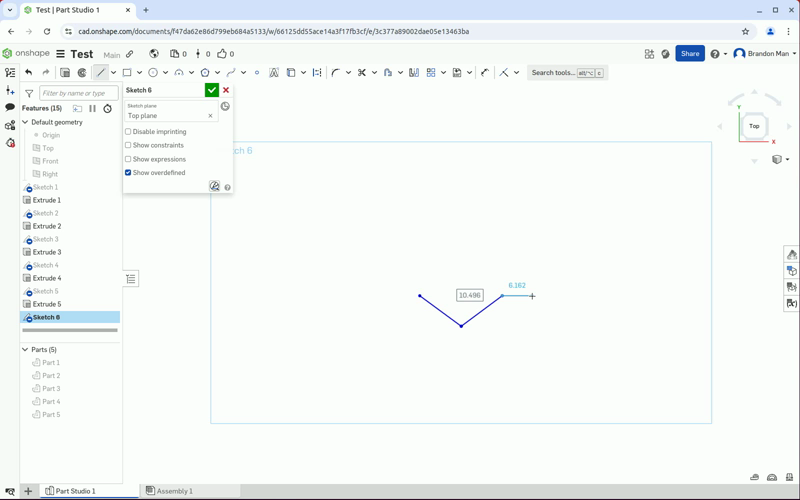
mouse_move(486, 247)
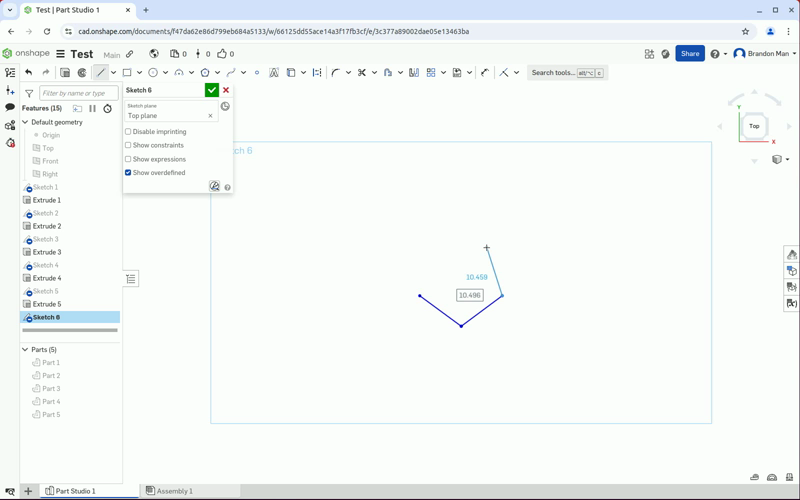
click(486, 247)
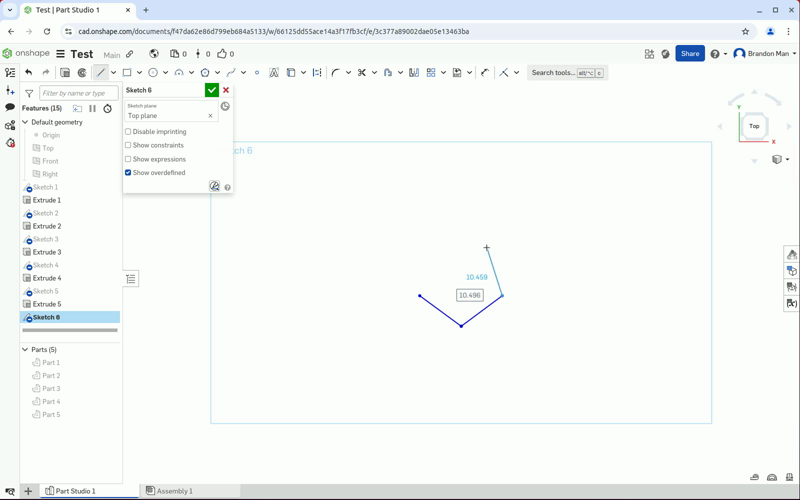
key_up(shift)
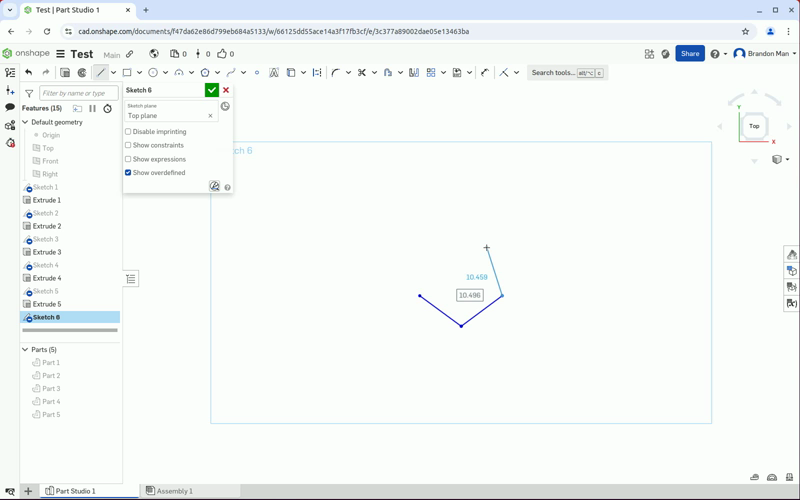
key_down(shift)
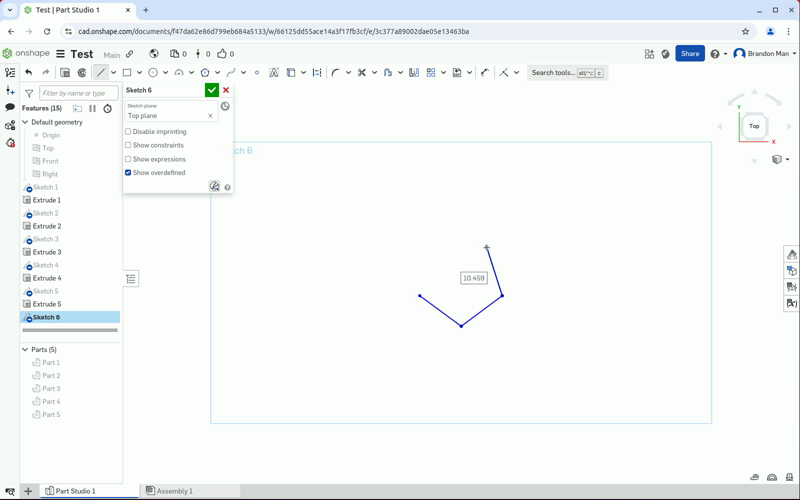
mouse_move(516, 247)
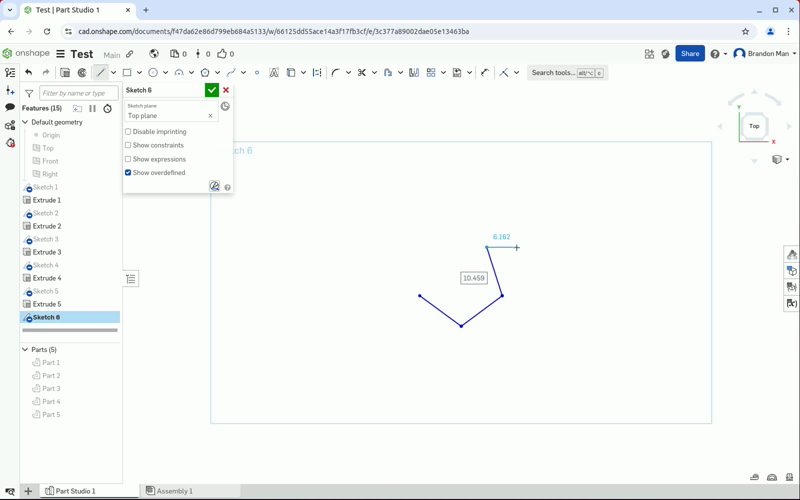
mouse_move(435, 247)
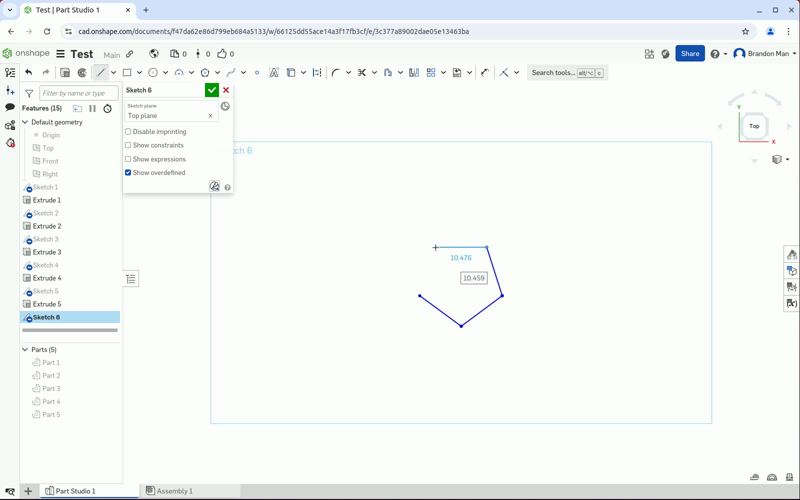
click(435, 247)
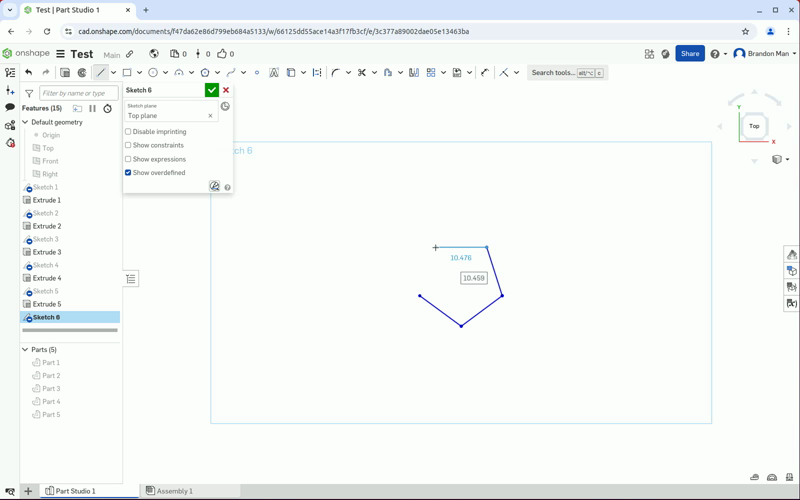
key_up(shift)
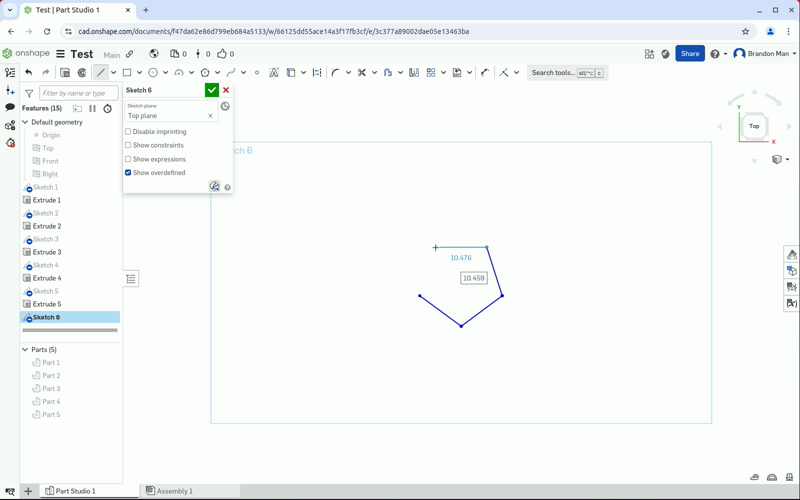
mouse_move(465, 247)
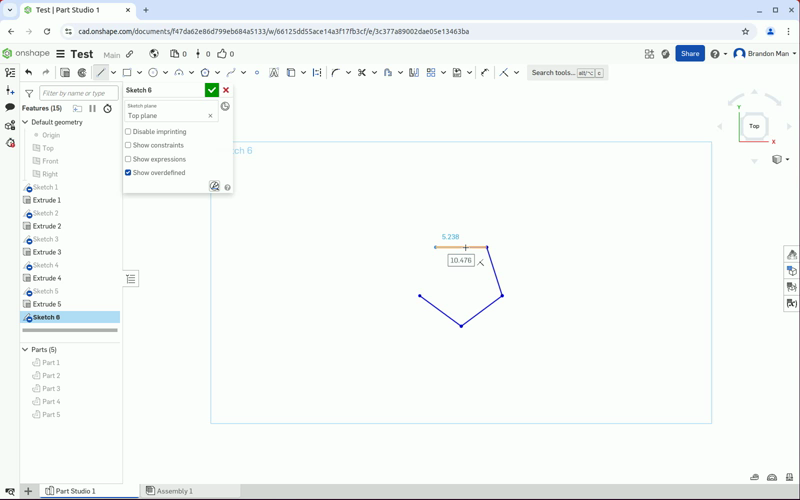
key_down(shift)
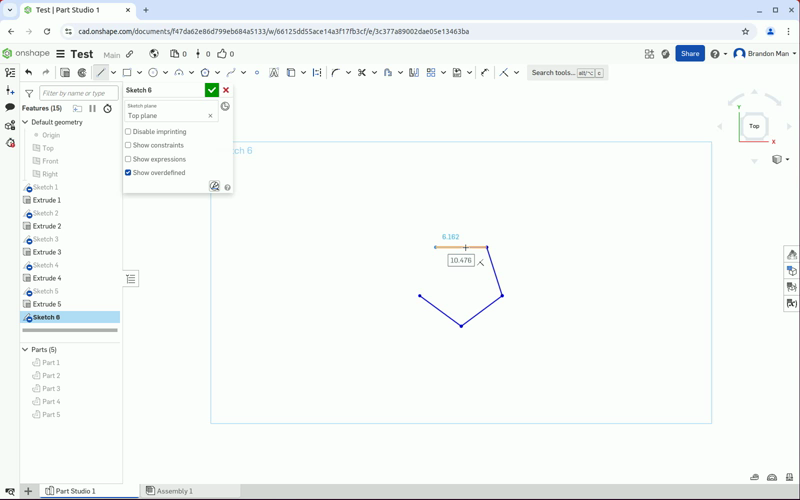
mouse_move(419, 295)
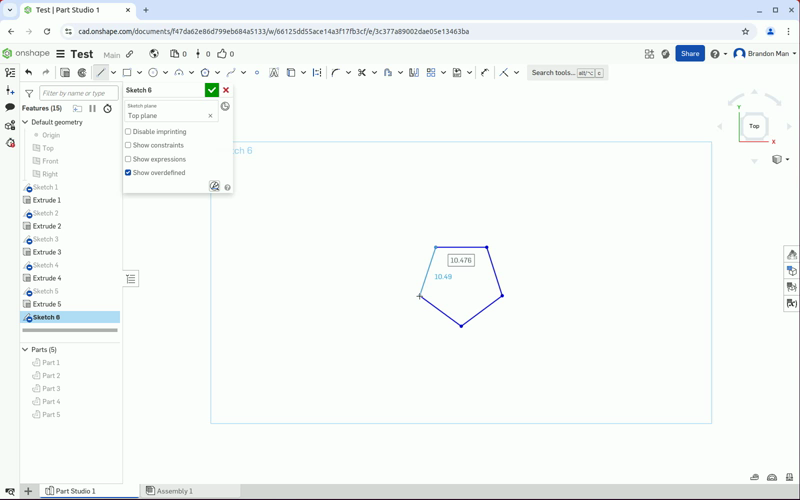
key_up(shift)
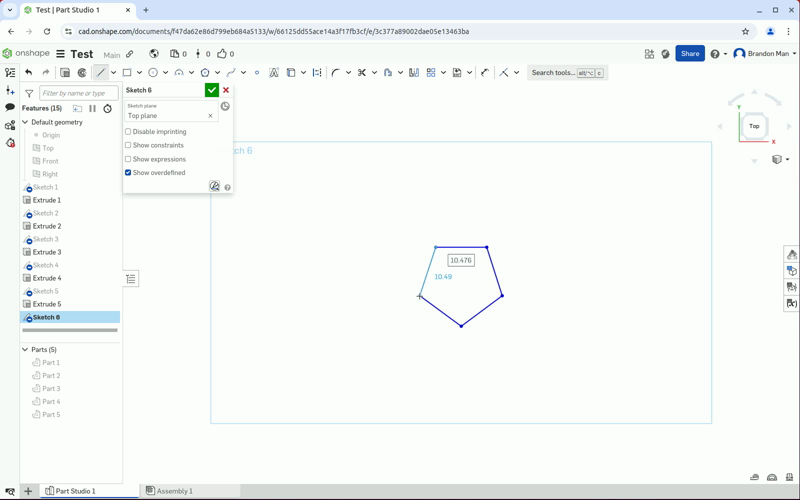
click(419, 295)
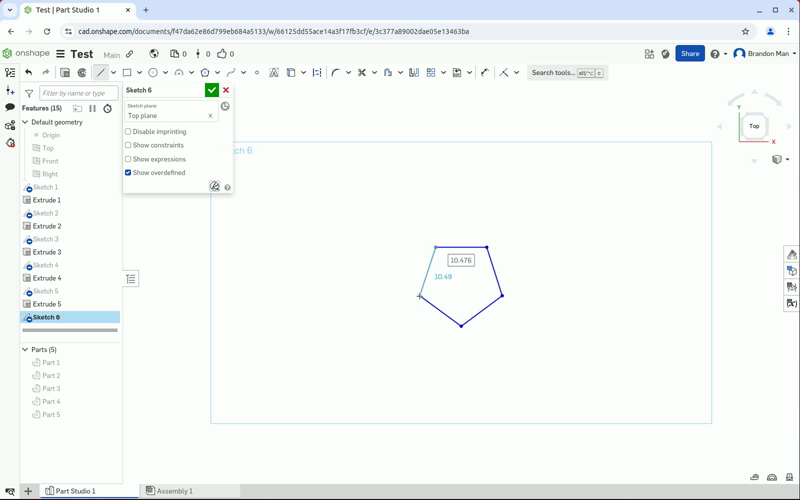
key(esc)
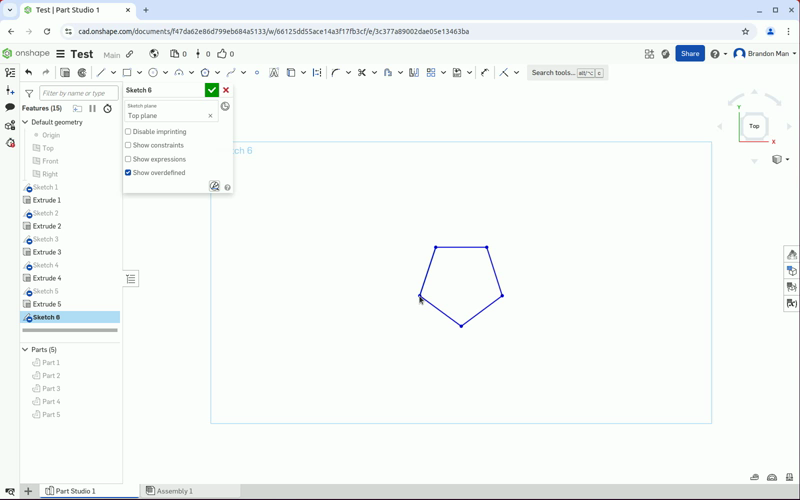
mouse_move(486, 302)
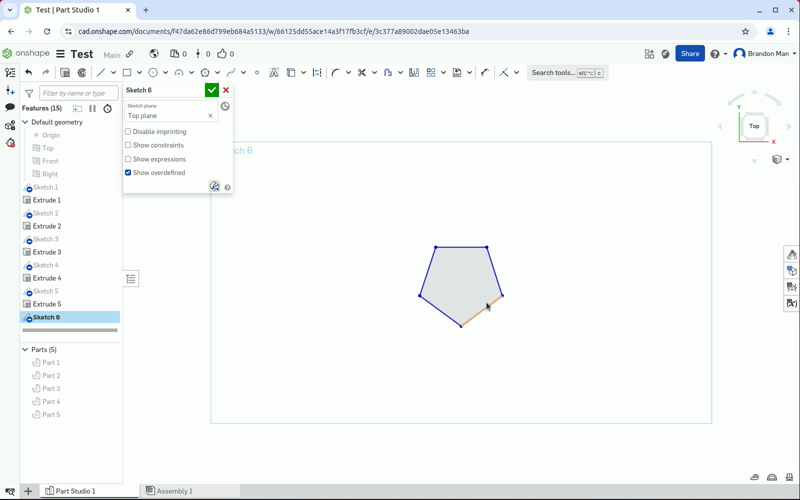
click(486, 302)
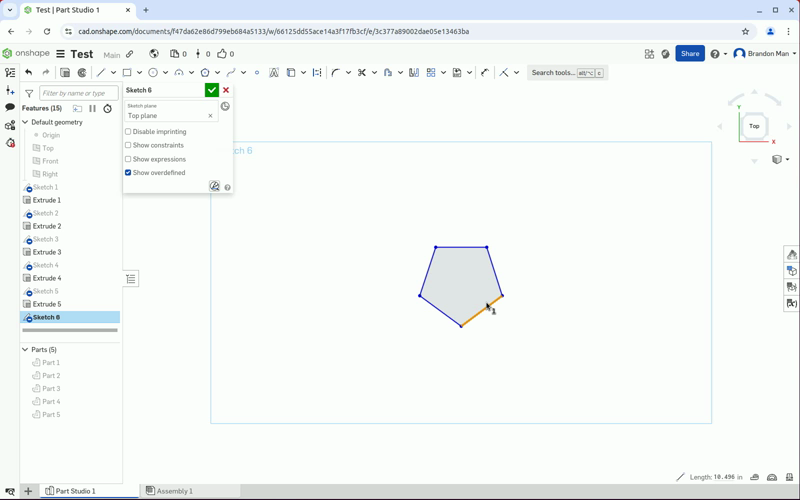
mouse_move(73, 352)
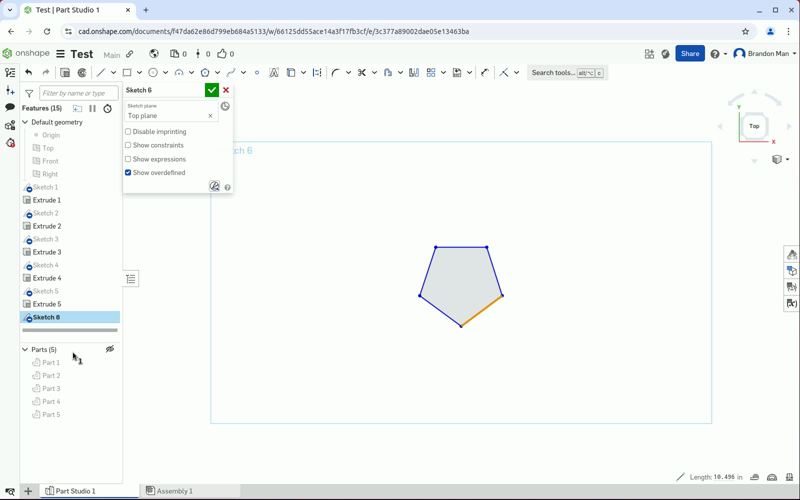
key(shift+y)
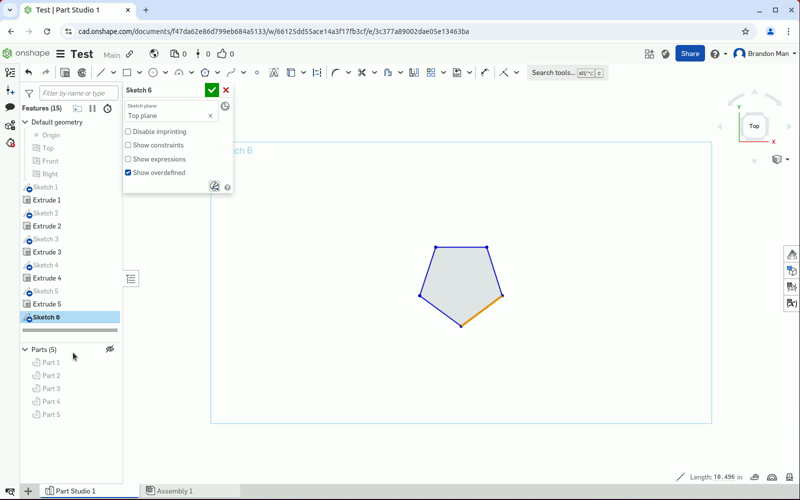
key(shift+e)
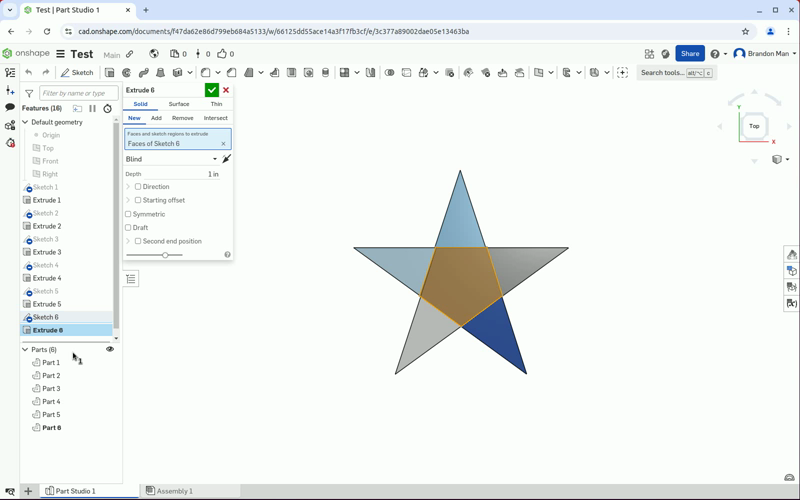
mouse_move(143, 106)
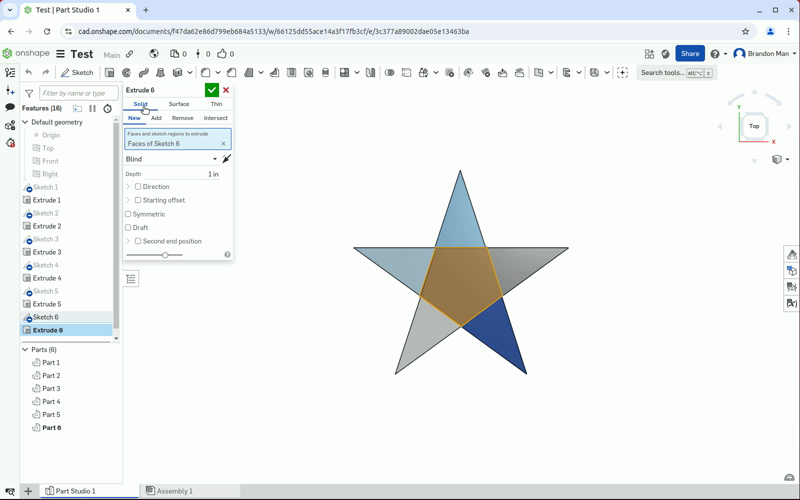
click(143, 106)
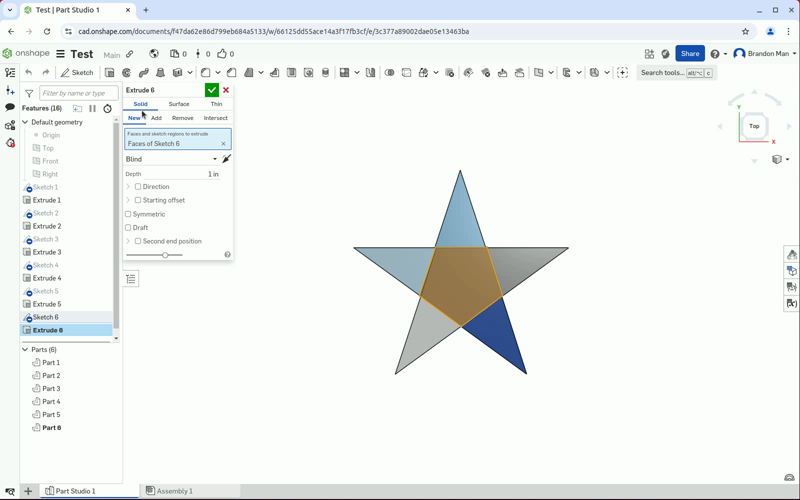
mouse_move(137, 120)
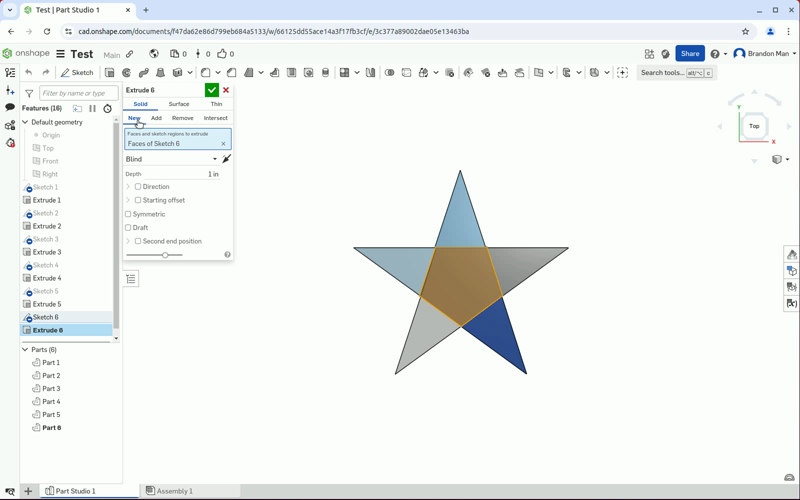
click(137, 120)
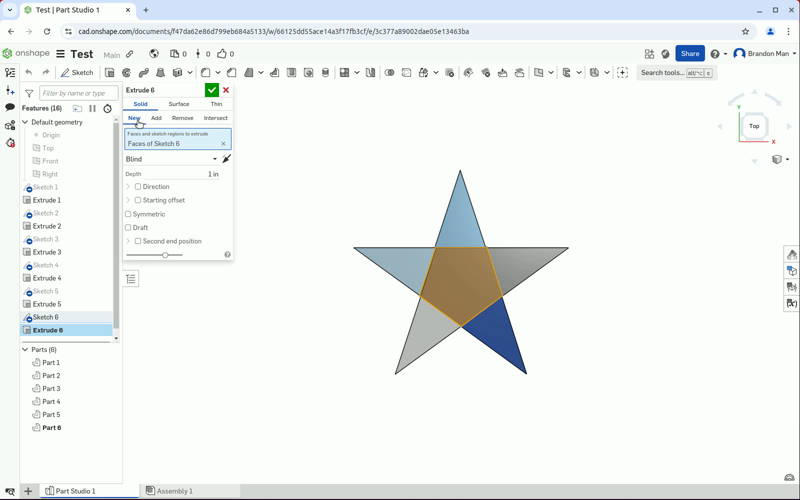
key(tab, 4)
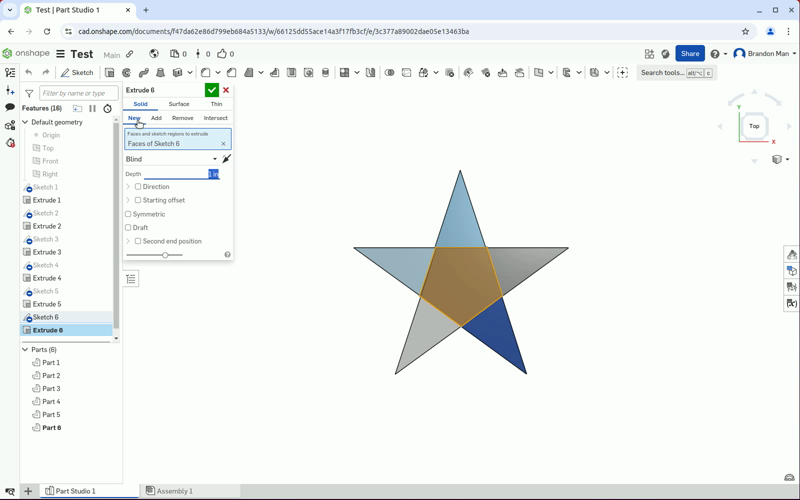
text(3.129)
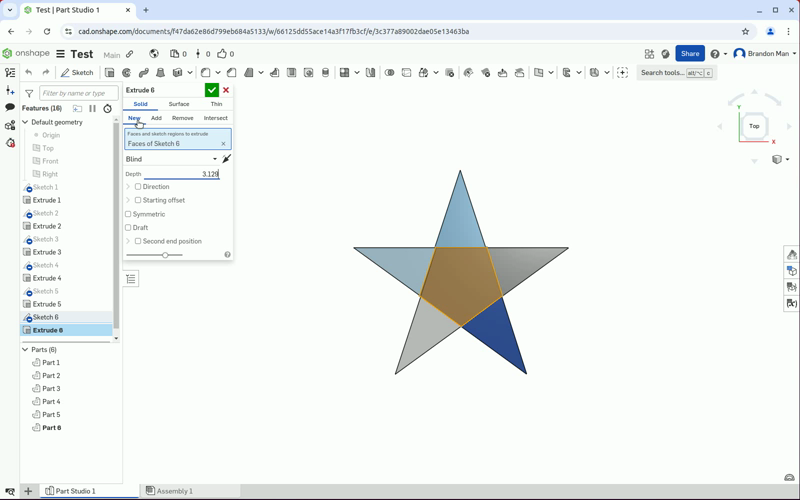
key(enter)
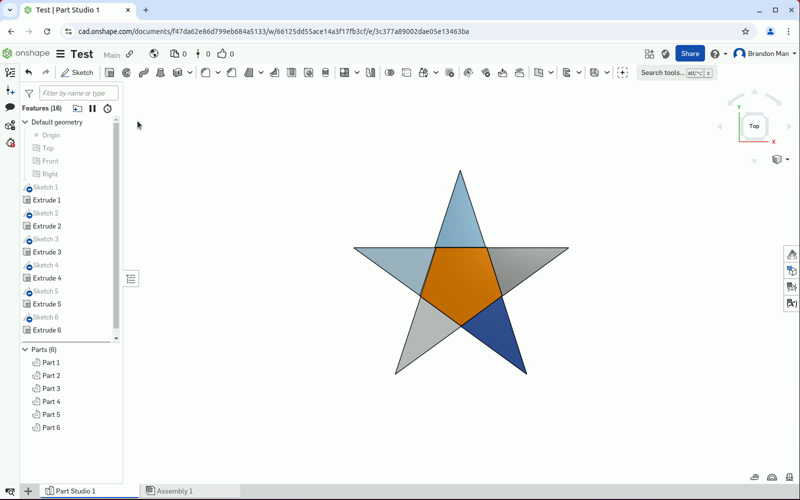
key(shift+h)
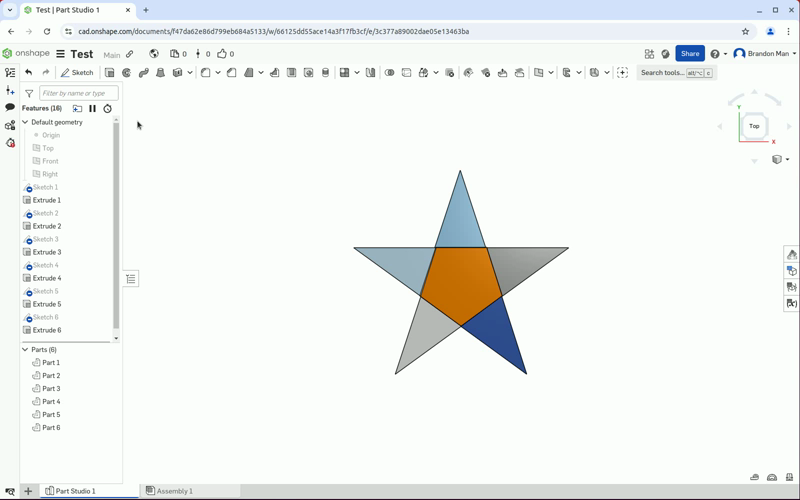
key(shift+h)
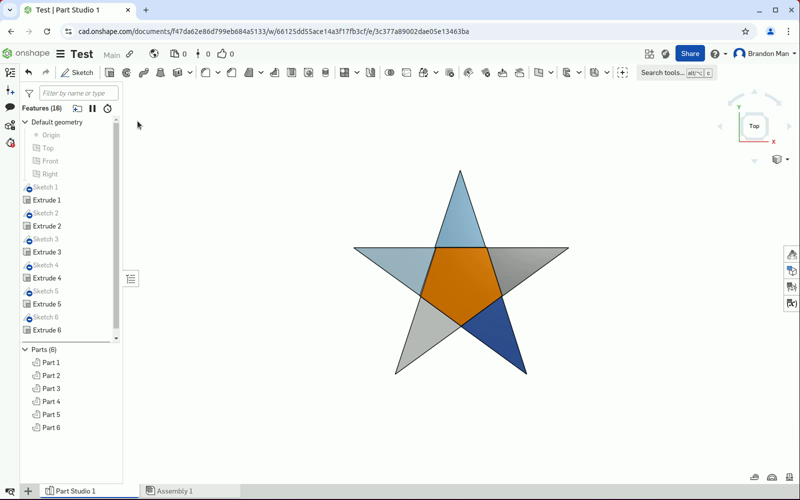
mouse_move(69, 189)
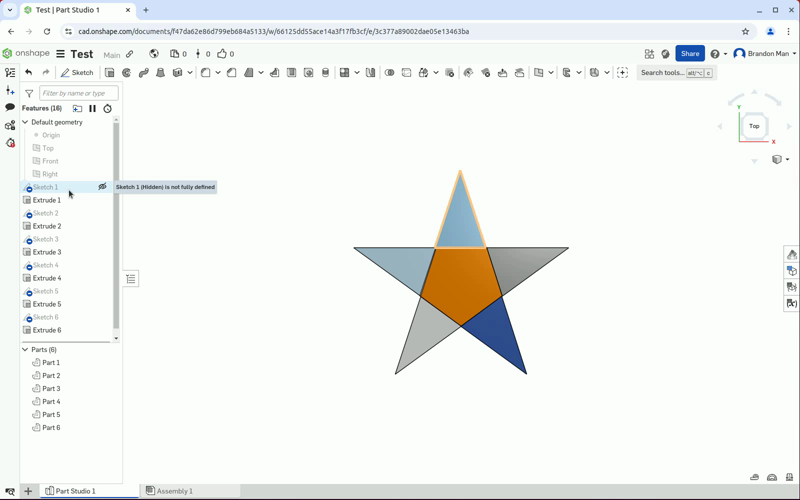
click(69, 189)
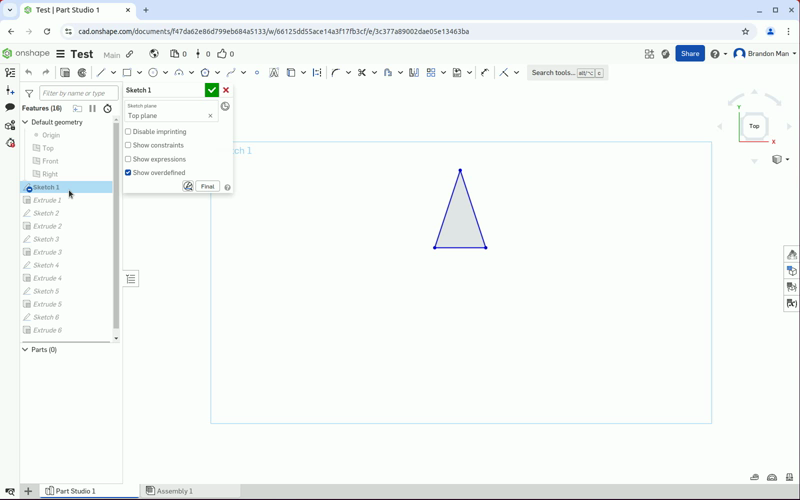
mouse_move(229, 92)
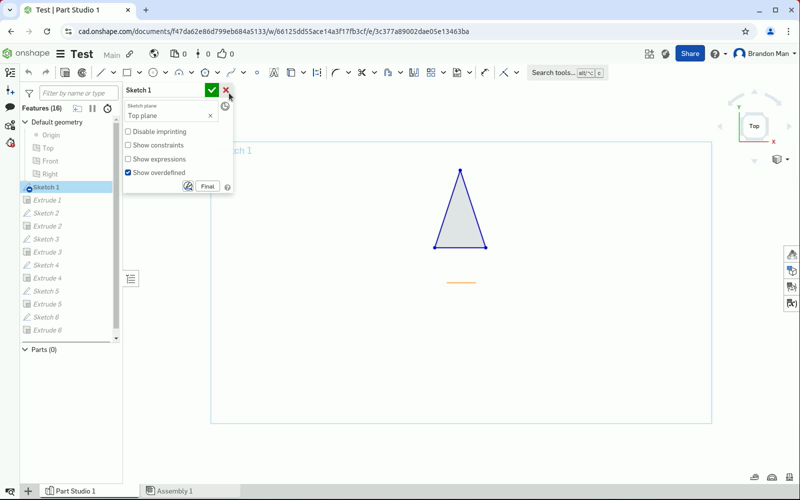
click(229, 92)
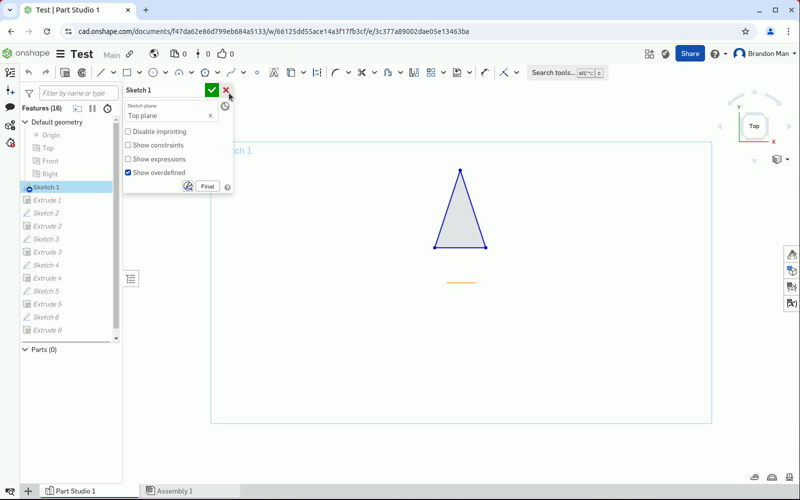
key(shift+s)
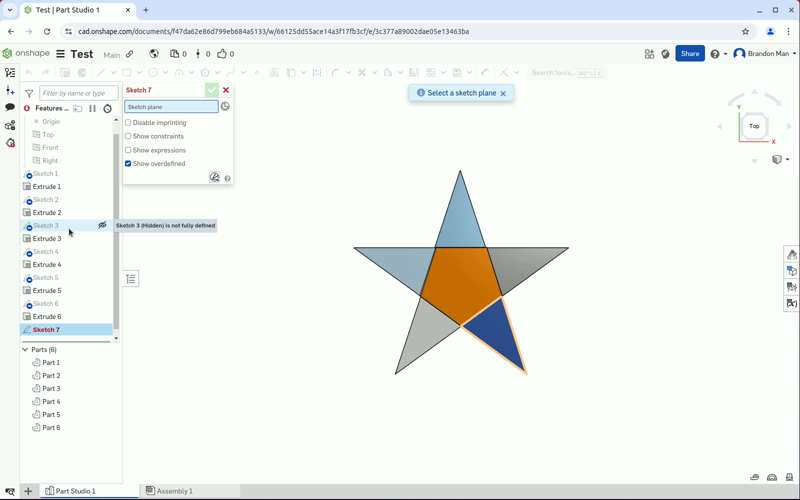
scroll(3)
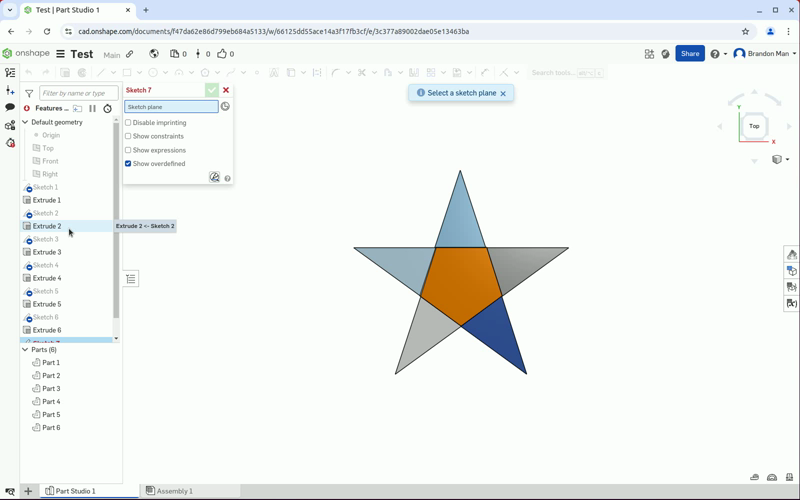
mouse_move(69, 150)
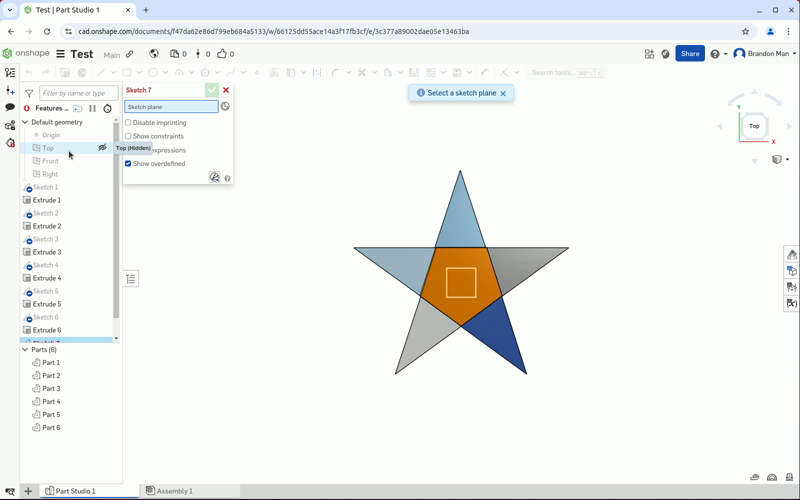
click(69, 150)
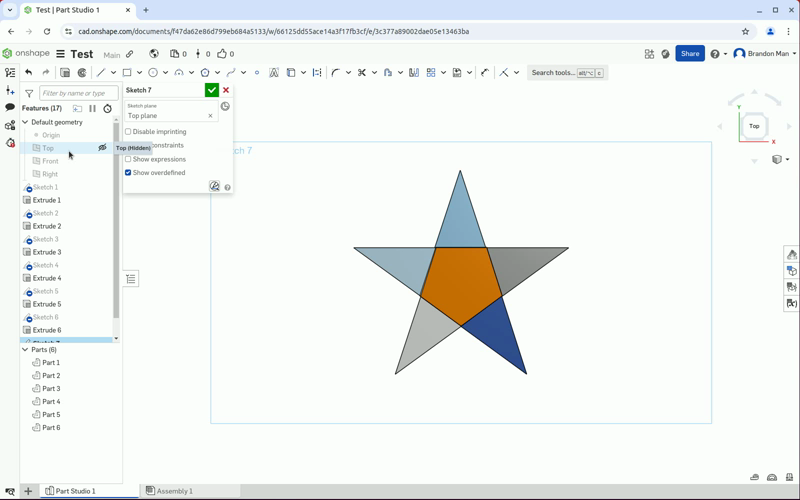
mouse_move(73, 352)
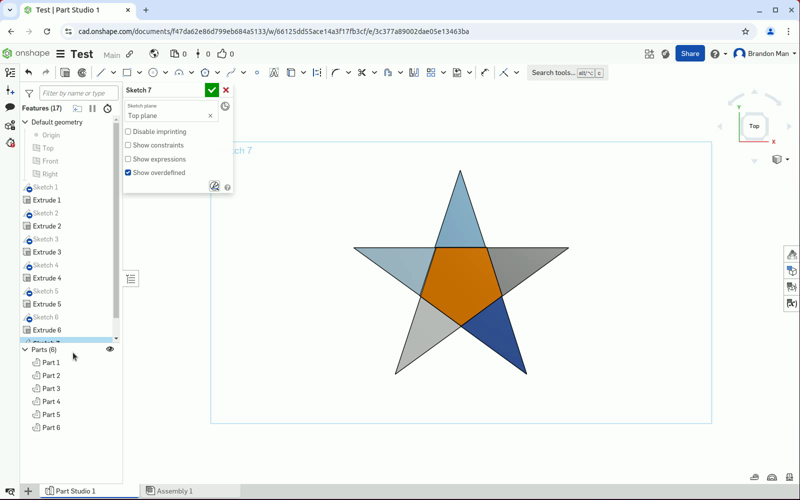
key(y)
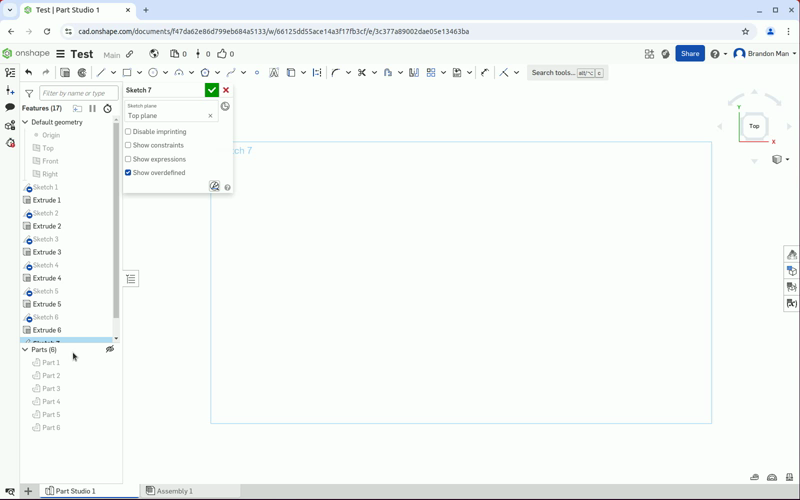
key(l)
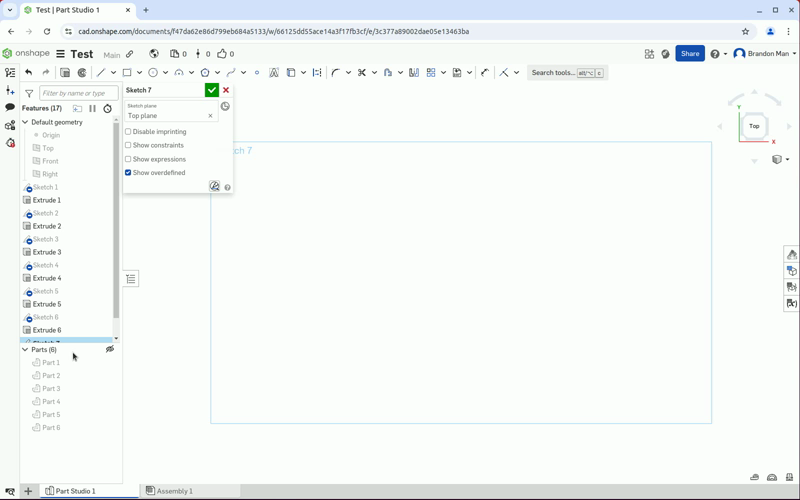
key_down(shift)
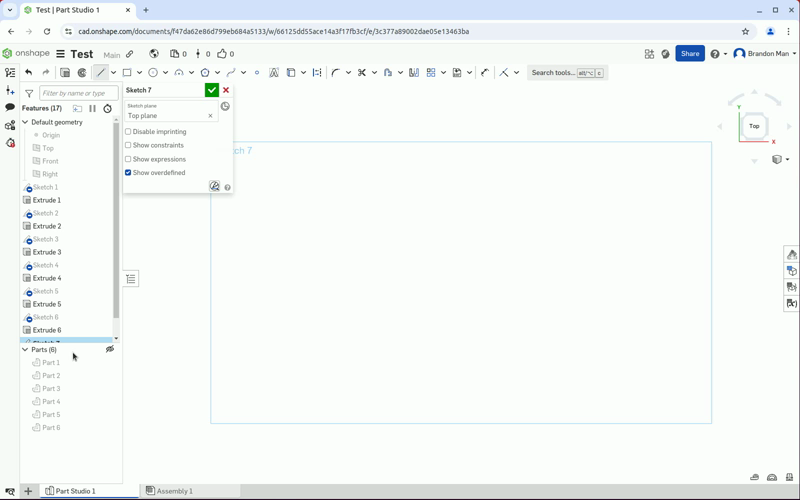
mouse_move(433, 278)
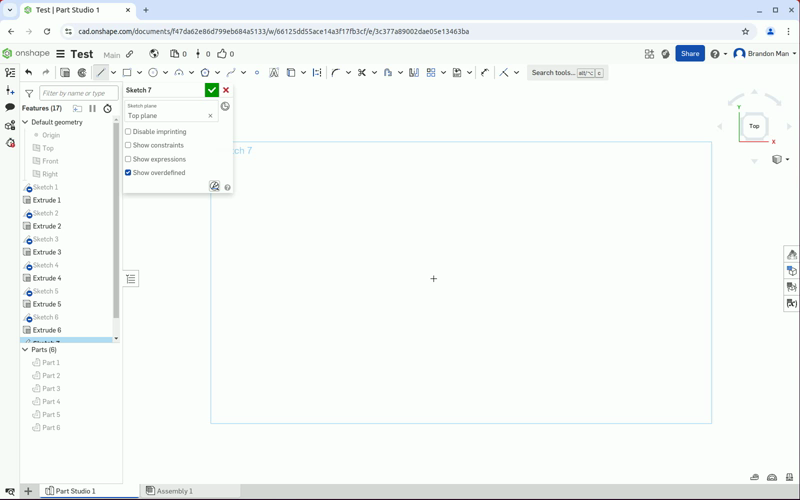
click(433, 278)
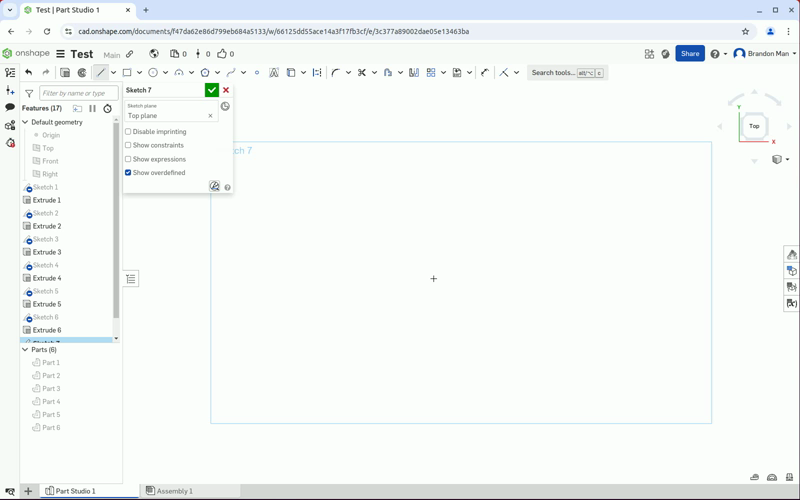
key_up(shift)
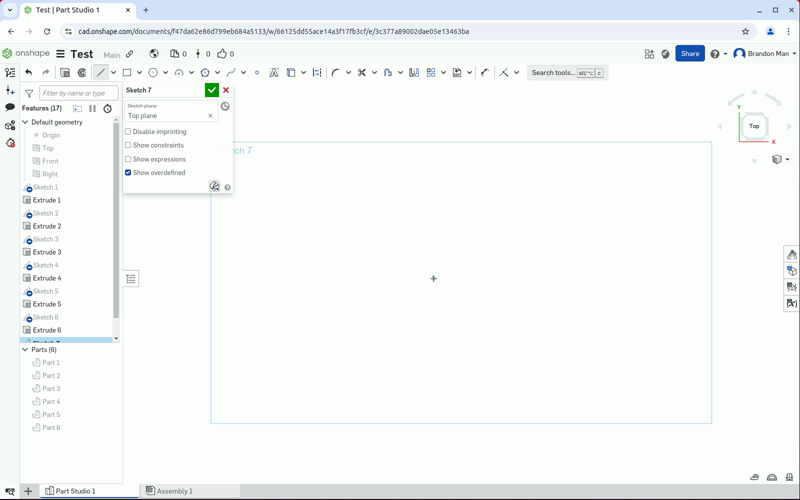
key_down(shift)
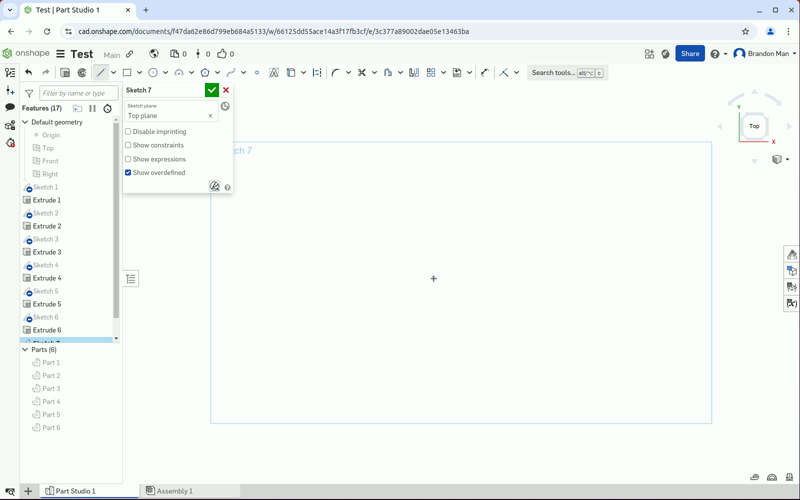
mouse_move(463, 278)
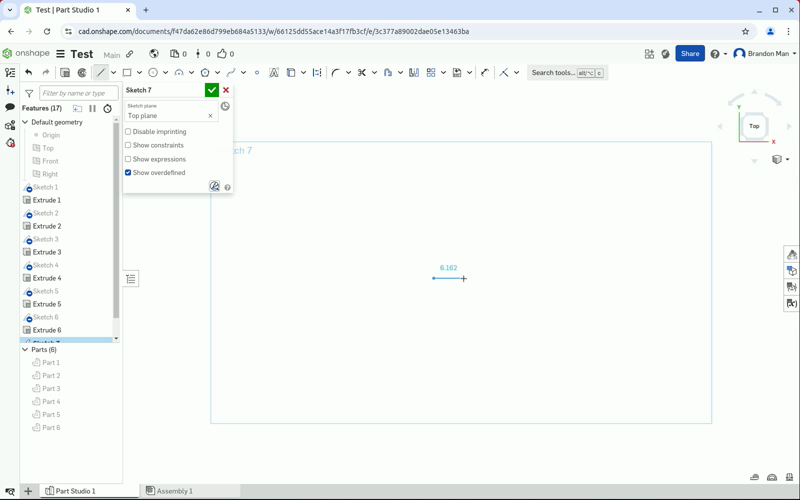
mouse_move(469, 272)
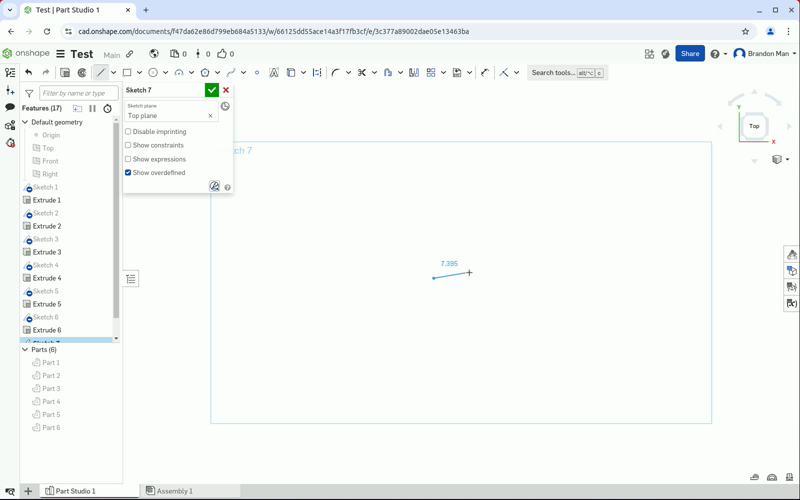
click(469, 272)
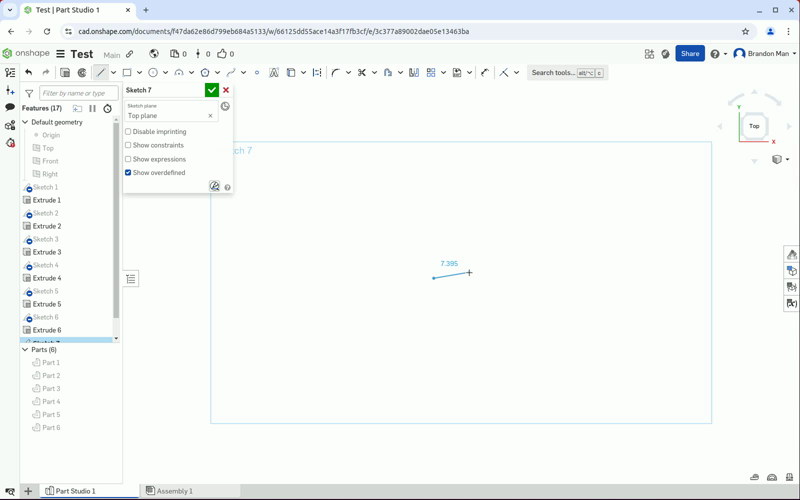
key_up(shift)
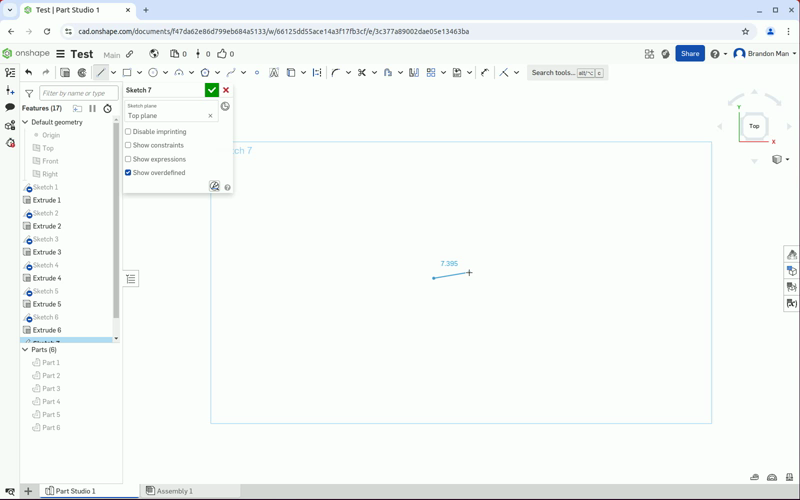
key_down(shift)
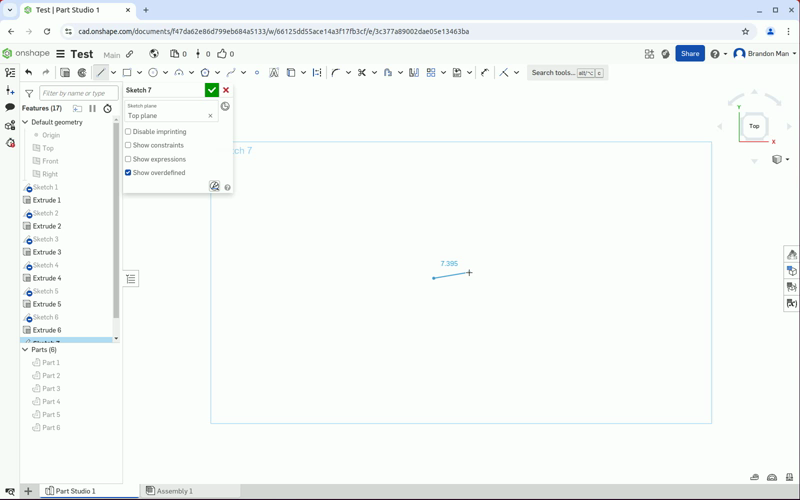
mouse_move(499, 272)
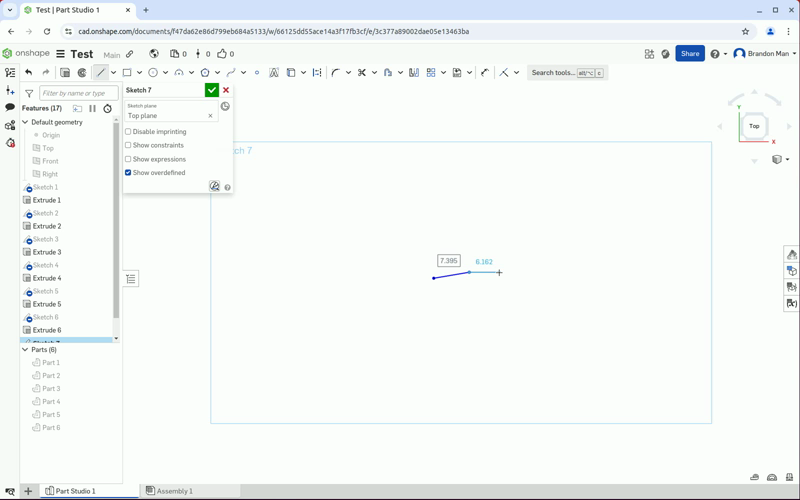
mouse_move(443, 324)
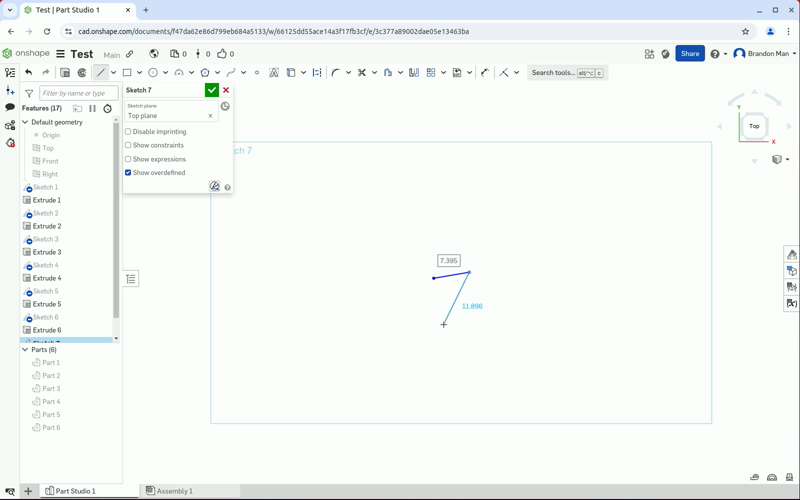
click(443, 324)
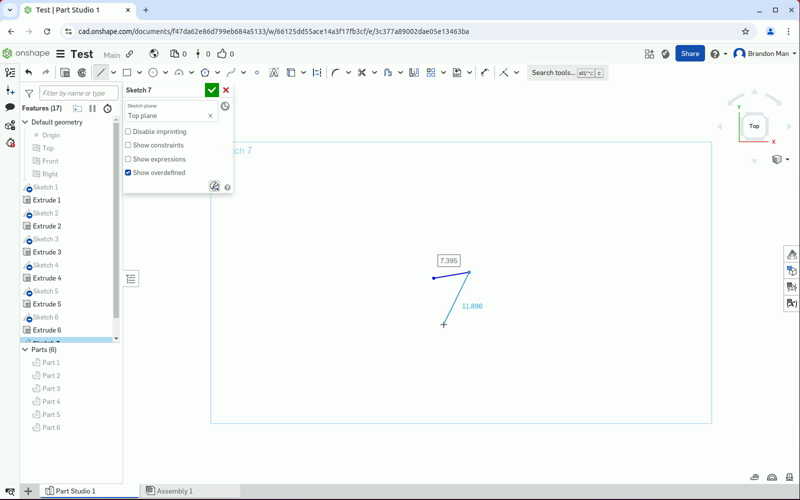
key_up(shift)
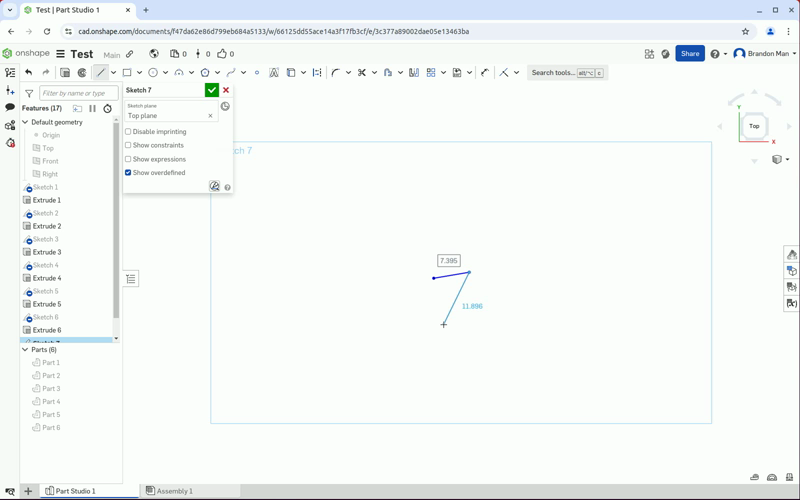
key_down(shift)
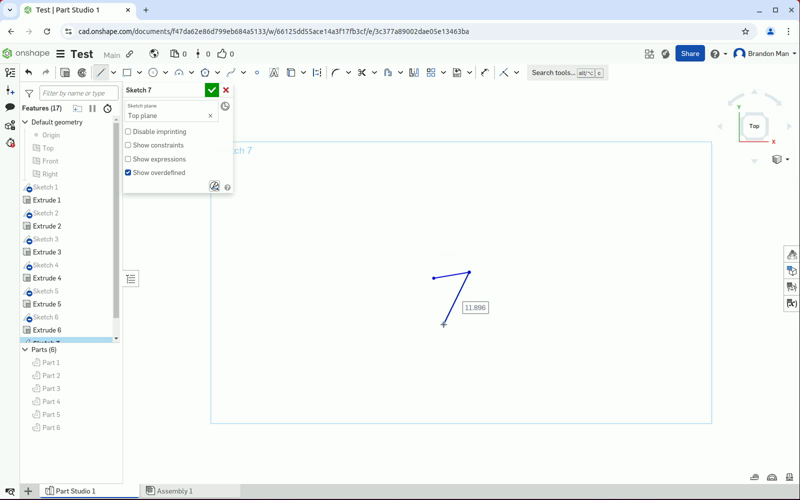
mouse_move(507, 258)
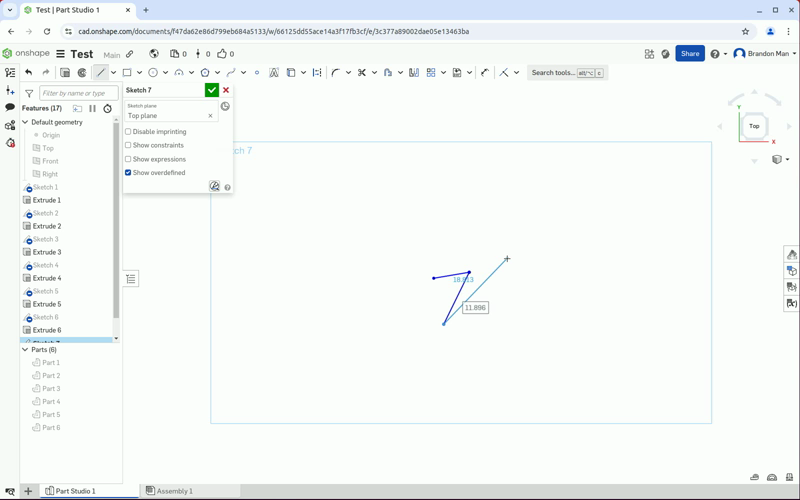
click(507, 258)
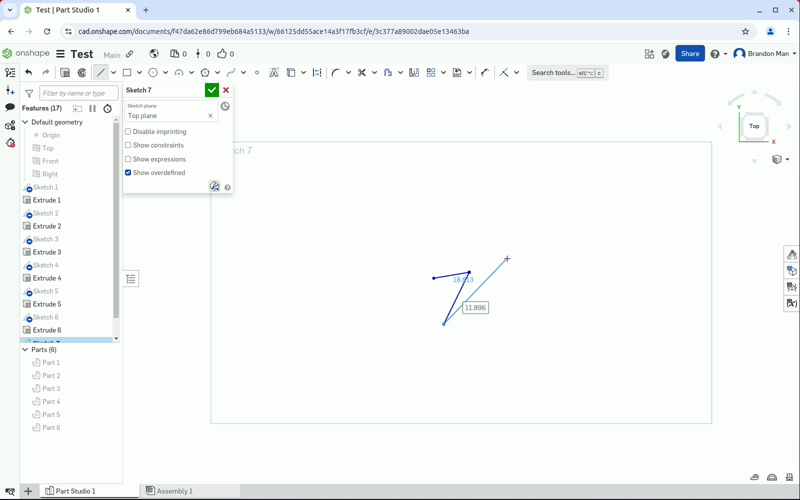
key_up(shift)
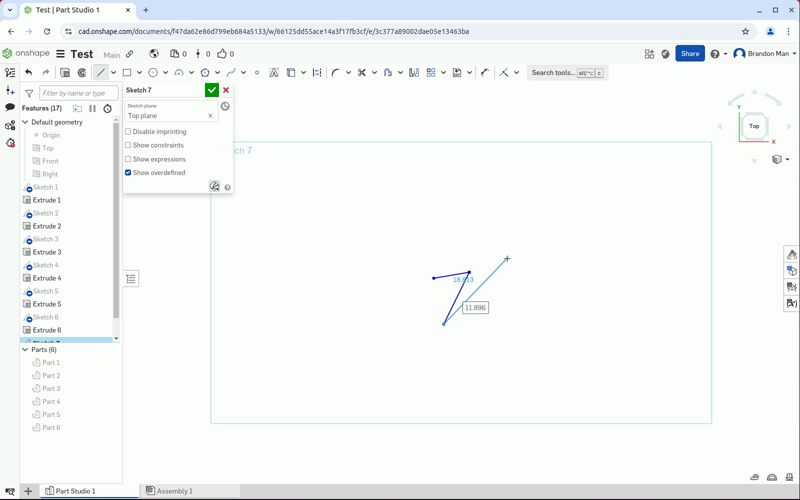
key_down(shift)
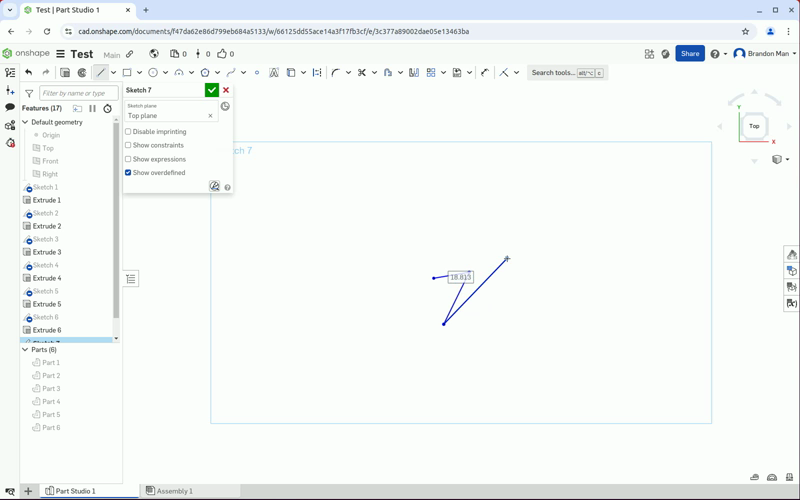
mouse_move(537, 258)
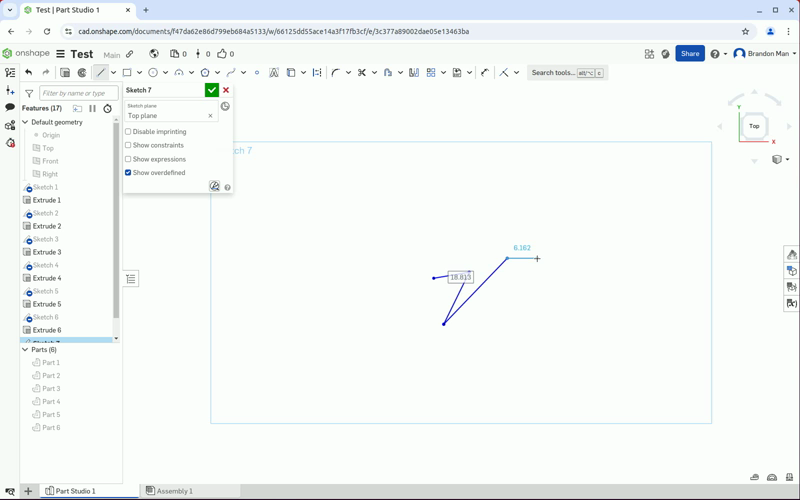
mouse_move(465, 263)
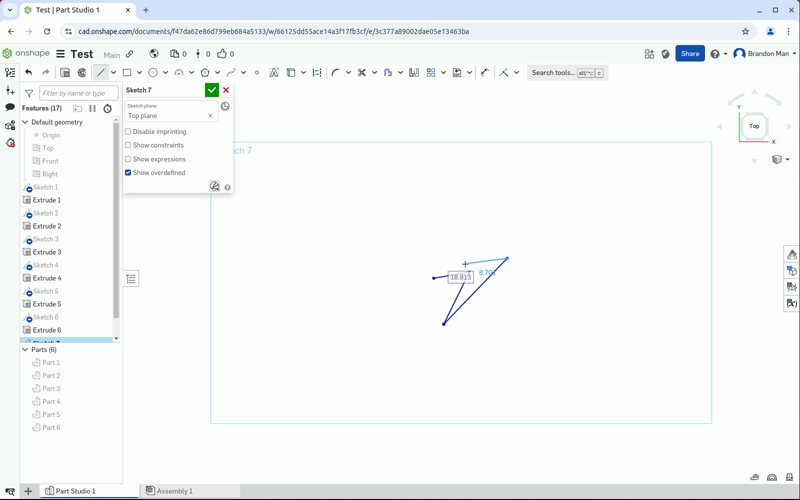
click(465, 263)
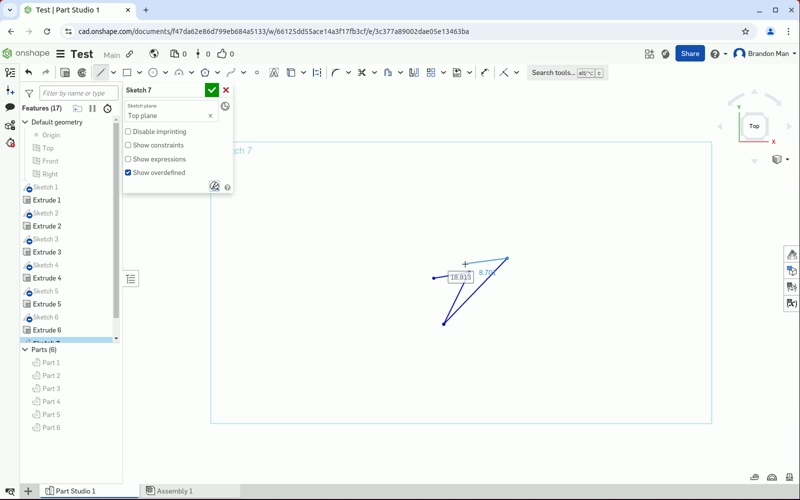
key_up(shift)
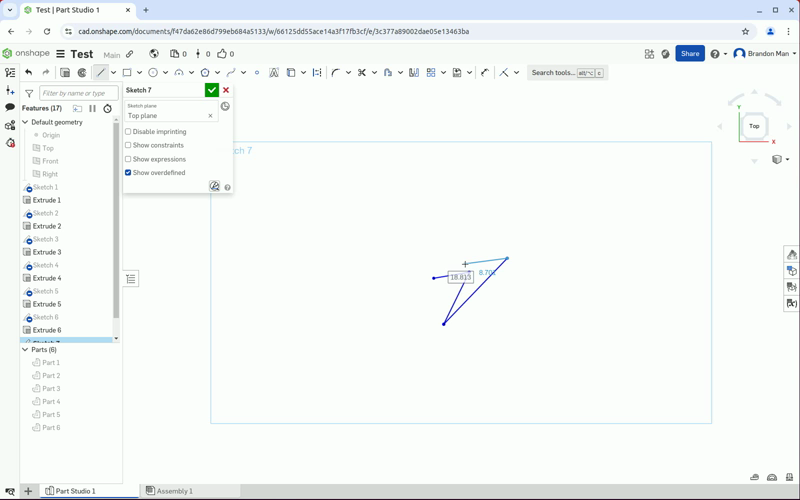
key_down(shift)
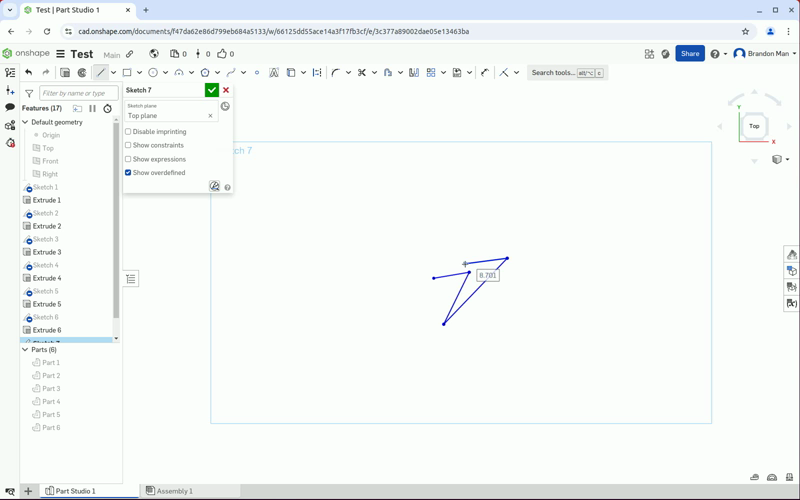
mouse_move(495, 263)
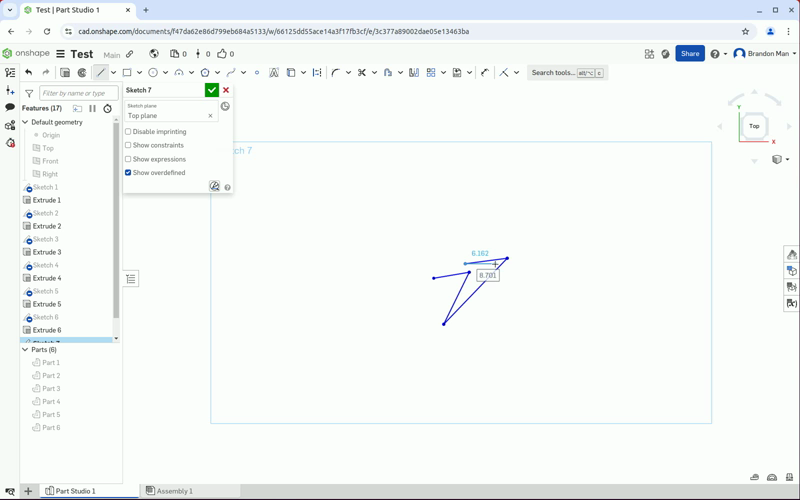
mouse_move(507, 248)
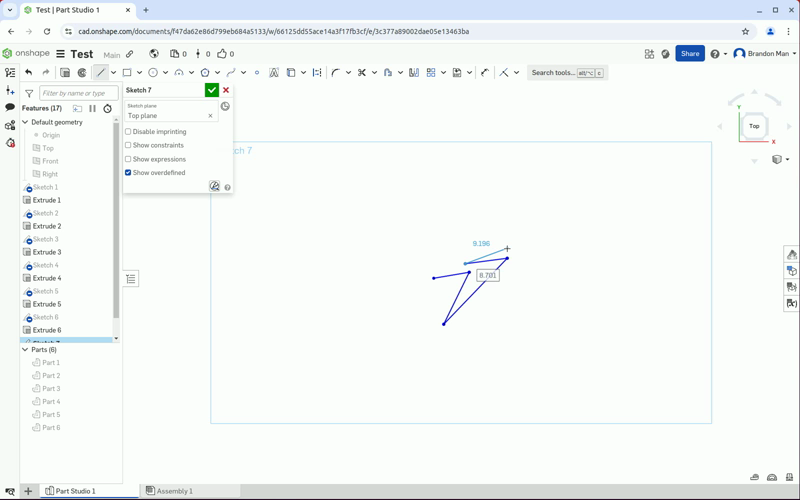
click(507, 248)
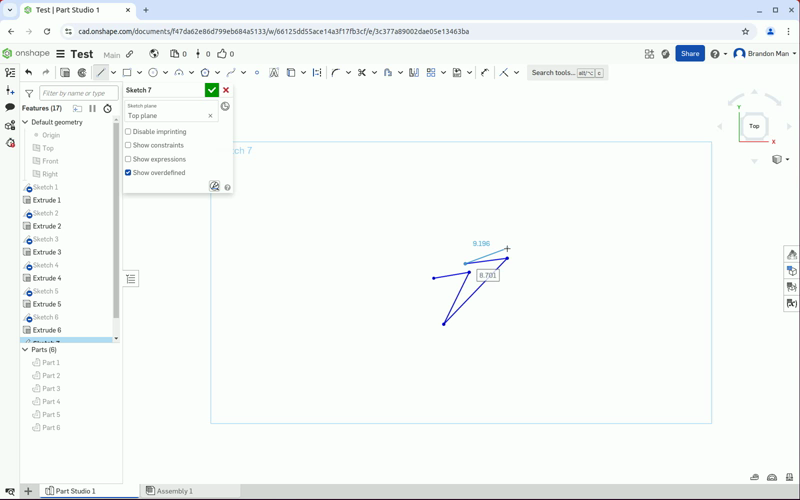
key_up(shift)
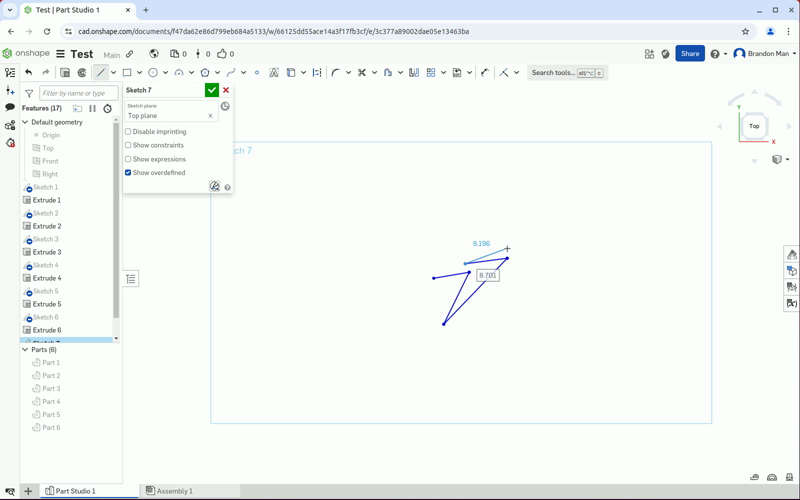
key_down(shift)
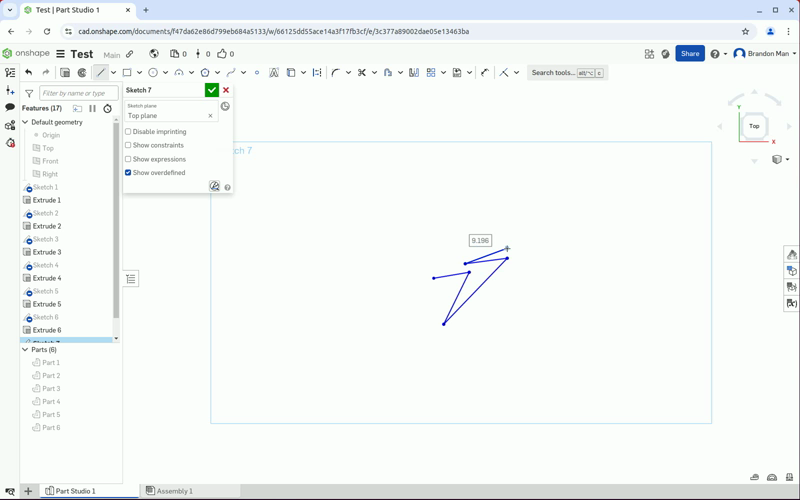
mouse_move(537, 248)
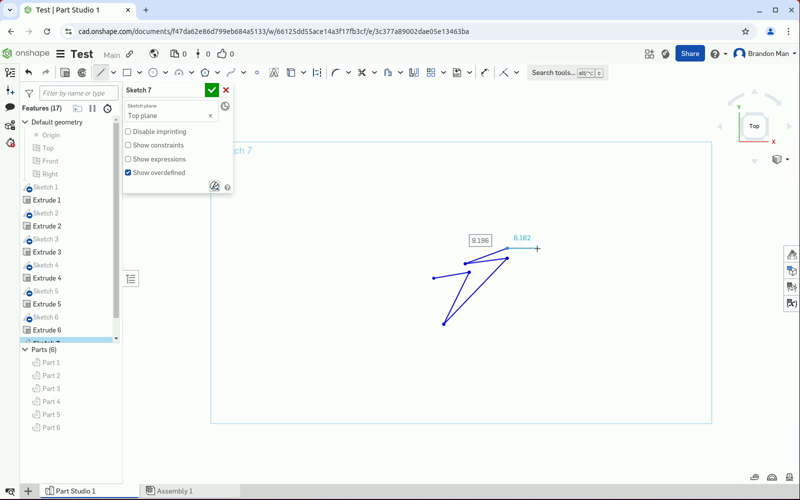
mouse_move(475, 213)
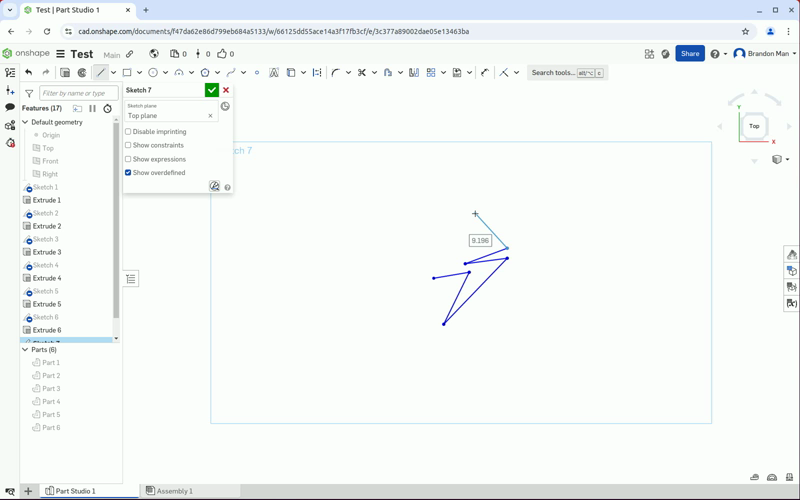
click(475, 213)
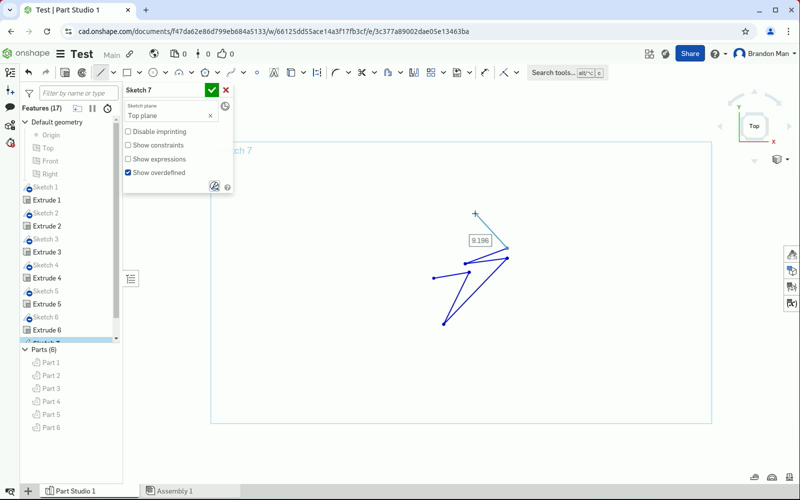
key_up(shift)
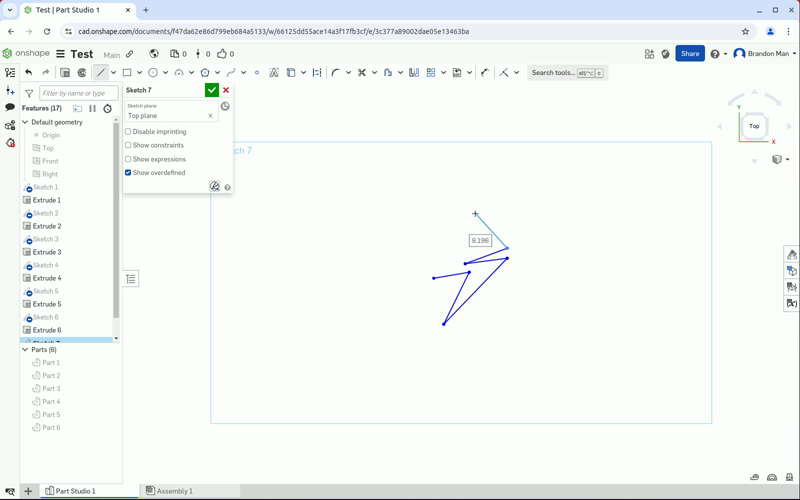
key_down(shift)
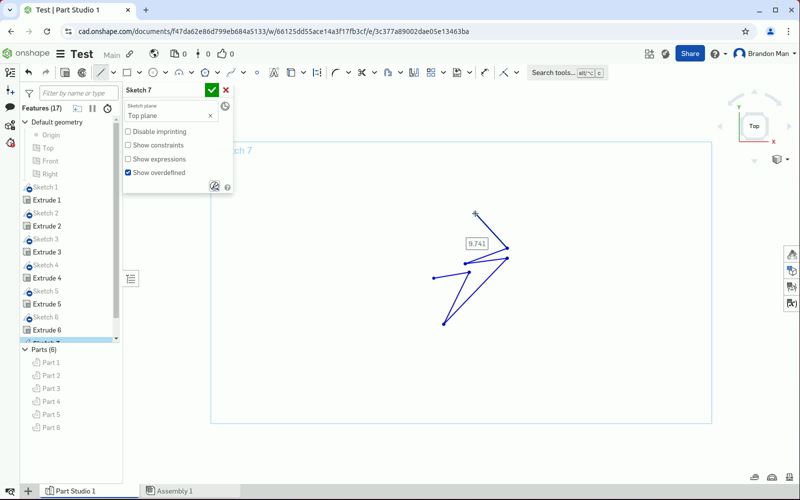
mouse_move(433, 278)
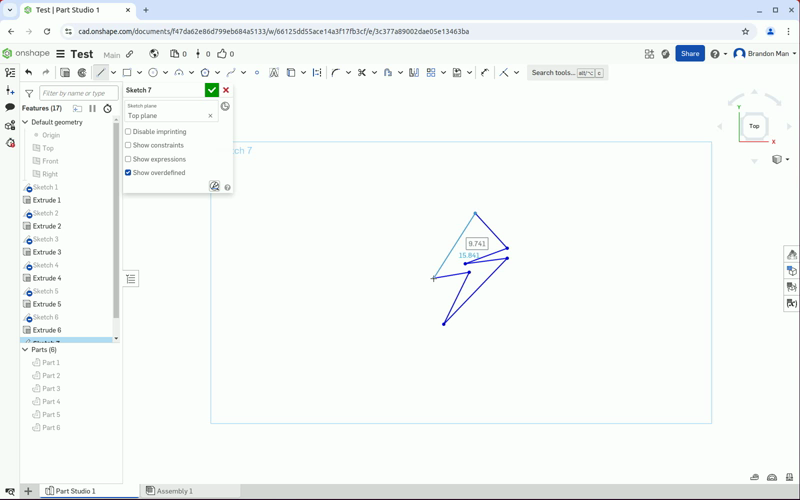
key_up(shift)
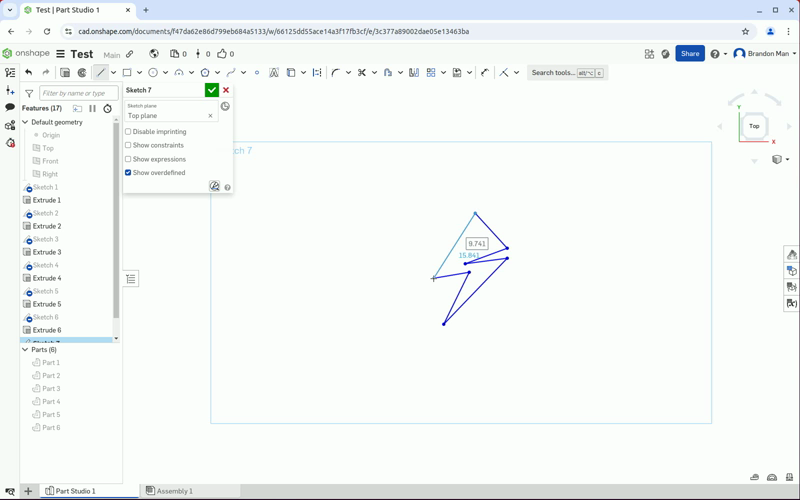
click(433, 278)
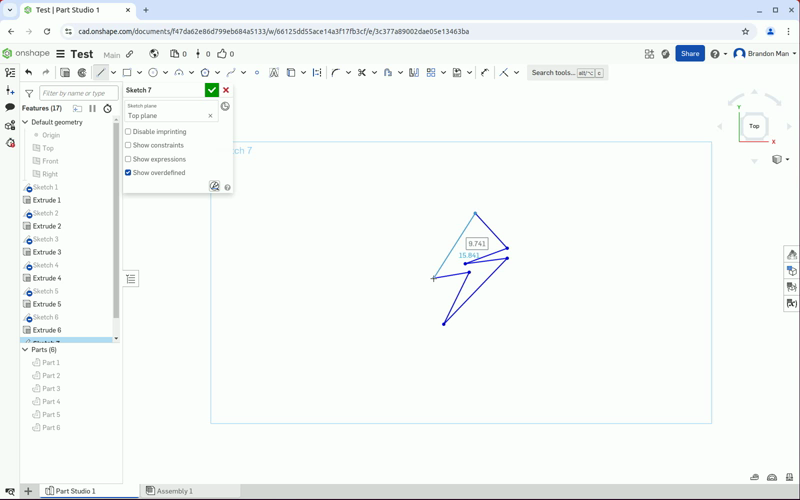
key(esc)
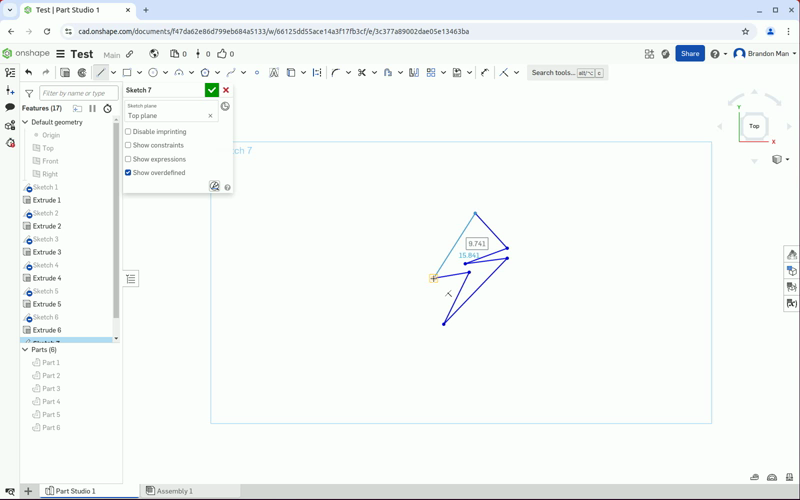
mouse_move(458, 299)
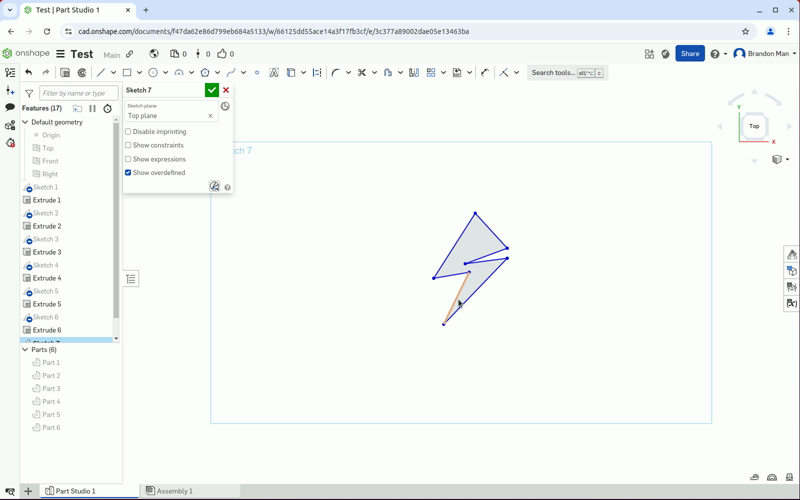
click(458, 299)
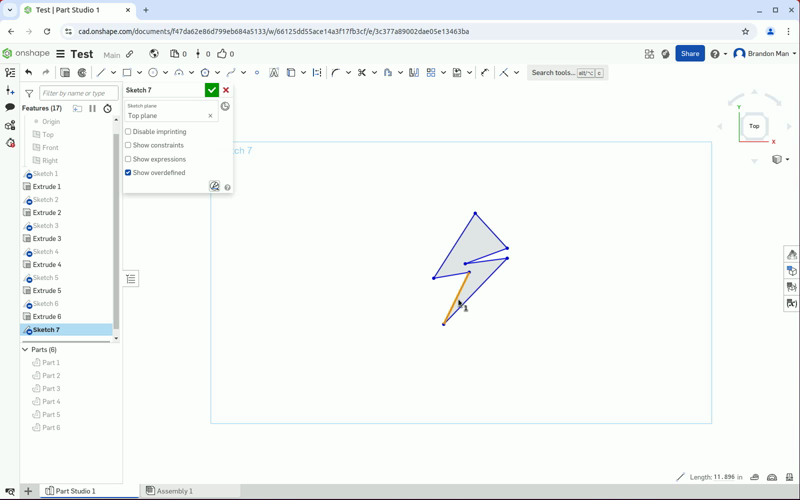
mouse_move(73, 352)
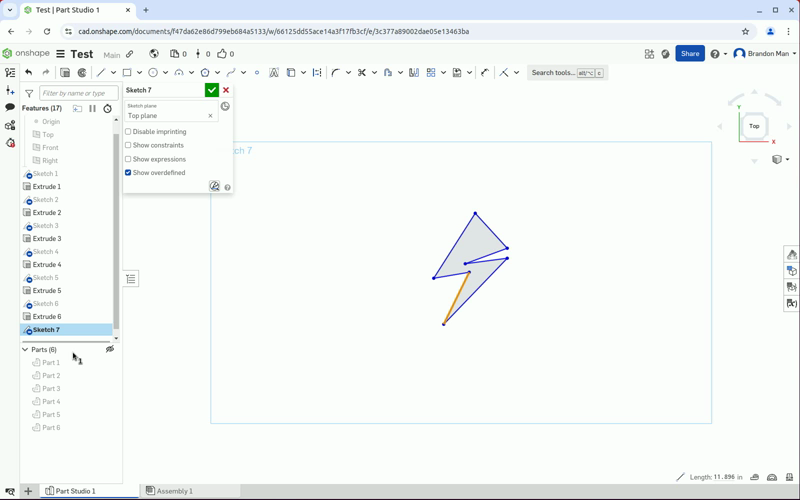
key(shift+y)
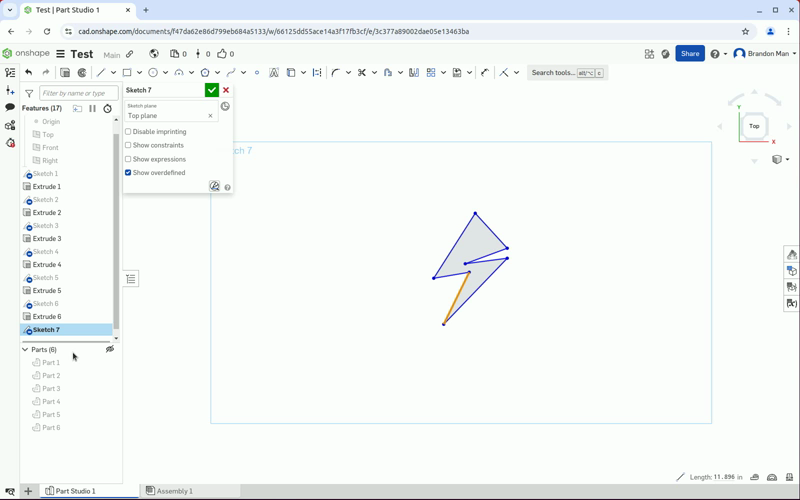
key(shift+e)
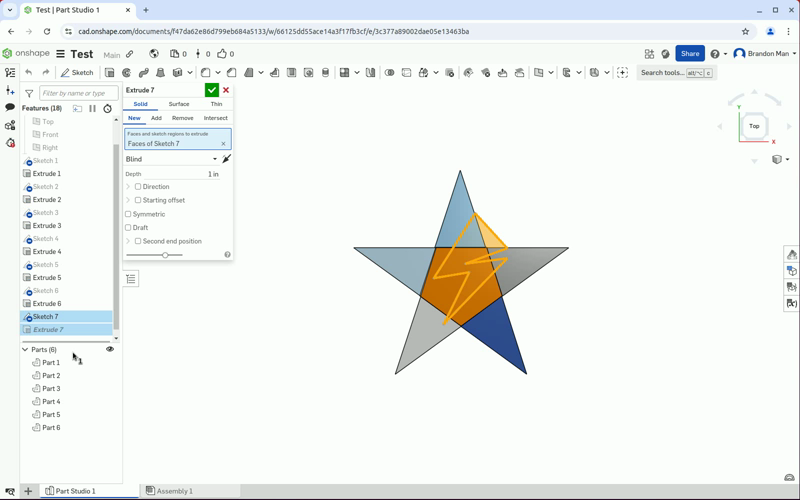
mouse_move(143, 106)
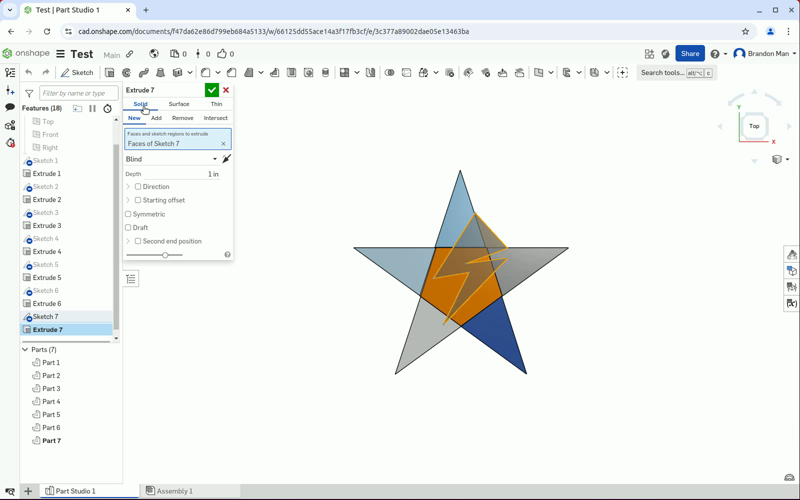
click(143, 106)
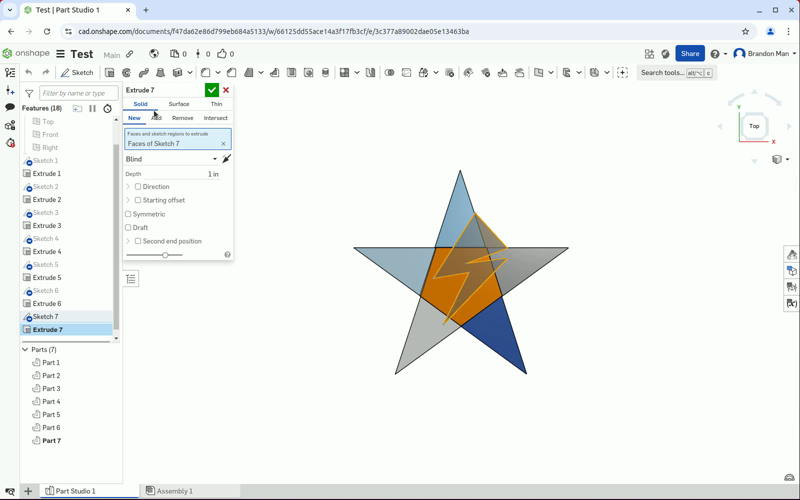
mouse_move(186, 120)
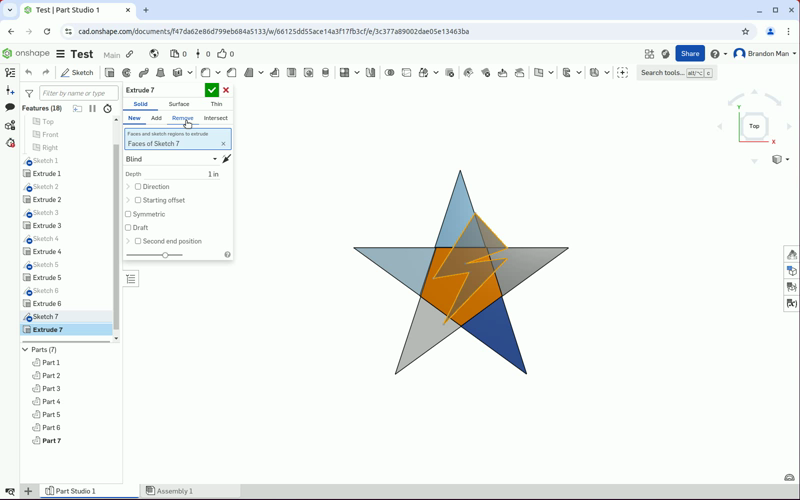
click(186, 120)
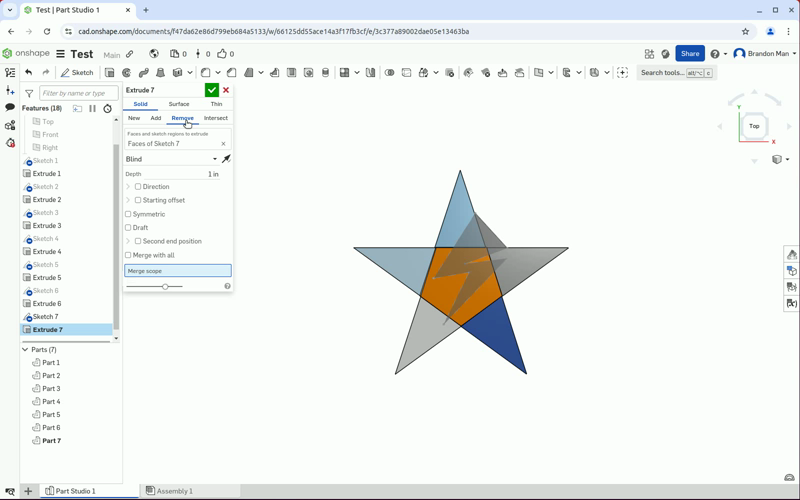
key(tab, 4)
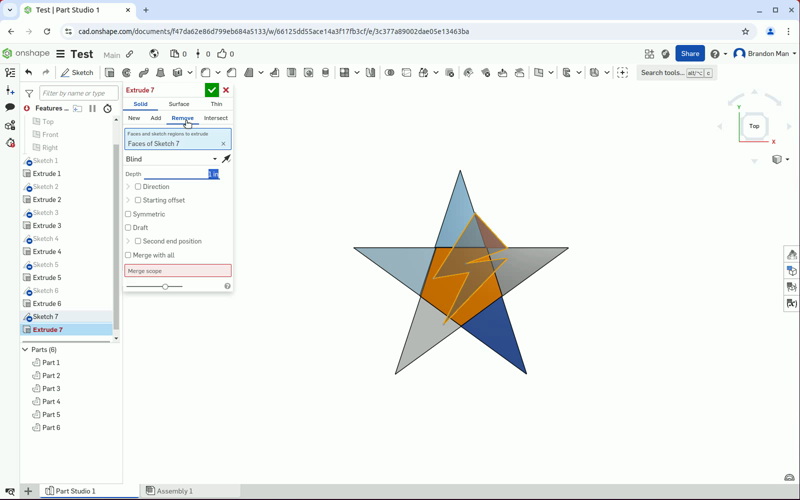
text(-10.351)
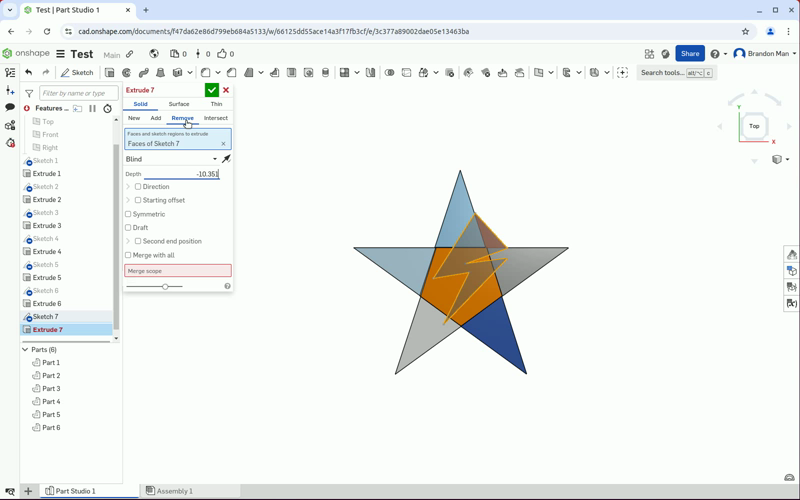
key(tab, 6)
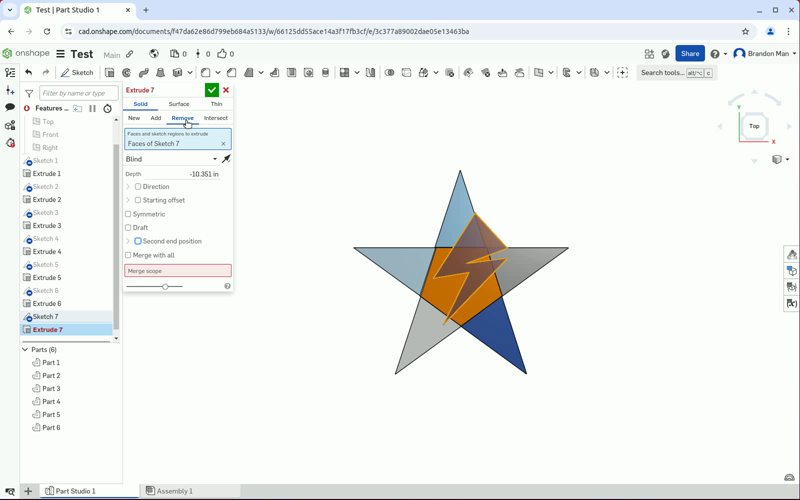
key(space)
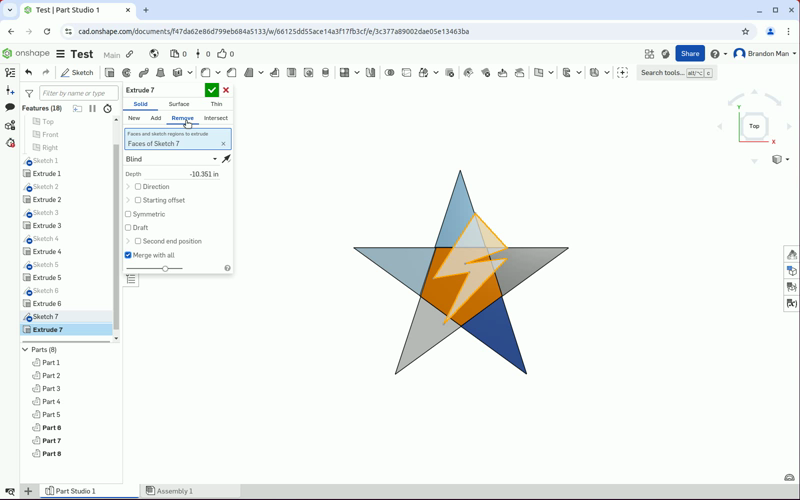
key(enter)
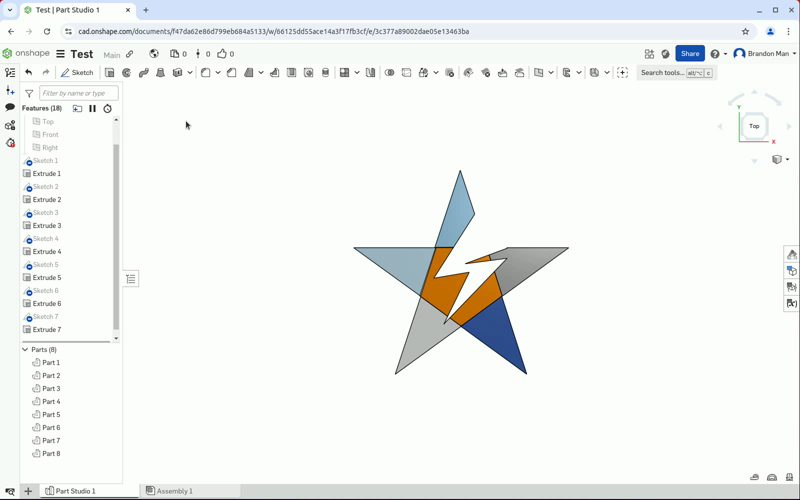
key(shift+h)
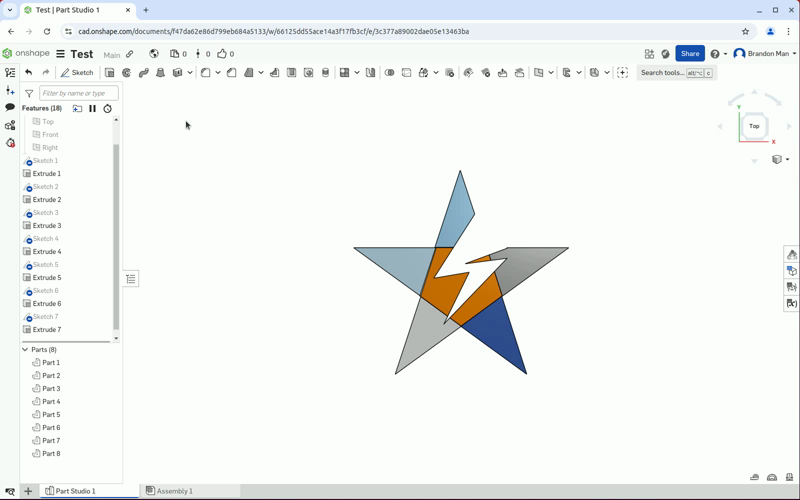
key(shift+h)
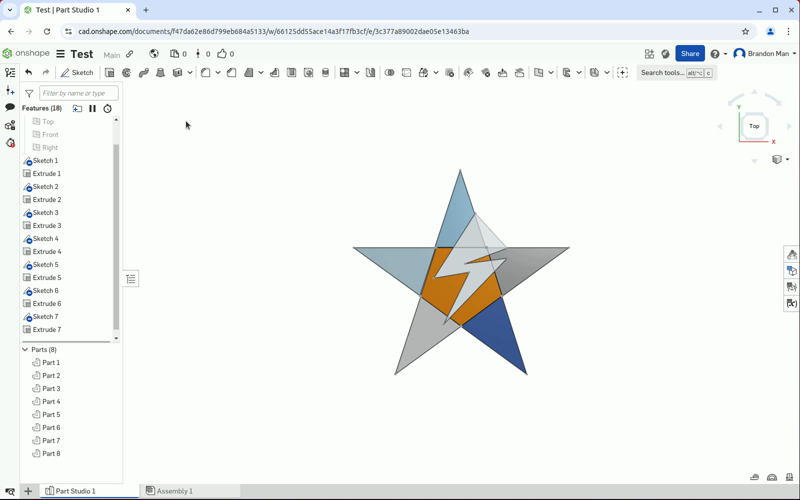
key(shift+7)
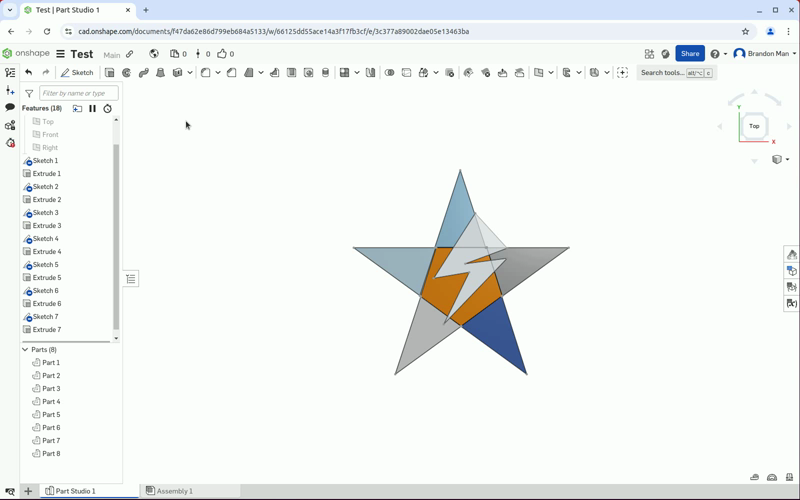
key(up, 3)
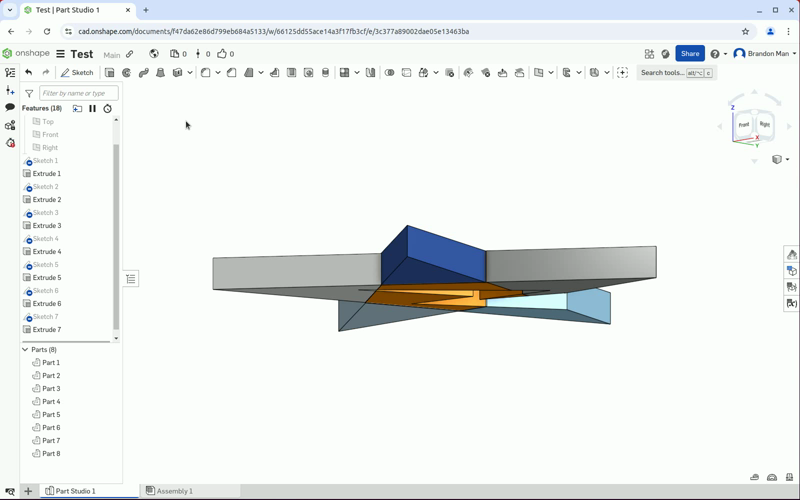
key(left, 3)
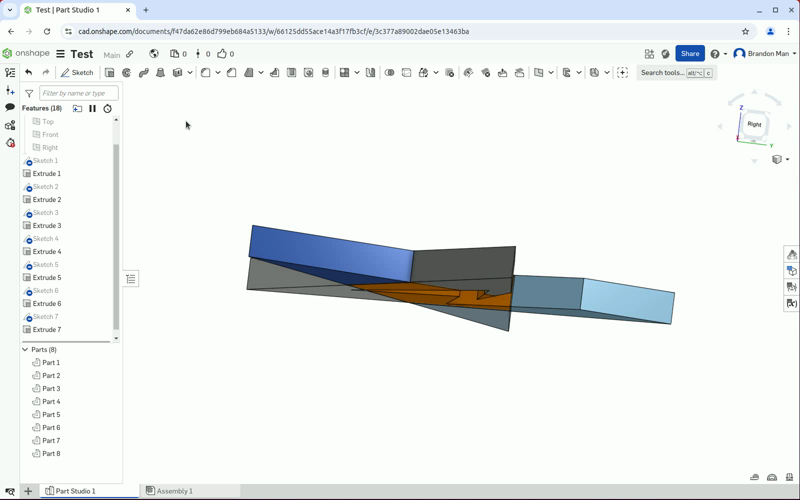
key(right, 3)
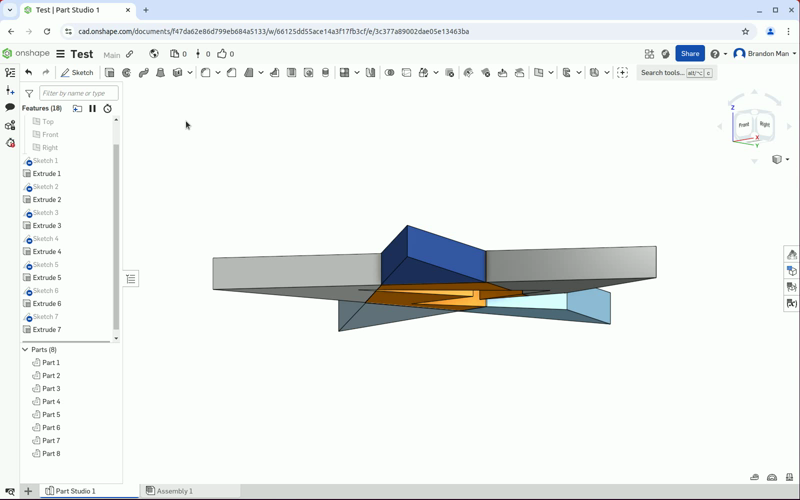
key(down, 3)
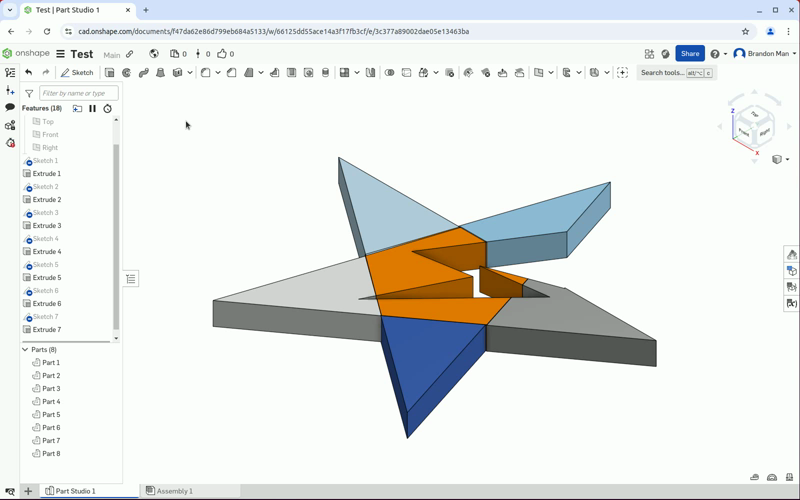
mouse_move(69, 163)
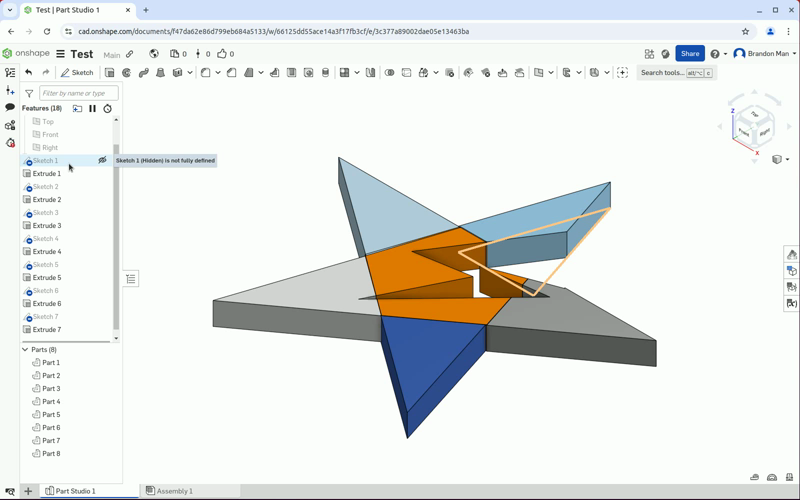
click(69, 163)